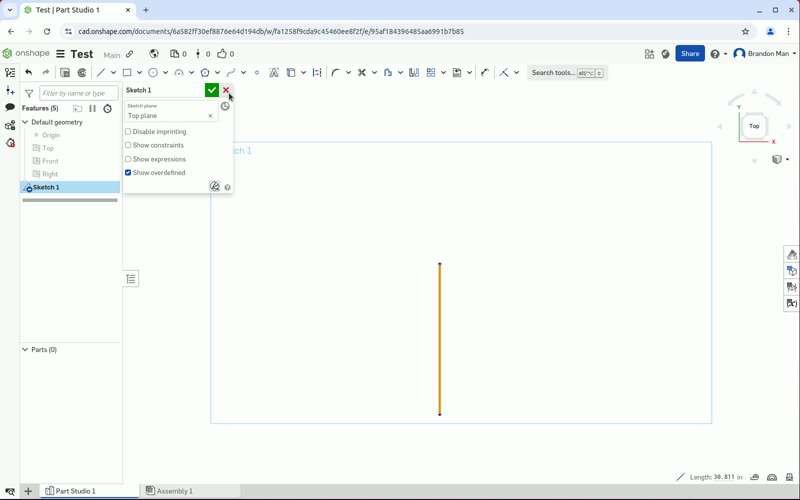
key(shift+h)
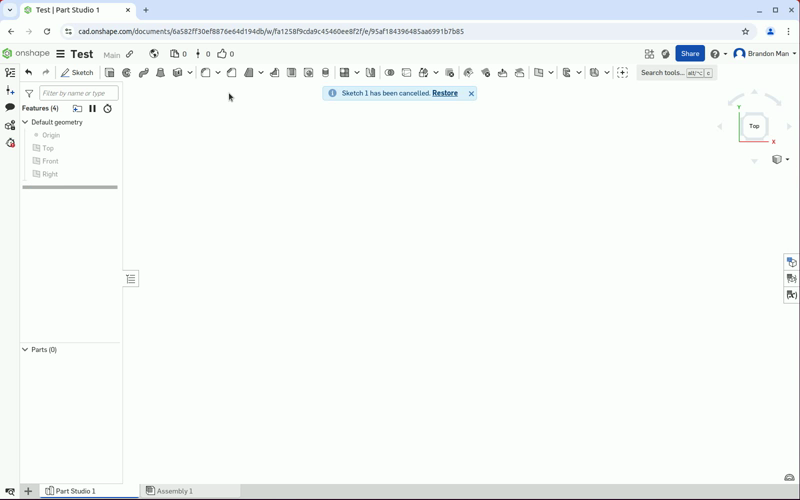
mouse_move(73, 352)
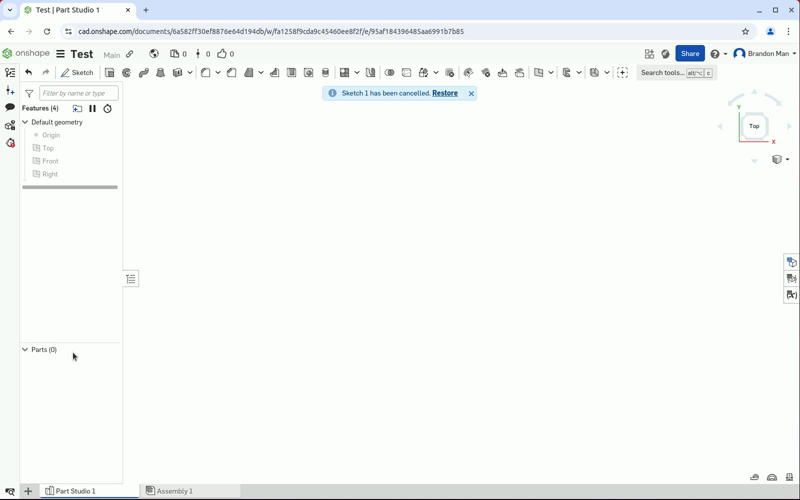
key(y)
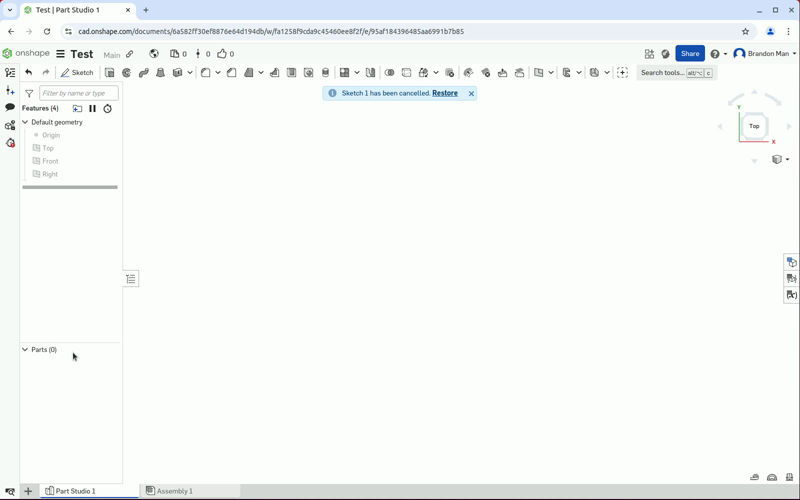
key(shift+p)
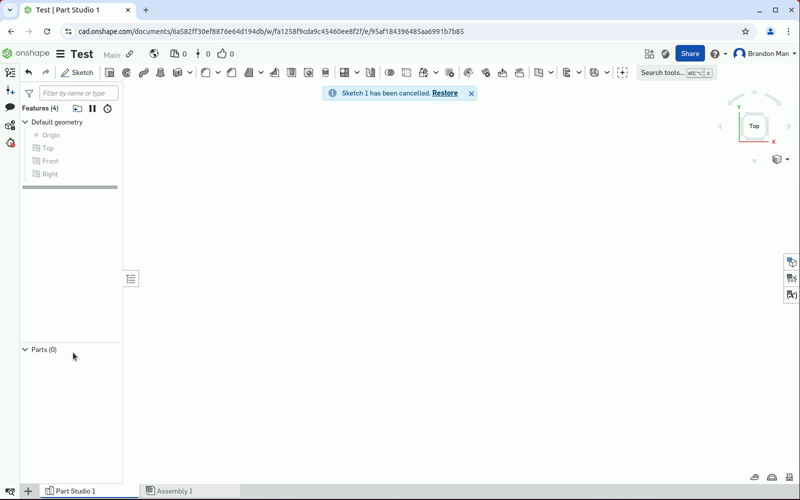
key(space)
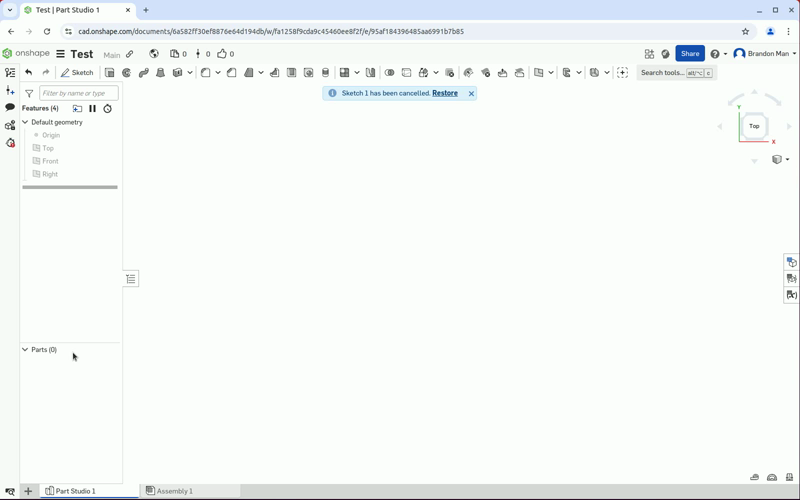
key_down(shift)
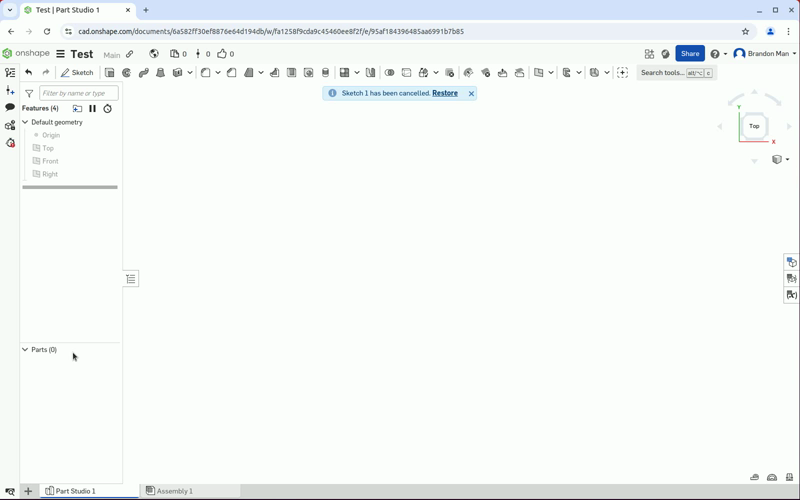
key(up)
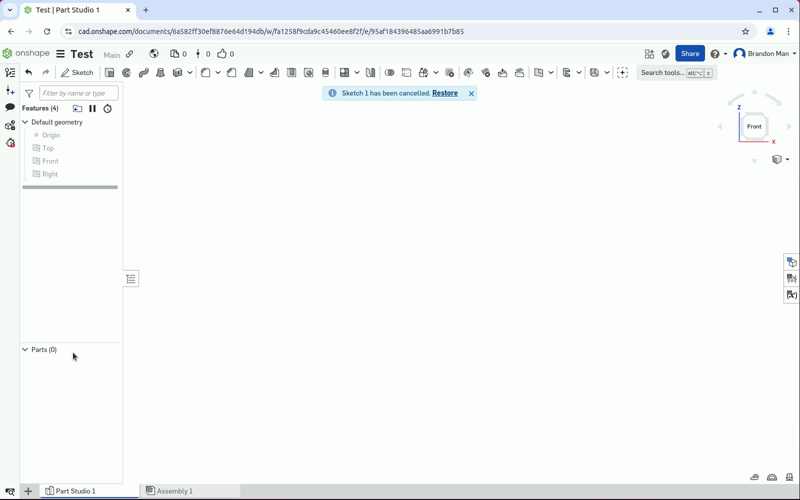
key_up(shift)
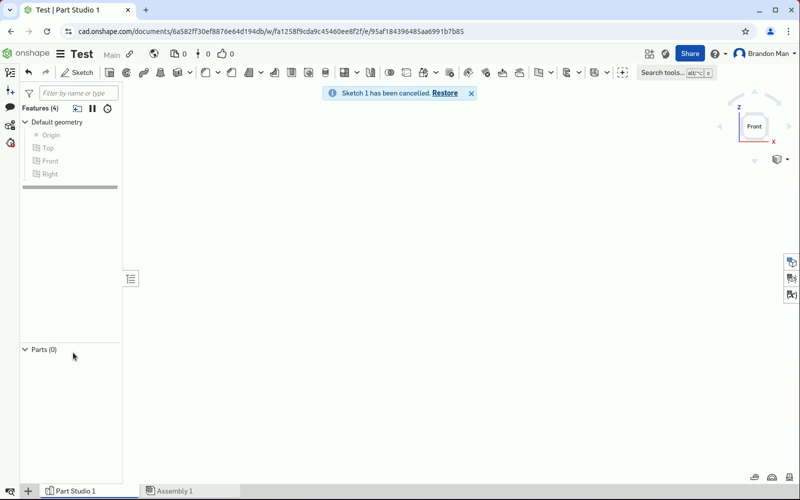
mouse_move(73, 352)
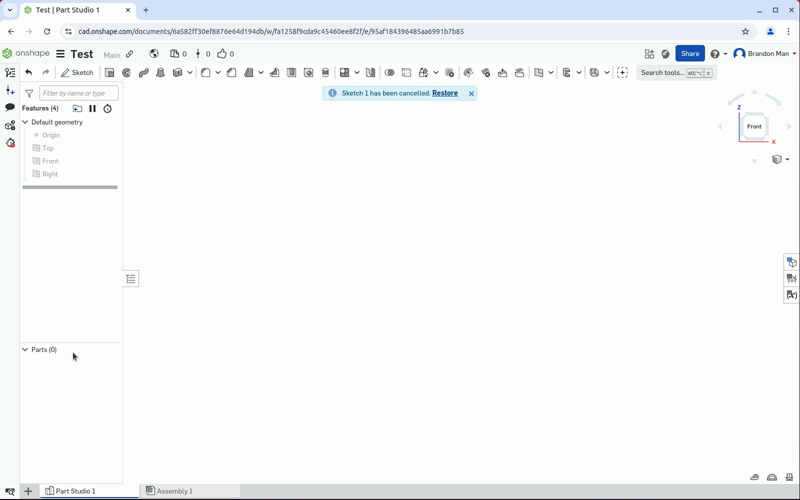
key(shift+y)
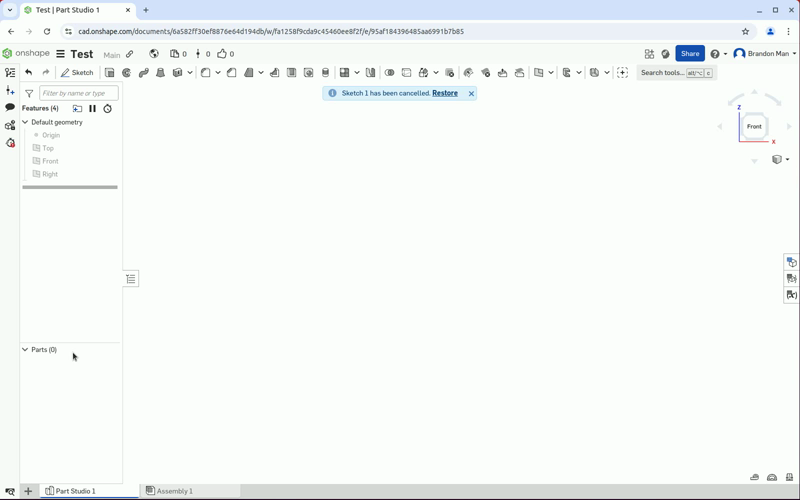
key(shift+s)
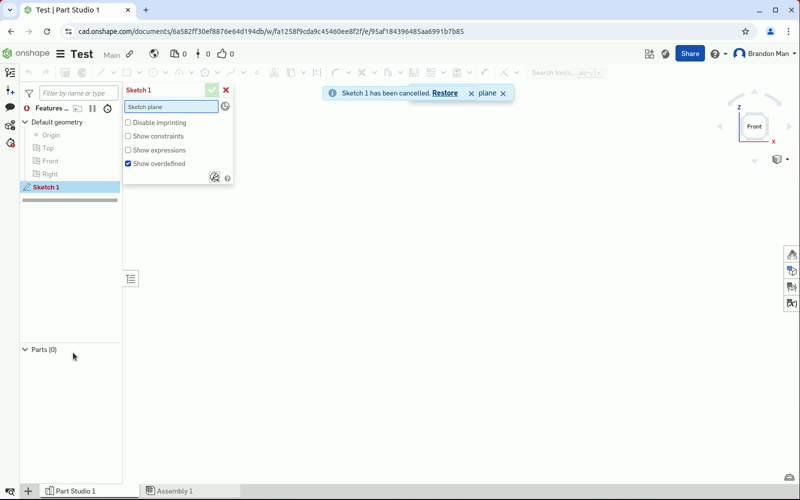
mouse_move(73, 163)
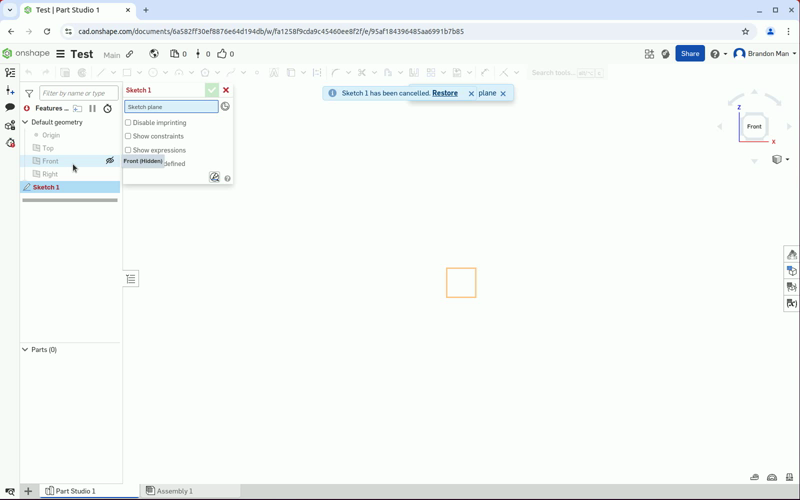
click(73, 163)
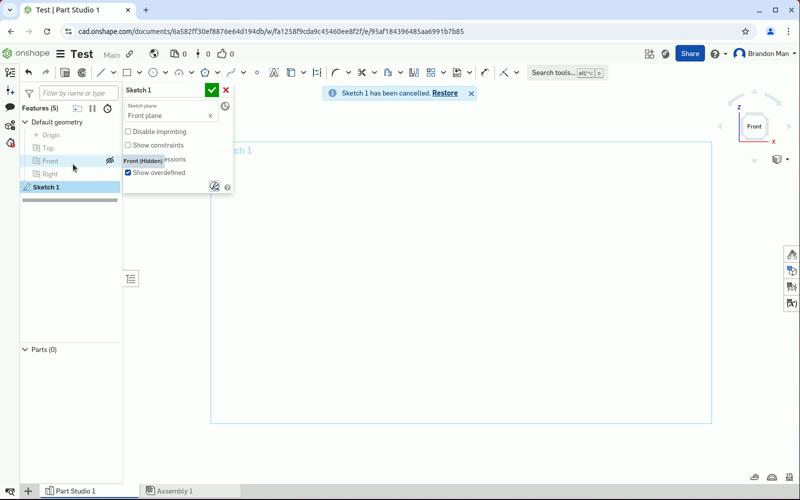
mouse_move(73, 352)
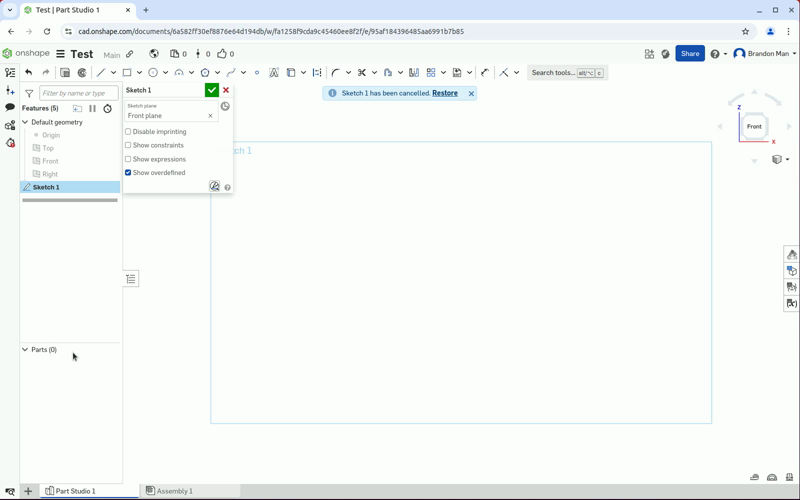
key(y)
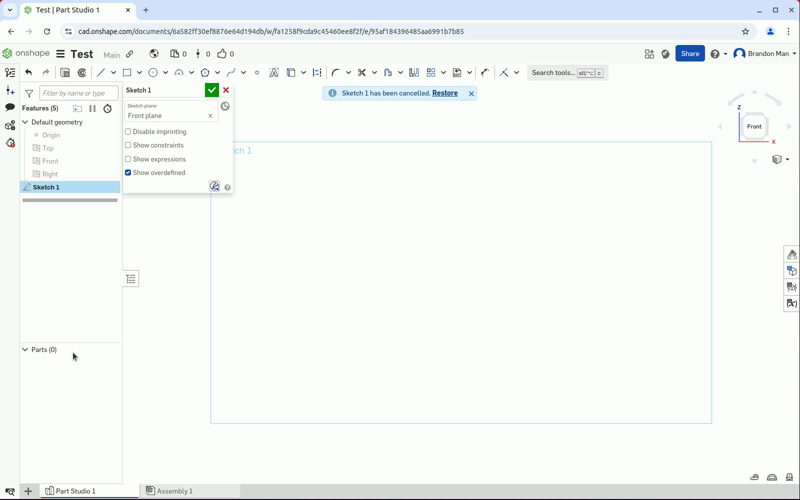
key(l)
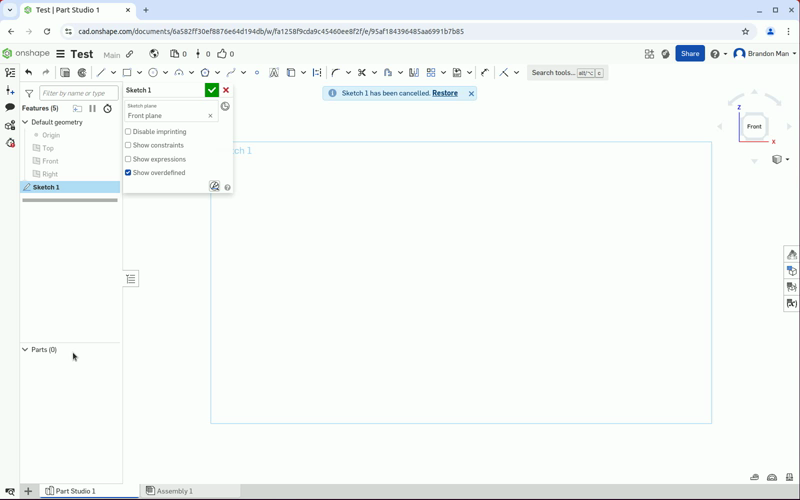
key_down(shift)
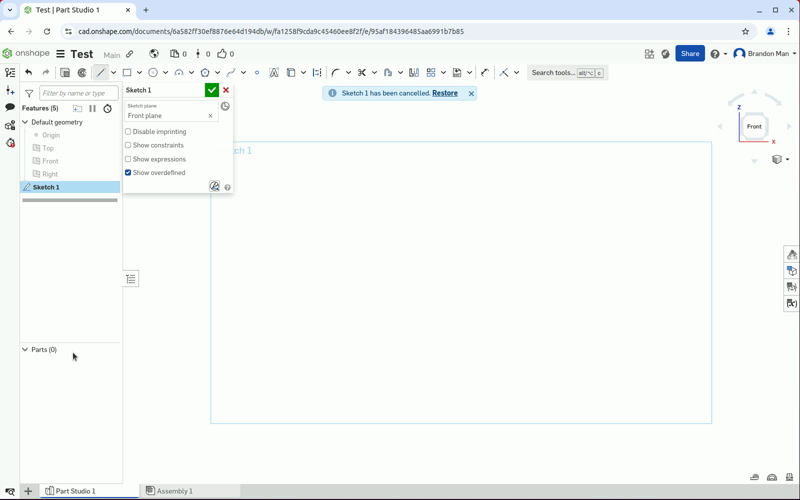
mouse_move(348, 325)
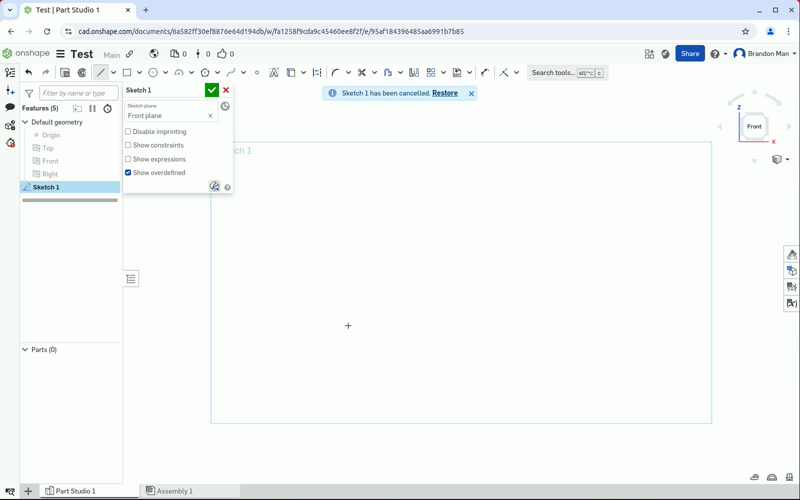
click(348, 325)
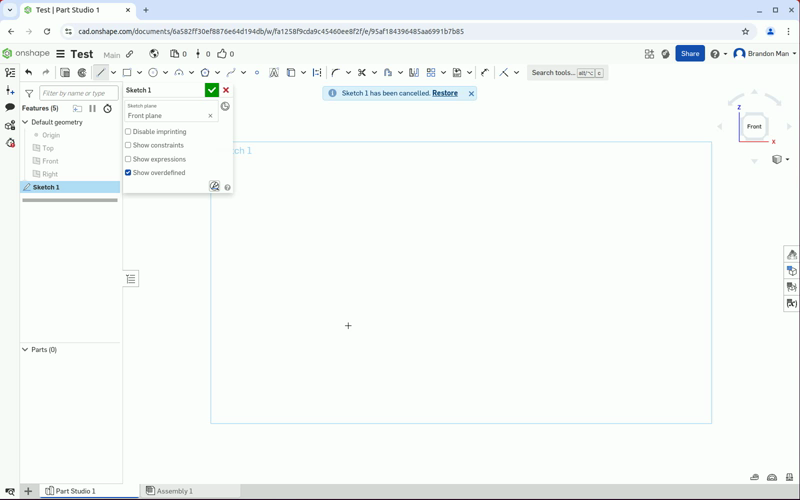
key_up(shift)
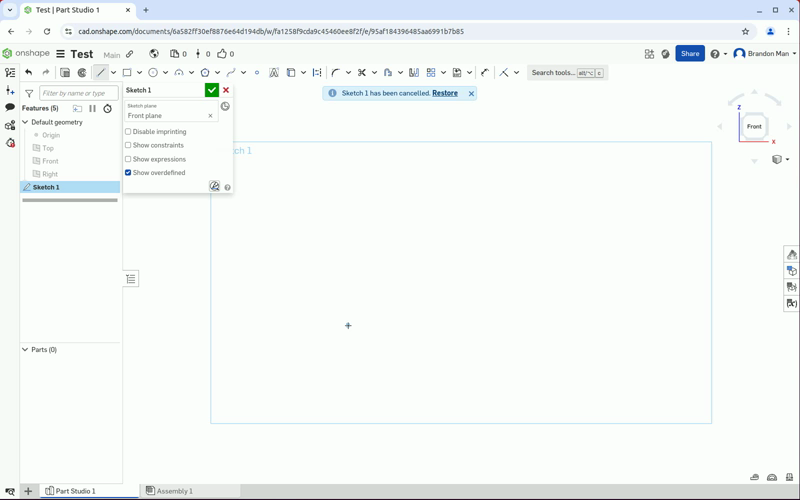
key_down(shift)
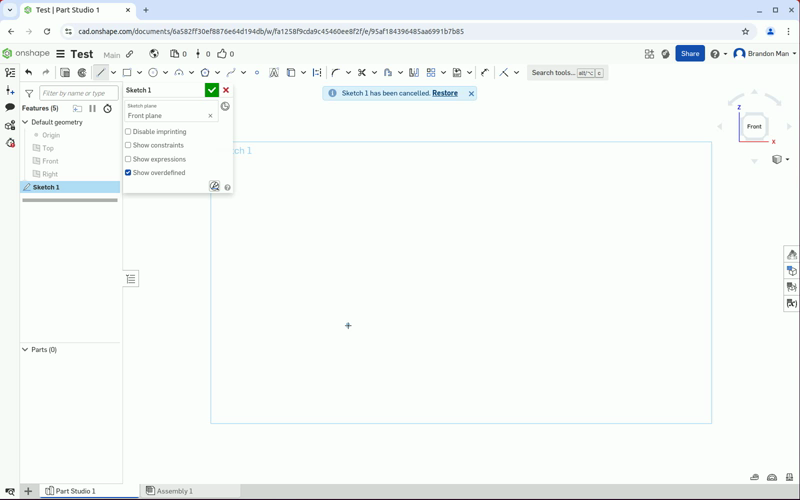
mouse_move(378, 325)
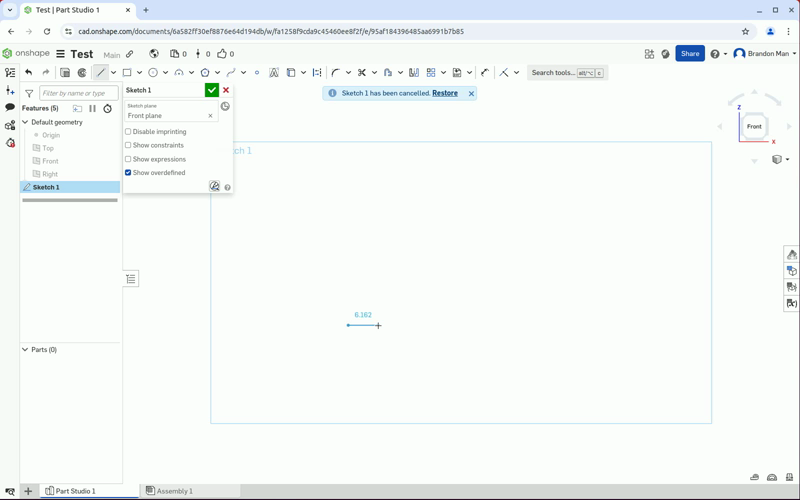
mouse_move(398, 325)
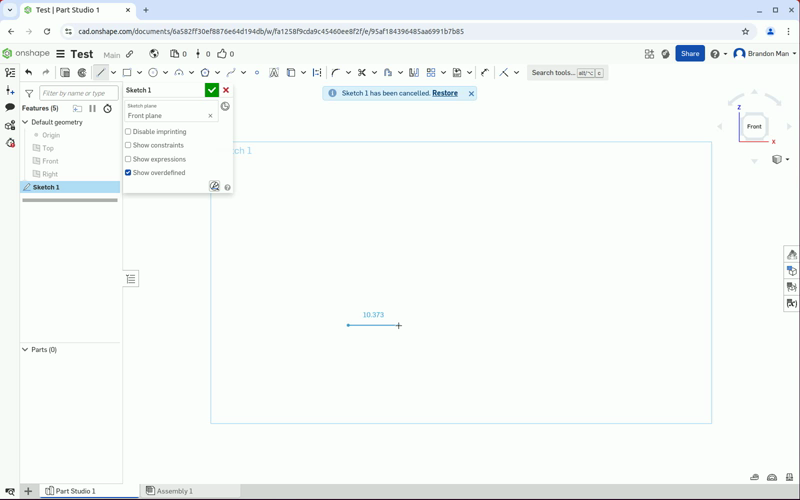
click(398, 325)
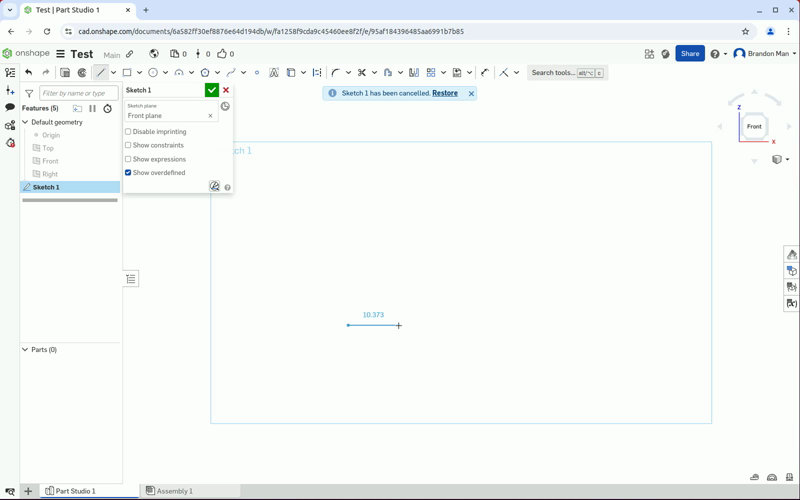
key_up(shift)
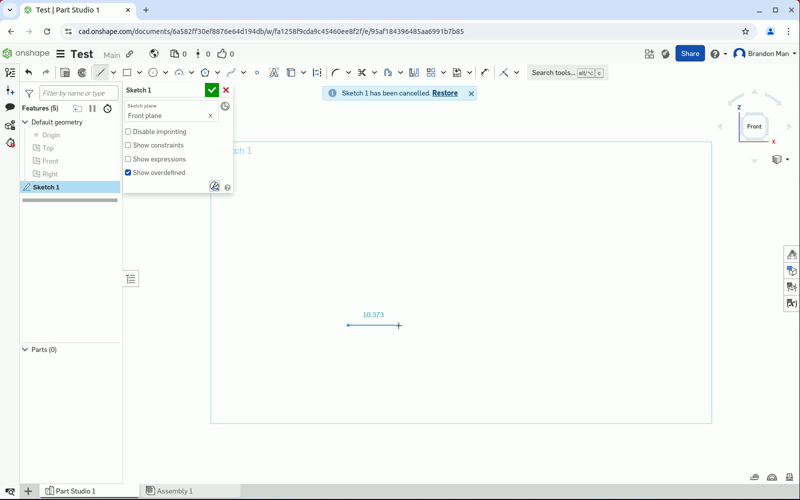
key_down(shift)
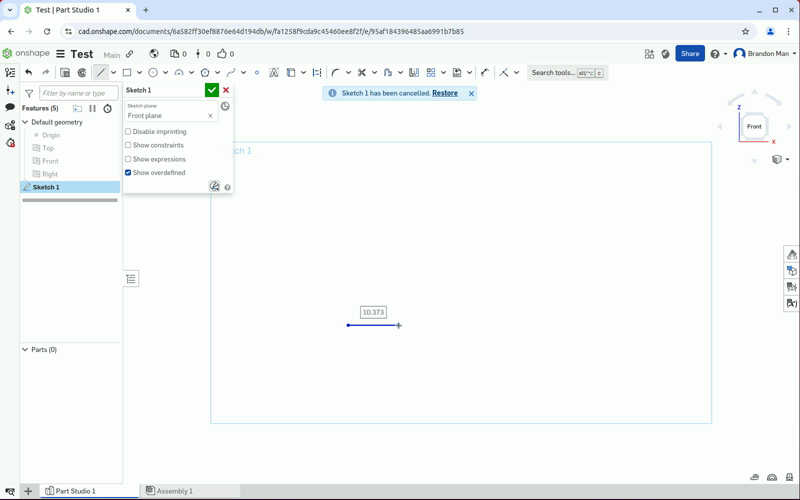
mouse_move(428, 325)
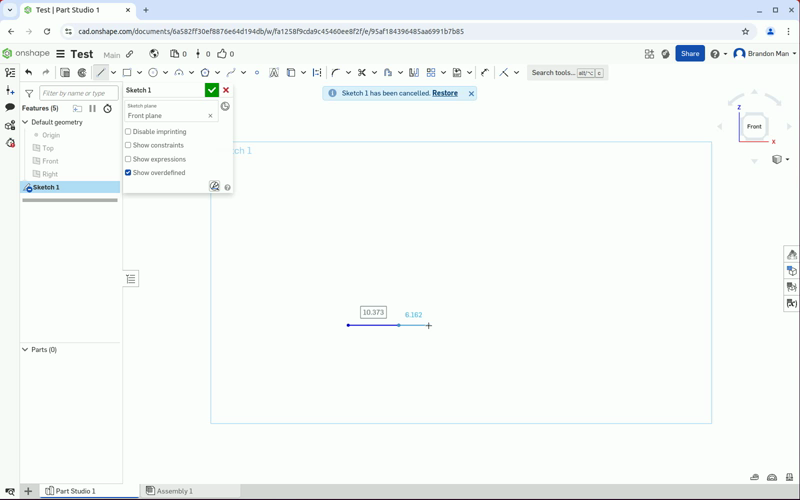
mouse_move(398, 268)
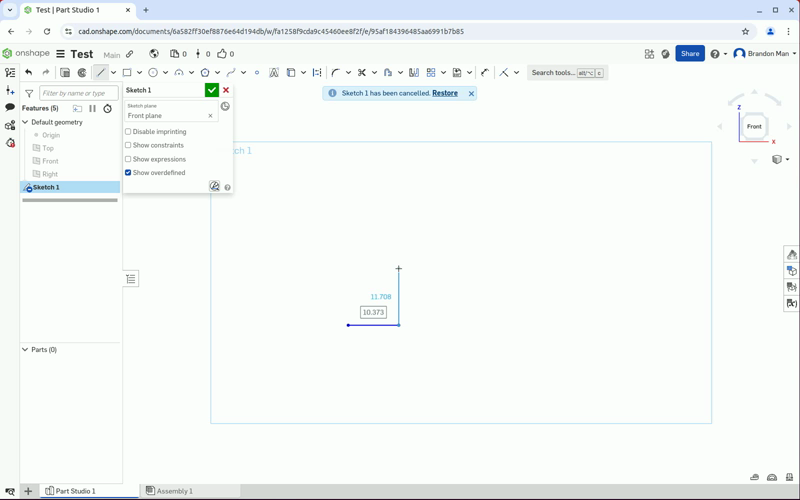
click(398, 268)
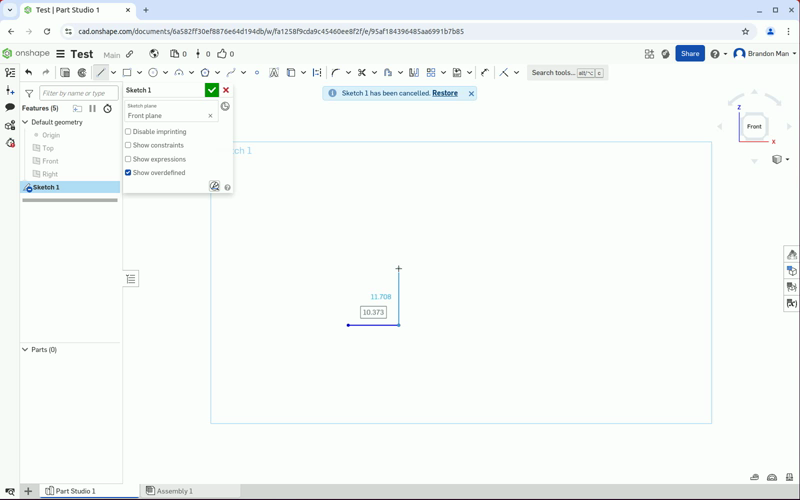
key_up(shift)
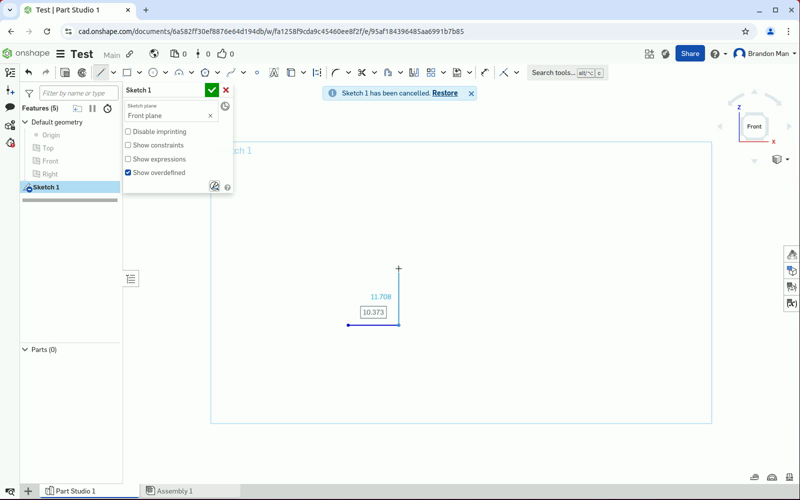
key_down(shift)
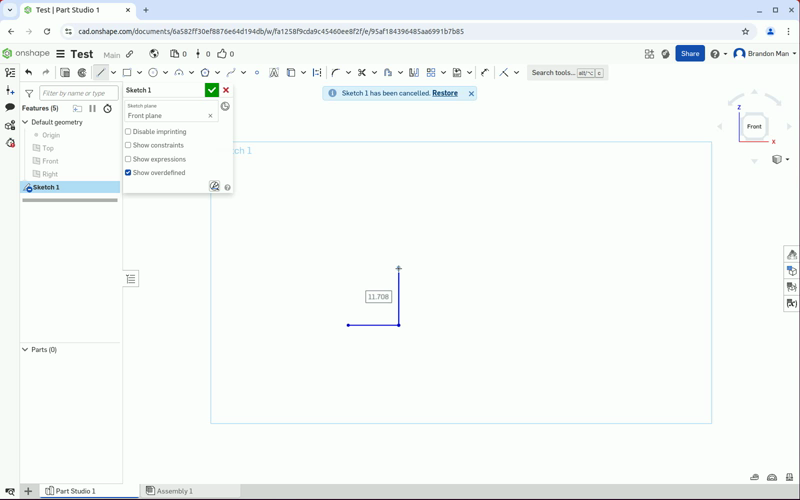
mouse_move(428, 268)
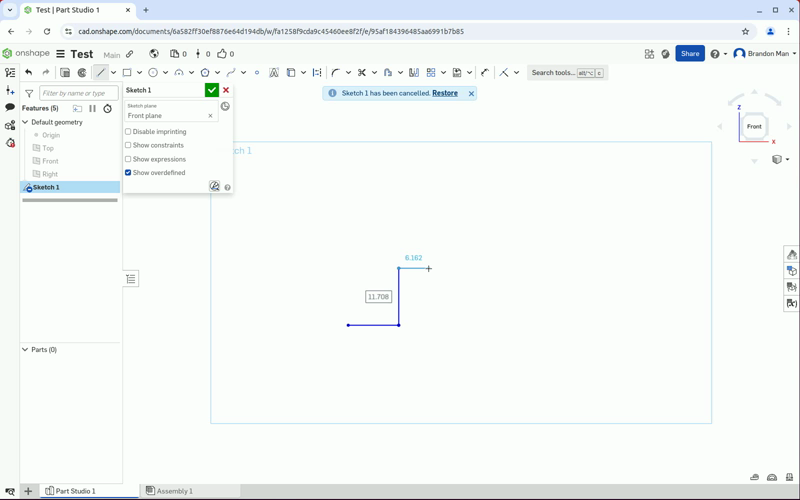
mouse_move(348, 268)
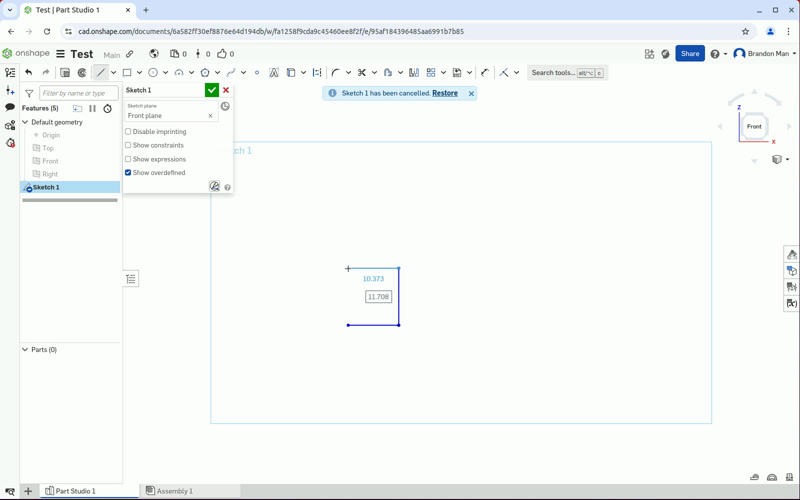
click(348, 268)
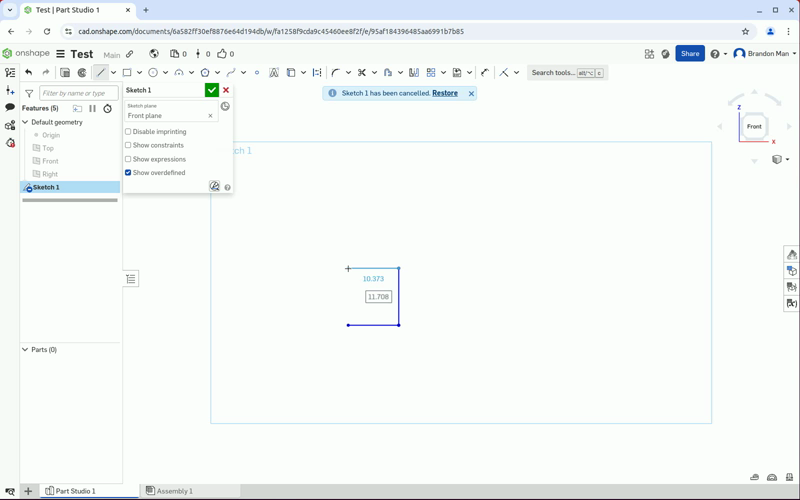
key_up(shift)
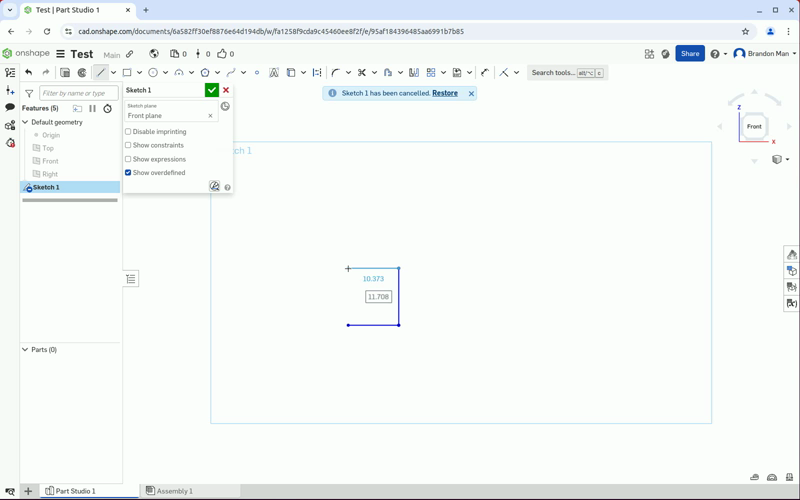
mouse_move(378, 268)
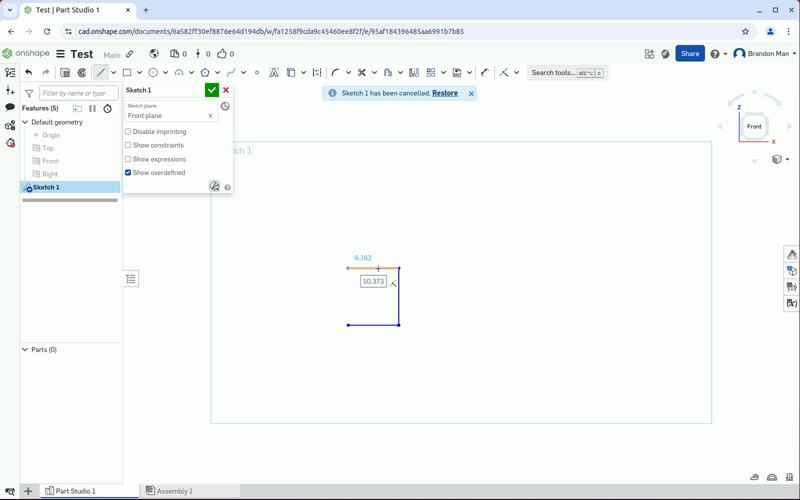
key_down(shift)
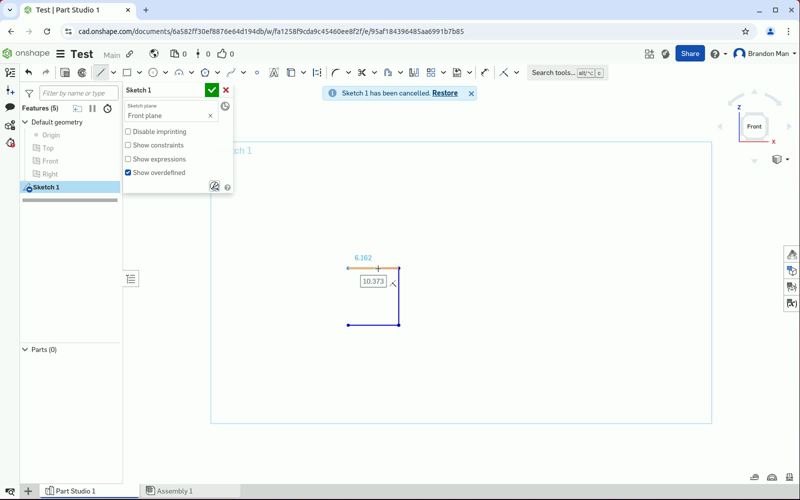
mouse_move(348, 325)
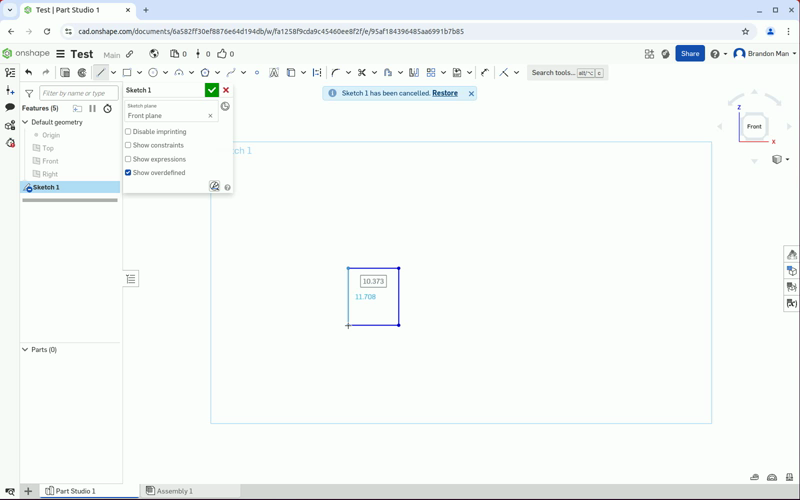
key_up(shift)
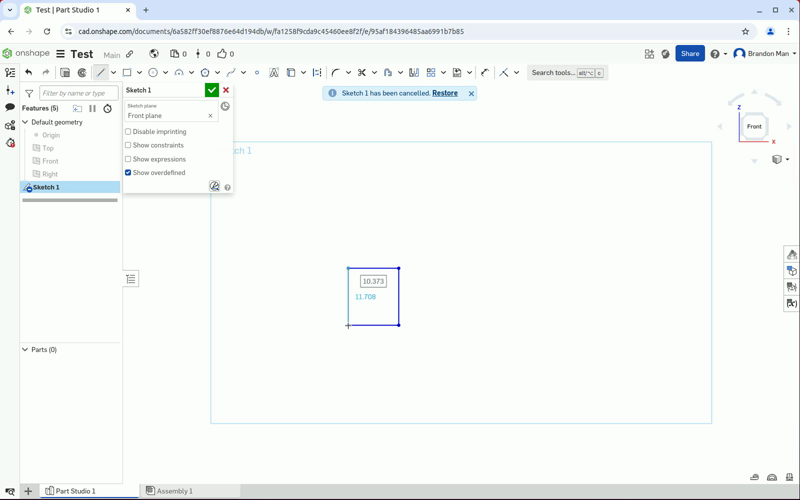
click(348, 325)
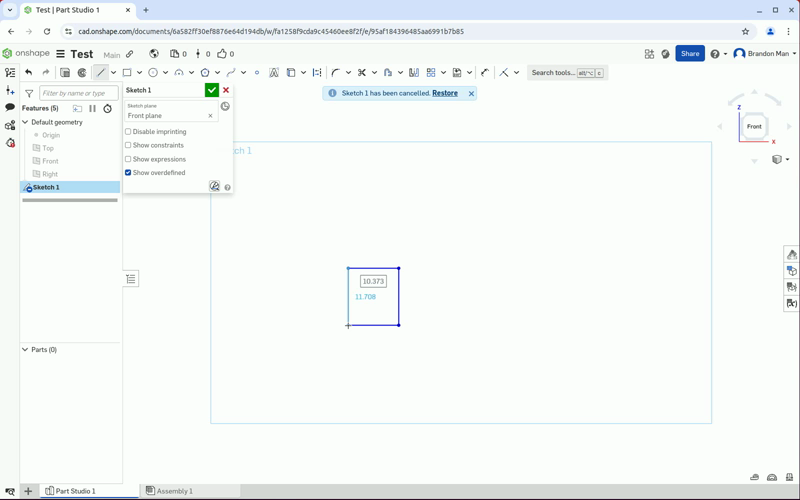
key(esc)
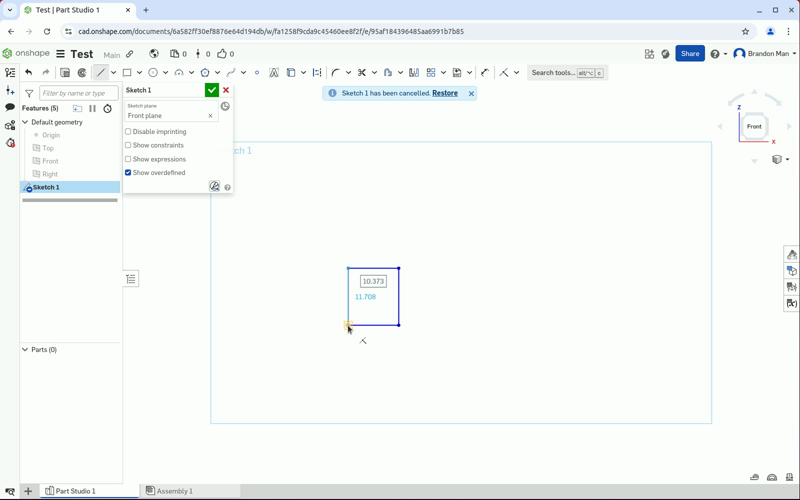
mouse_move(389, 310)
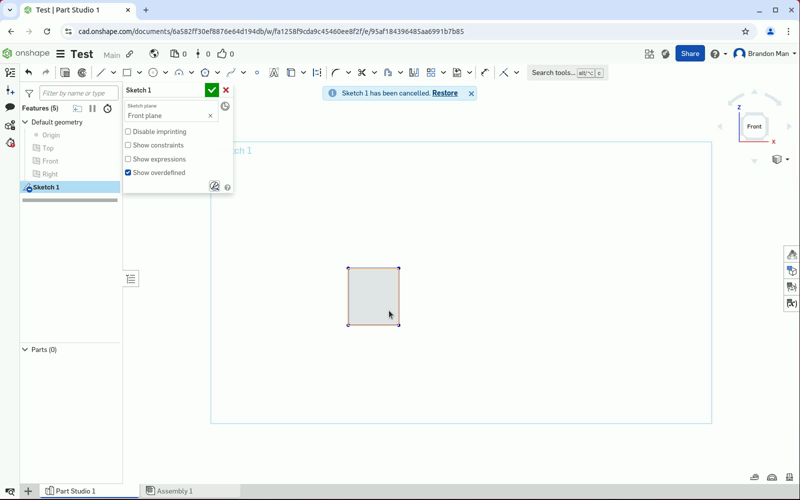
click(389, 310)
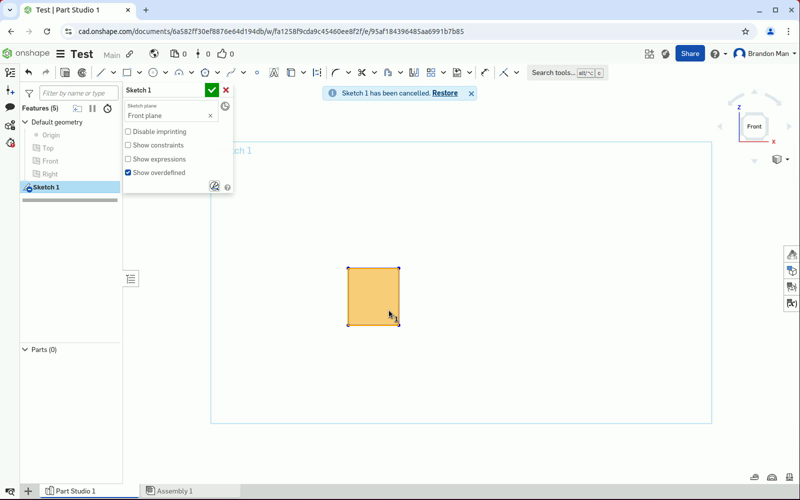
mouse_move(73, 352)
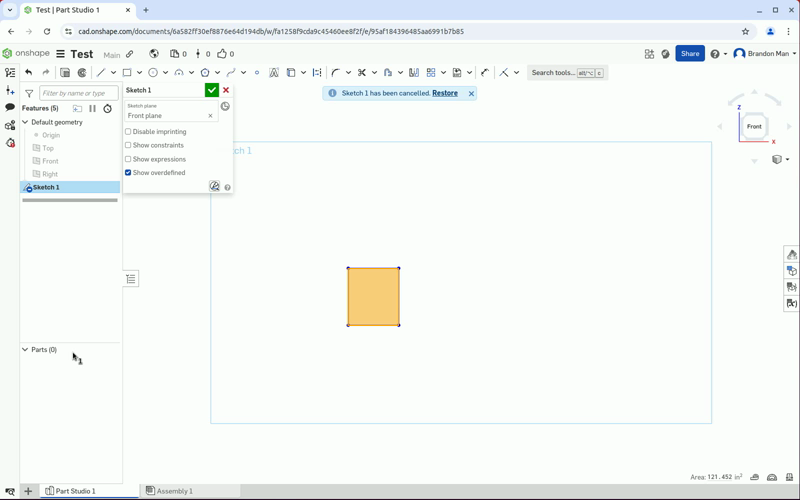
key(shift+y)
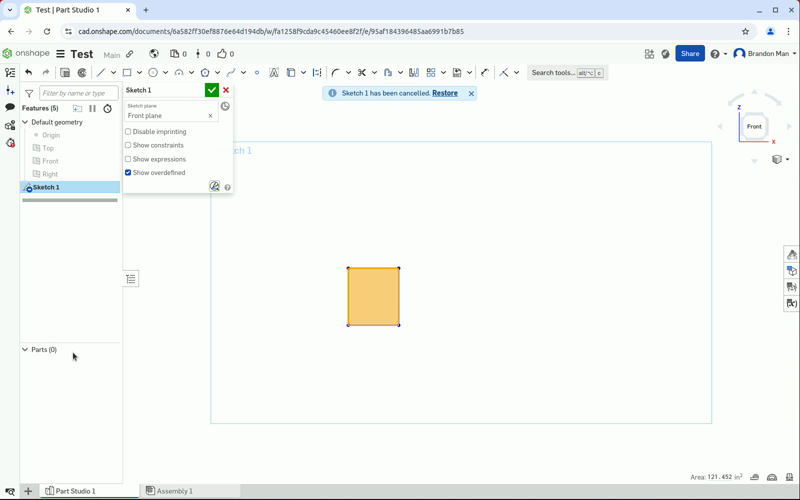
key(shift+e)
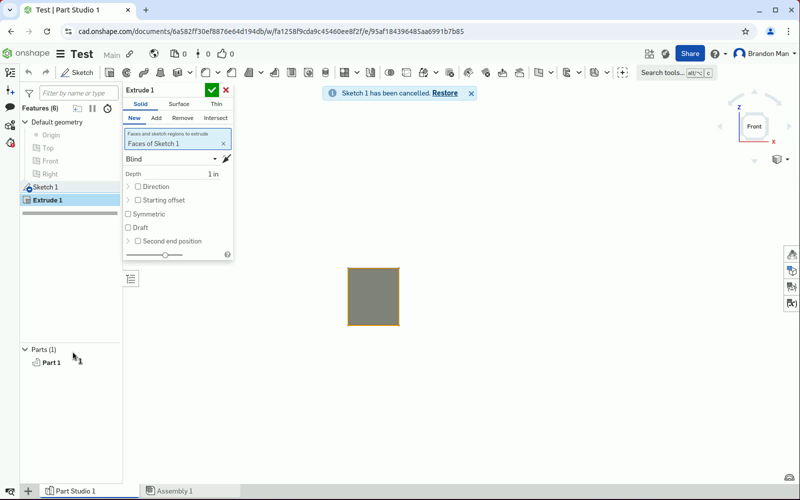
mouse_move(143, 106)
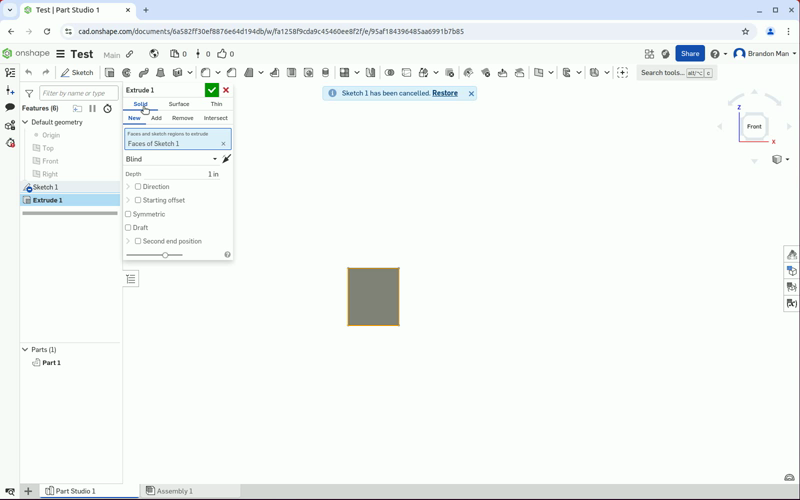
click(143, 106)
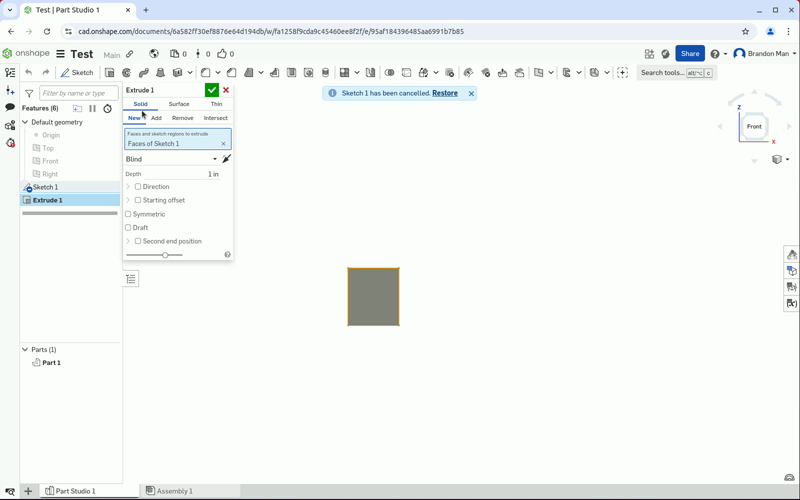
mouse_move(137, 120)
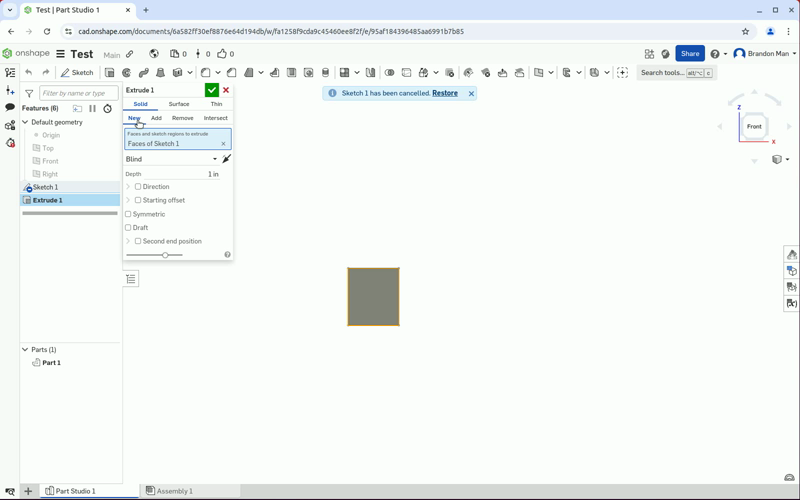
click(137, 120)
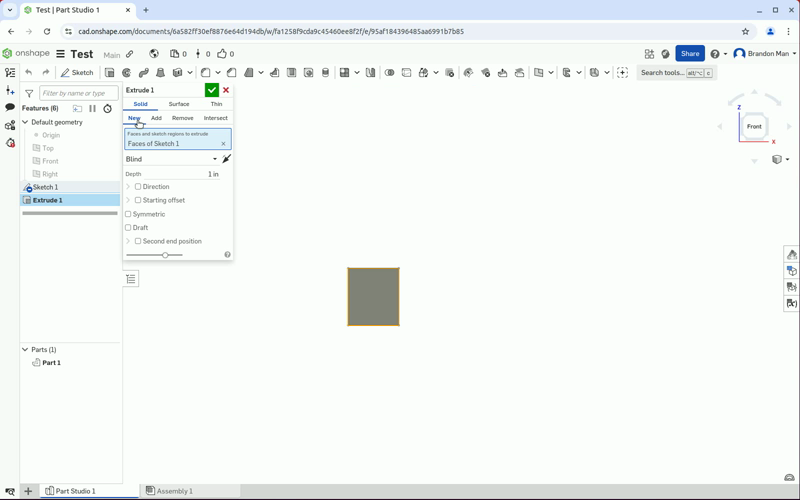
key(tab, 4)
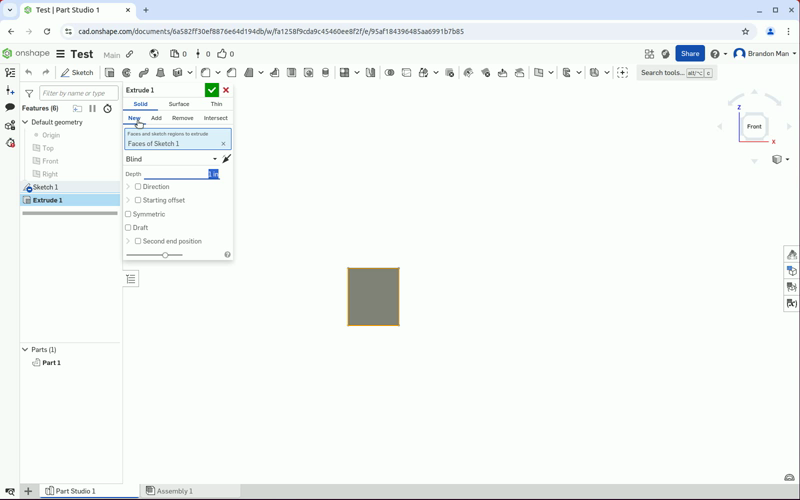
text(3.851)
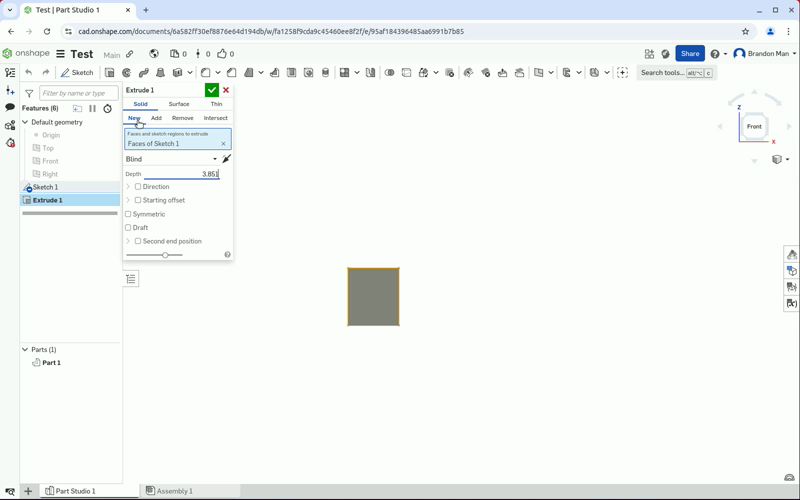
key(enter)
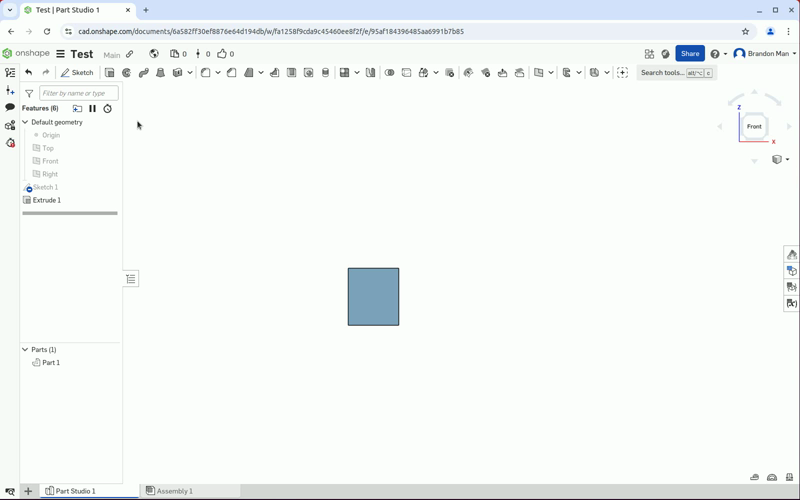
key(shift+h)
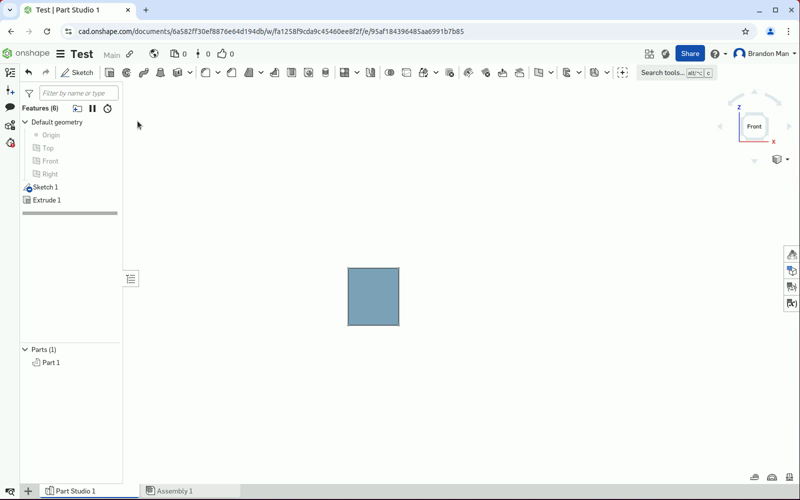
key(shift+h)
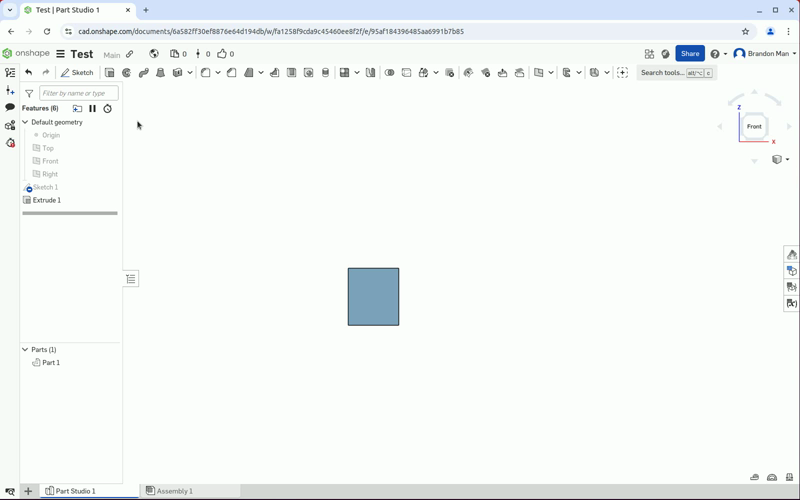
mouse_move(73, 189)
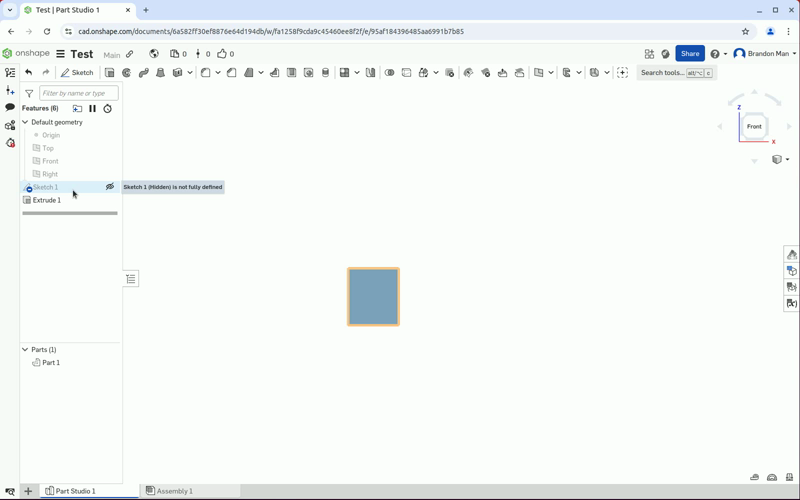
click(73, 189)
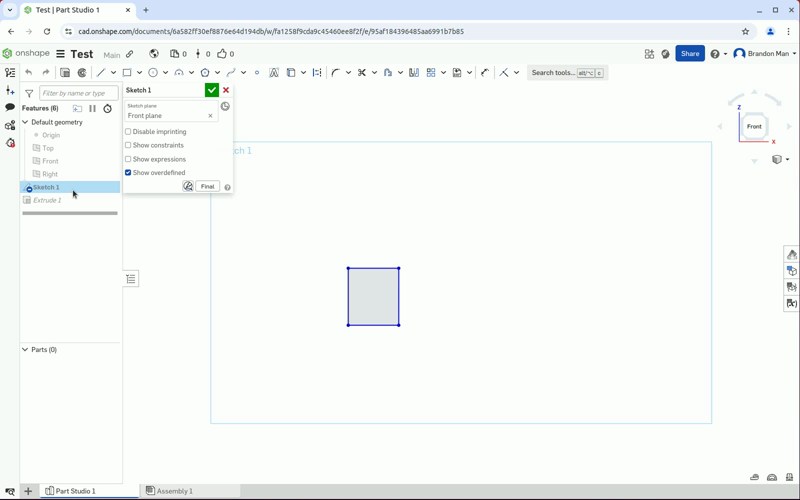
mouse_move(229, 92)
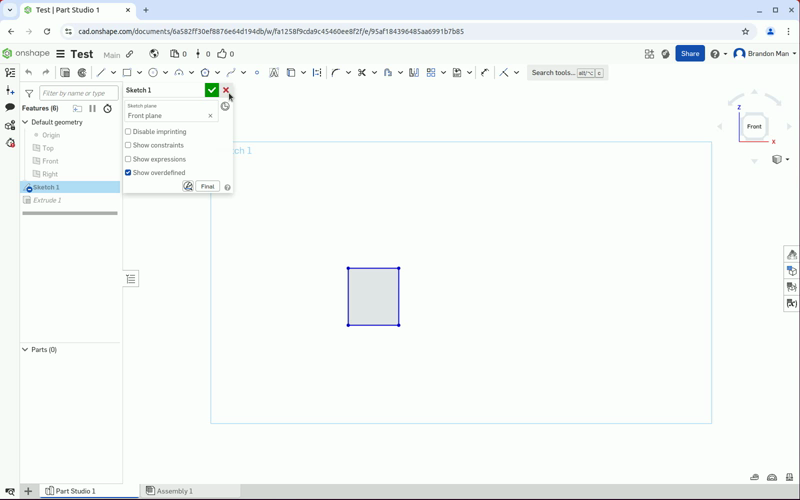
click(229, 92)
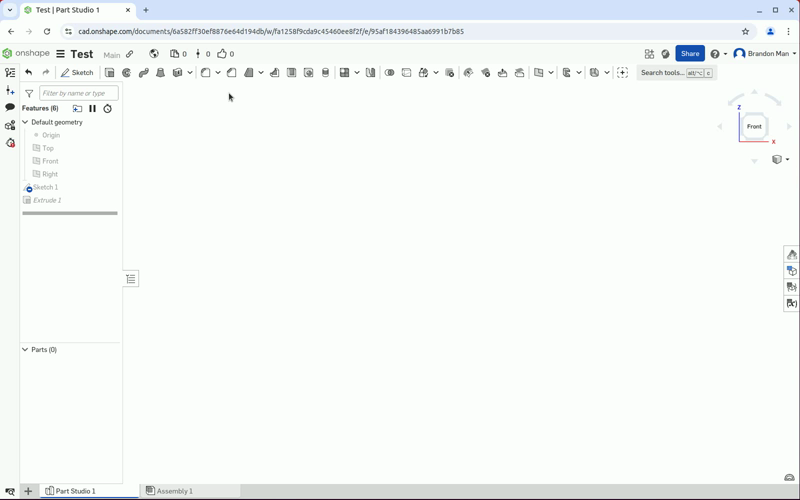
mouse_move(73, 352)
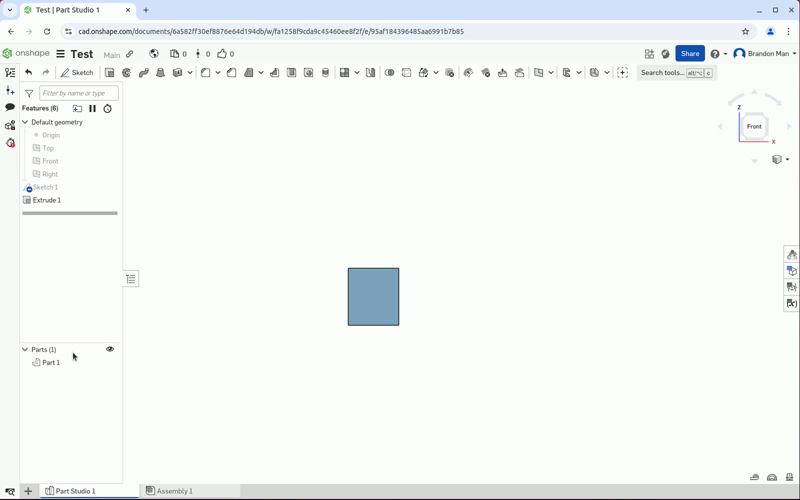
key(y)
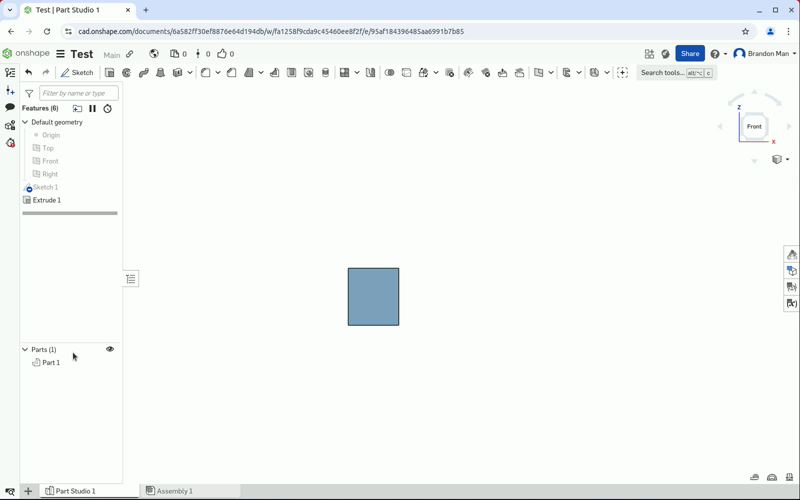
key(shift+p)
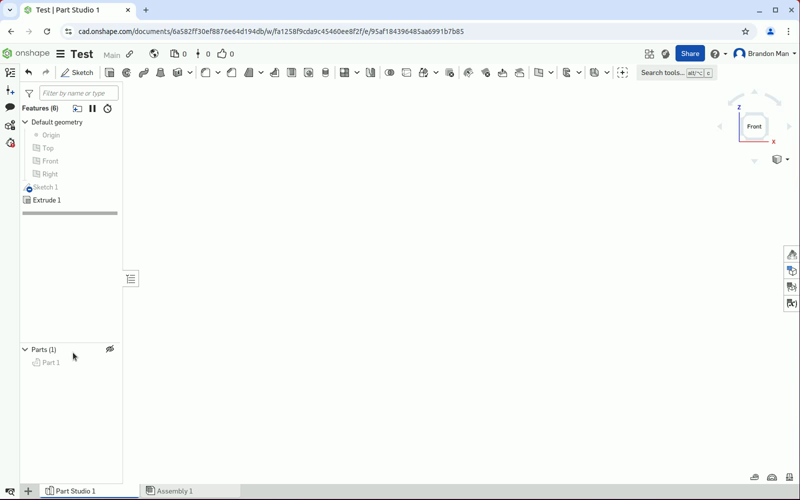
key(space)
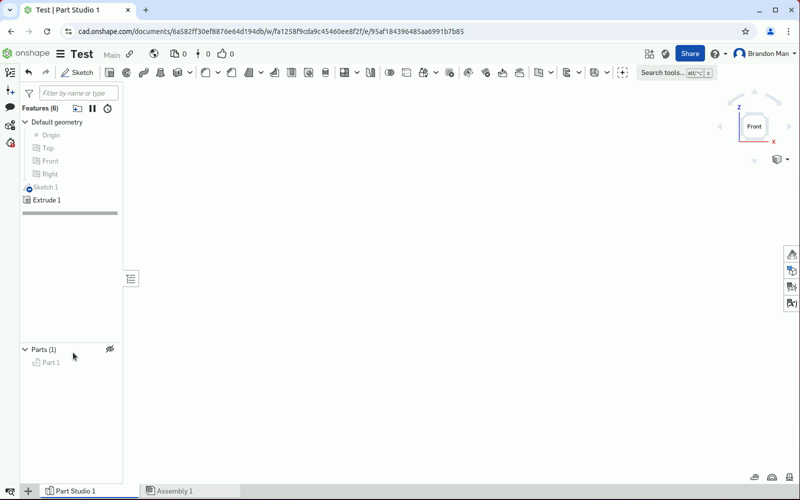
key_down(shift)
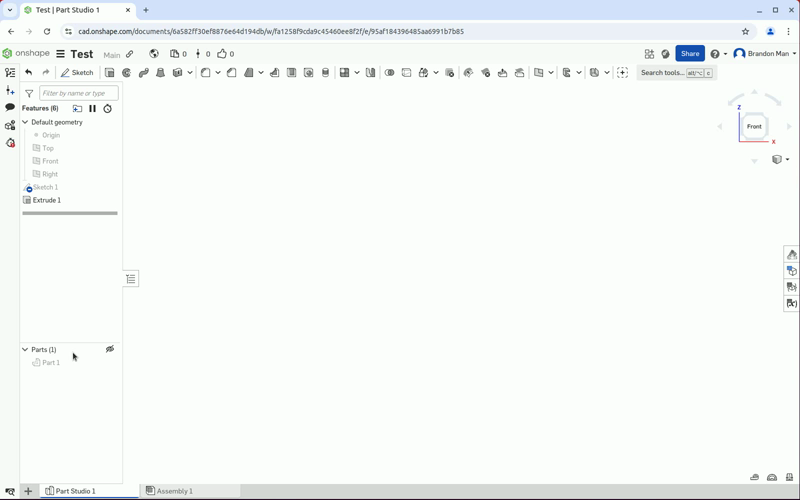
key(left)
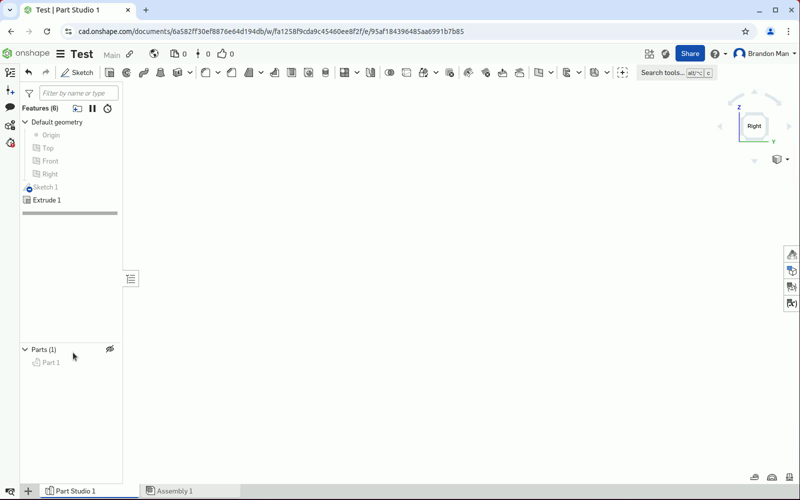
key_up(shift)
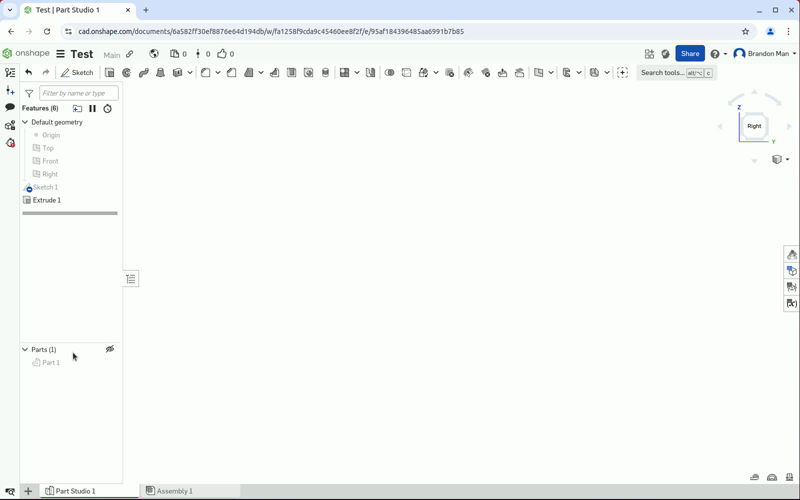
mouse_move(73, 352)
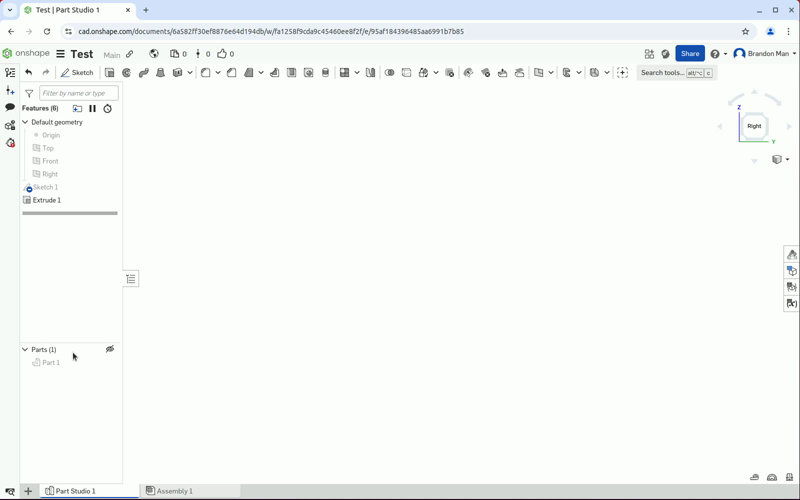
key(shift+y)
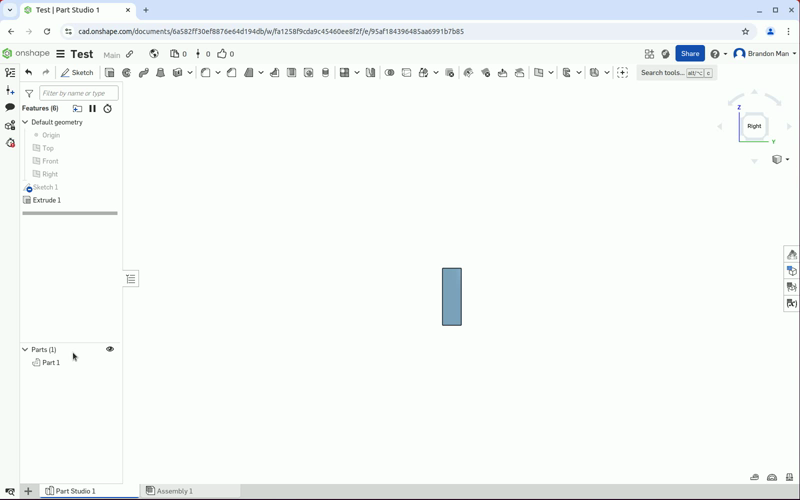
mouse_move(541, 75)
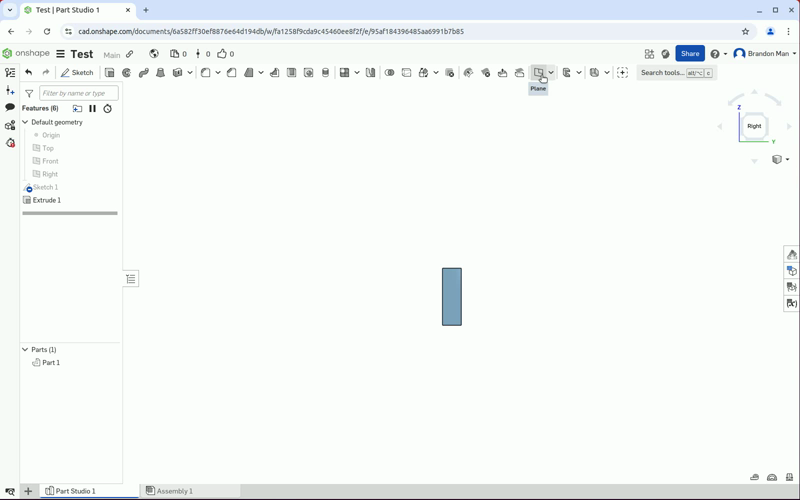
click(541, 75)
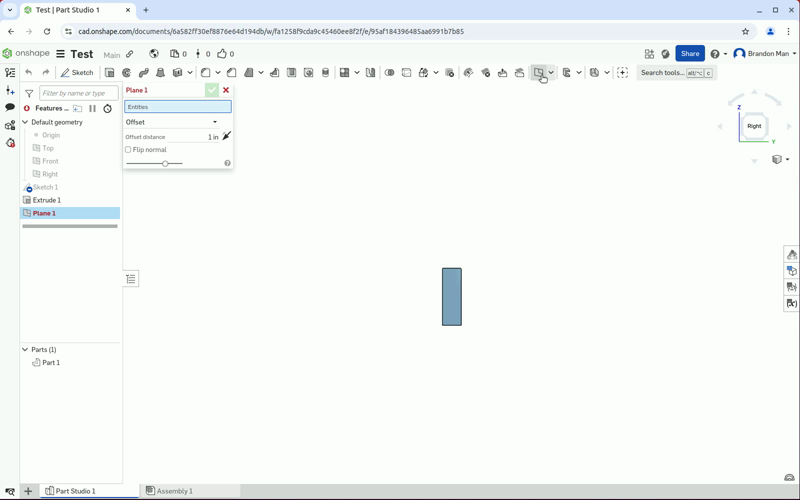
mouse_move(73, 176)
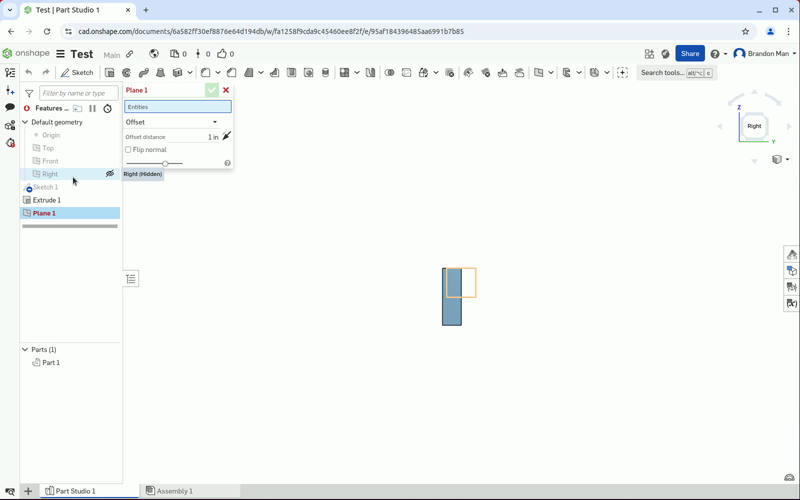
click(73, 176)
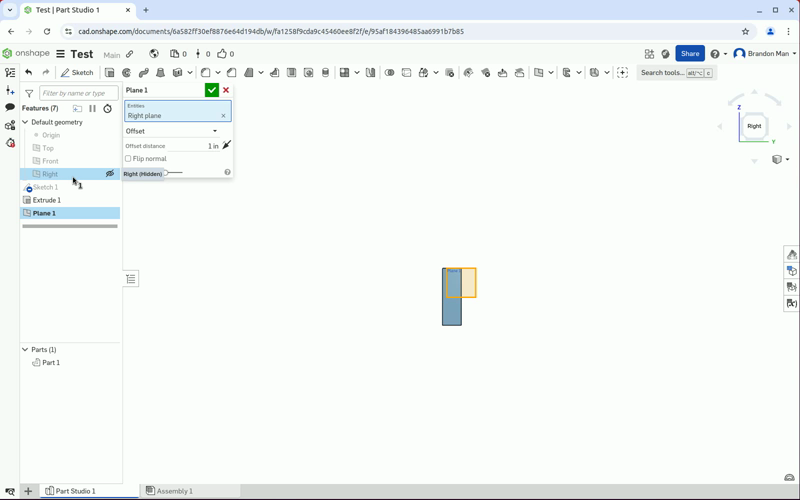
key(tab, 2)
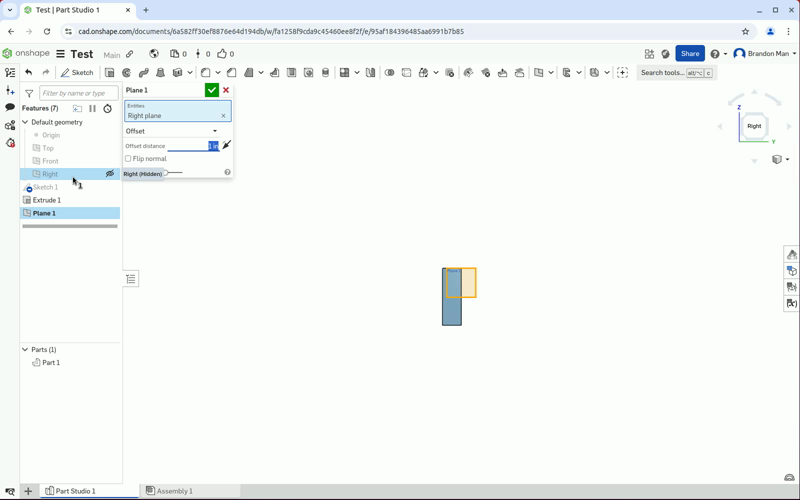
text(23.108)
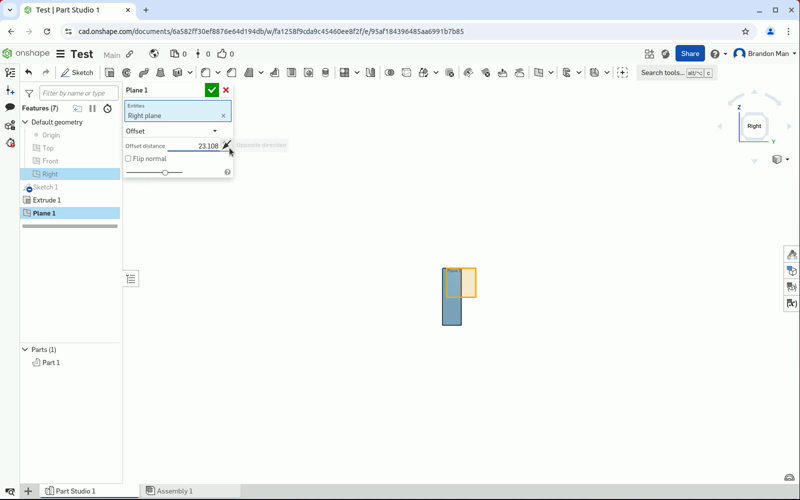
mouse_move(229, 147)
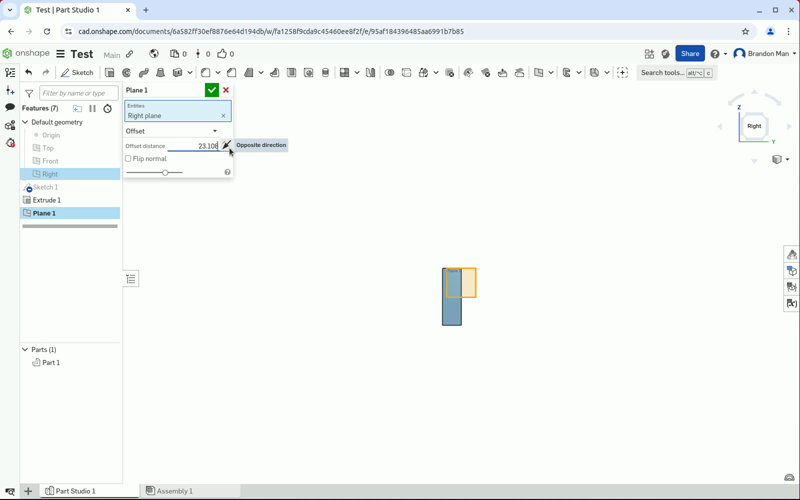
click(229, 147)
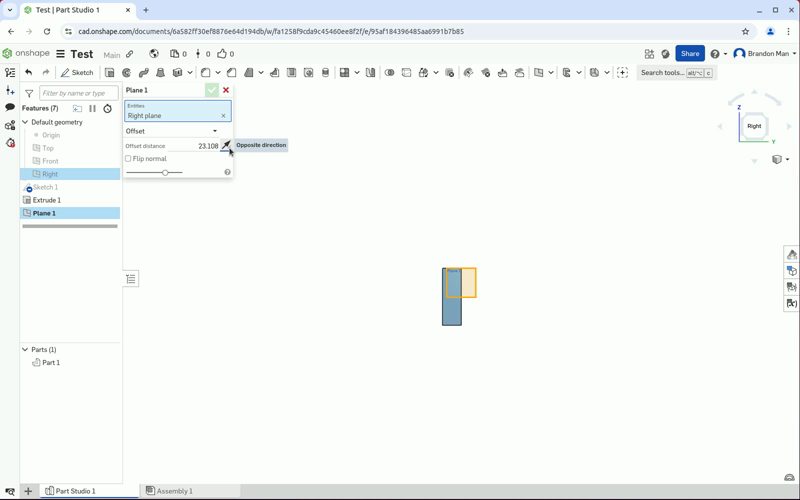
key(enter, 2)
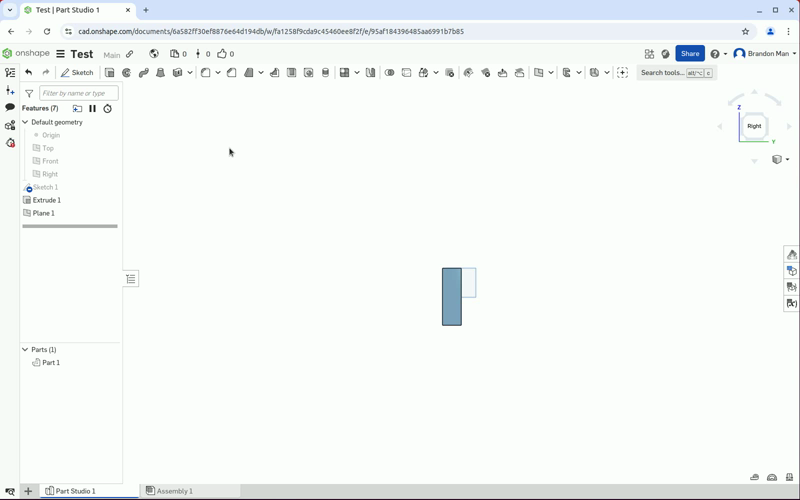
key(shift+s)
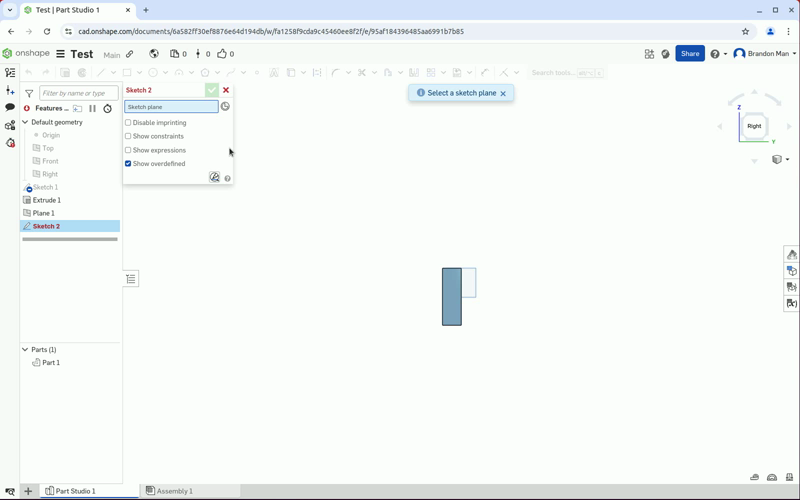
mouse_move(73, 215)
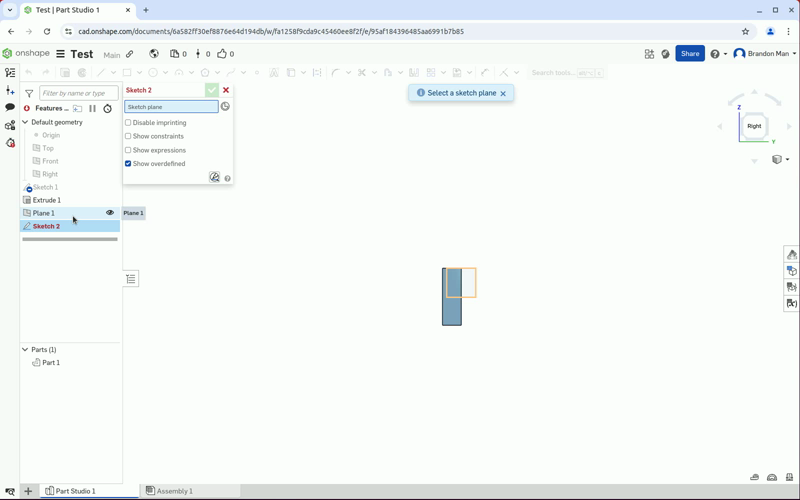
click(73, 215)
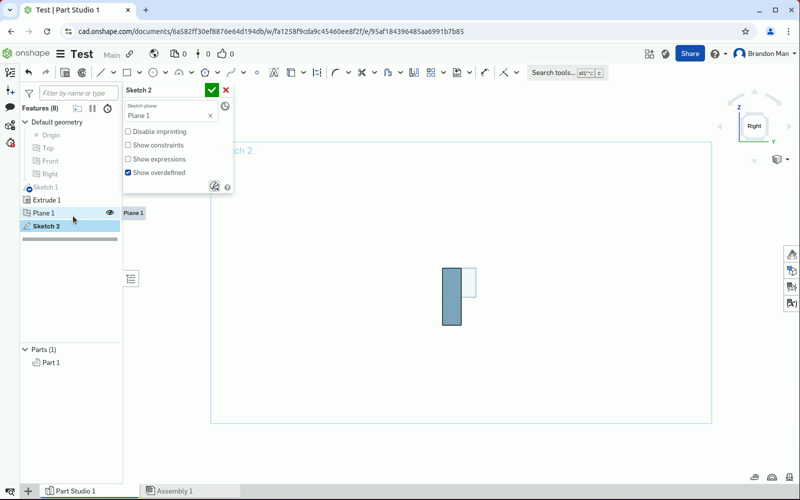
mouse_move(73, 352)
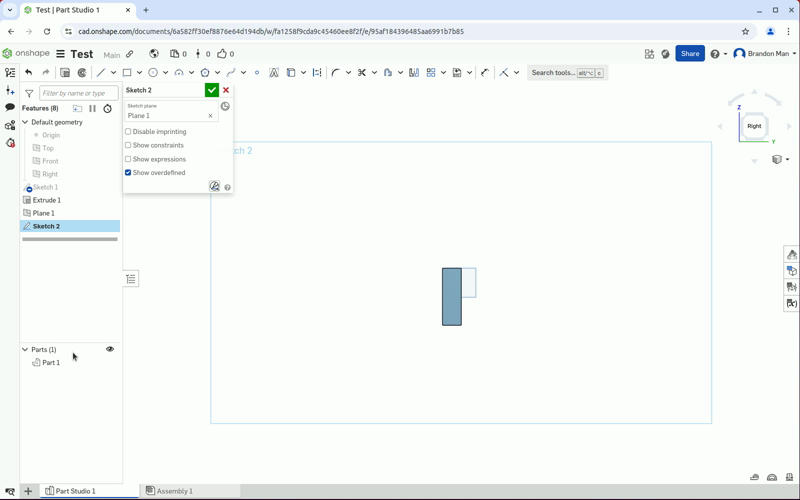
key(y)
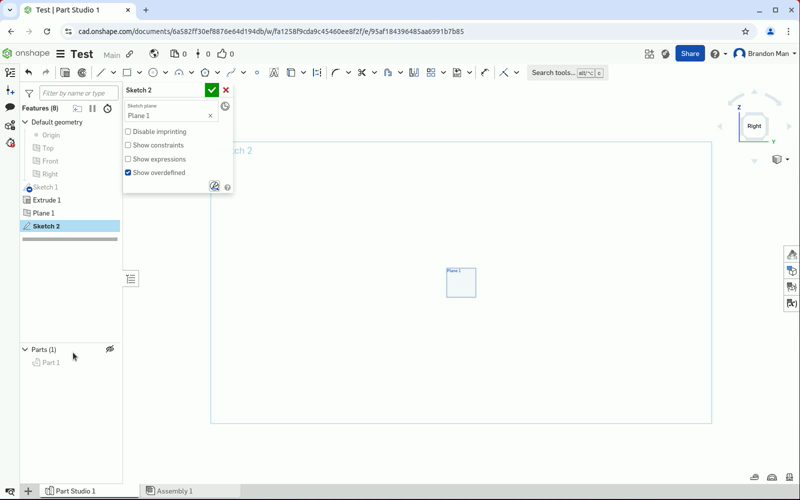
key(a)
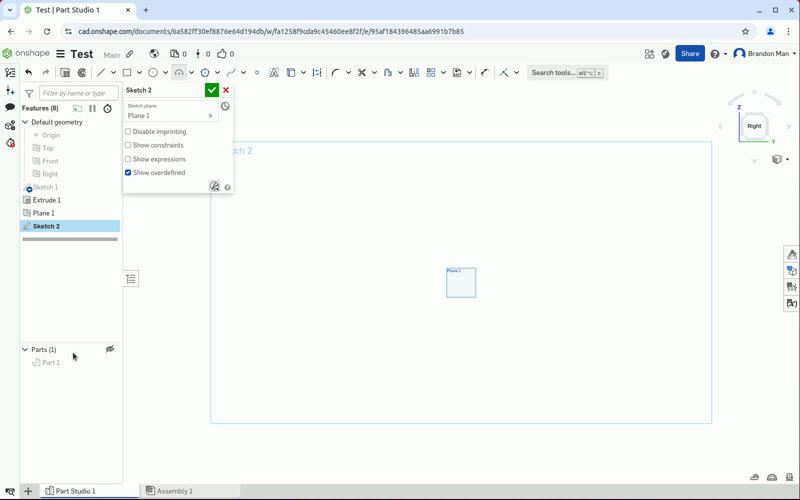
key_down(shift)
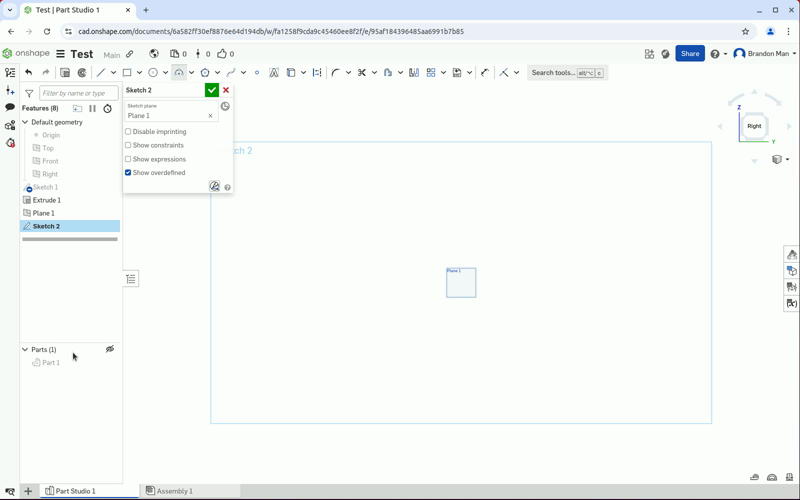
mouse_move(441, 305)
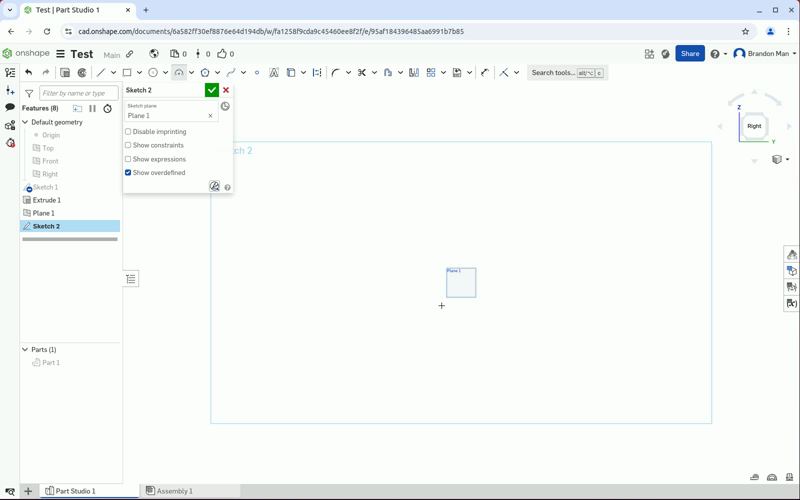
click(441, 305)
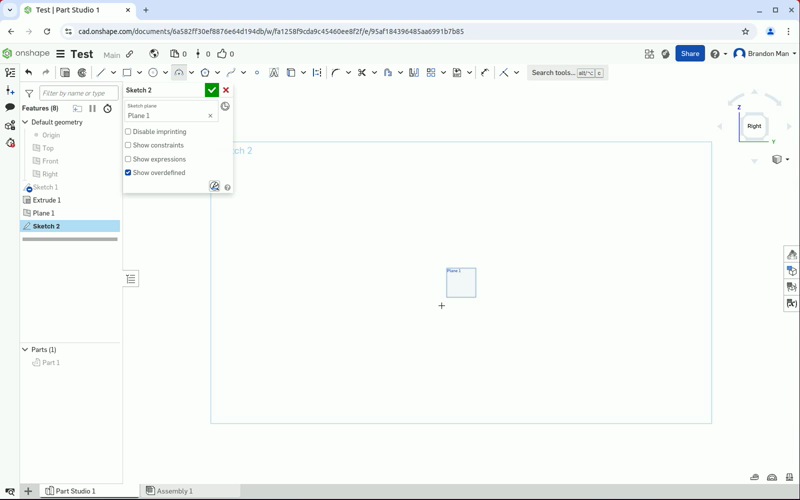
key_up(shift)
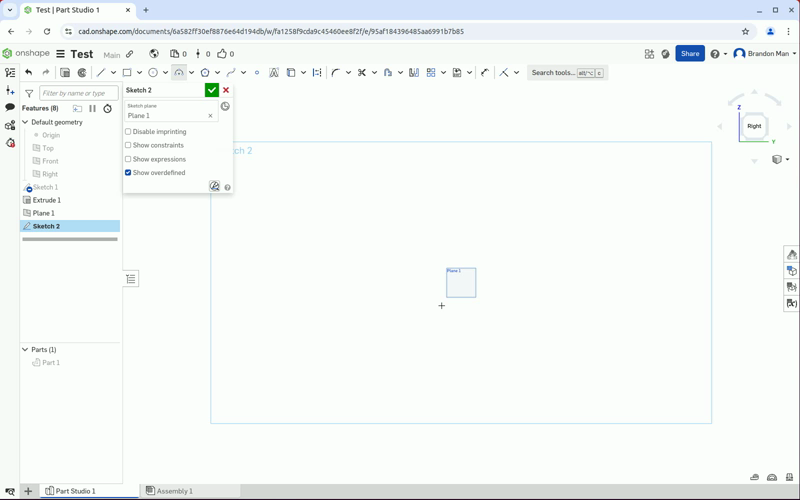
key_down(shift)
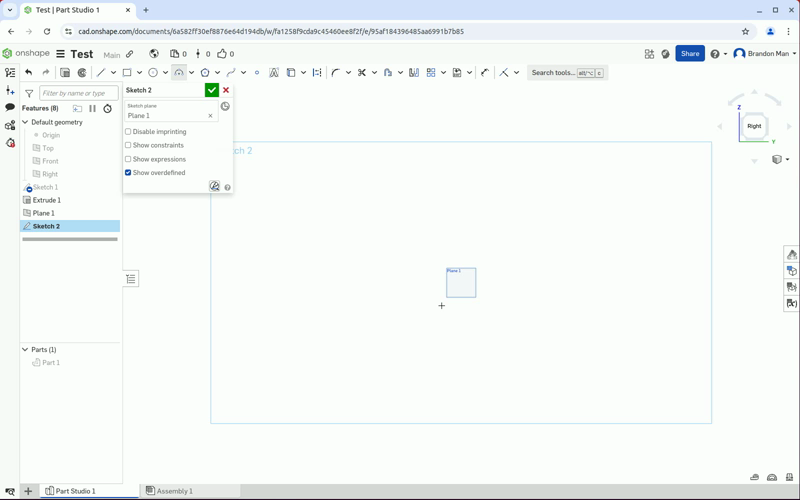
mouse_move(441, 286)
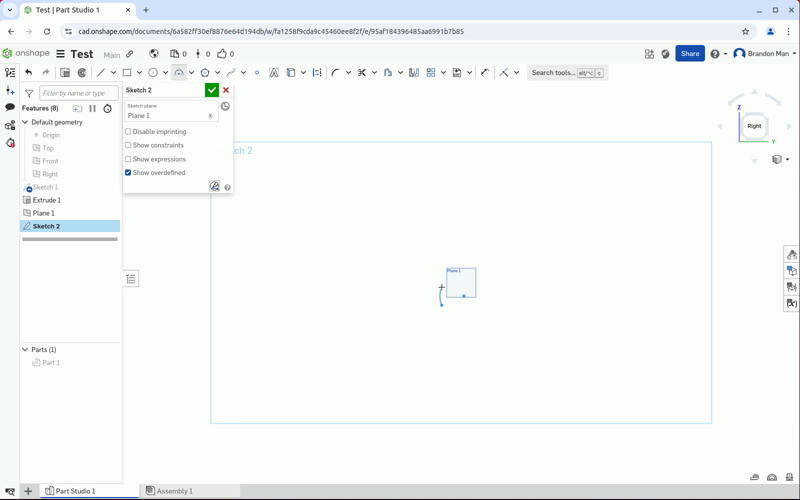
click(441, 286)
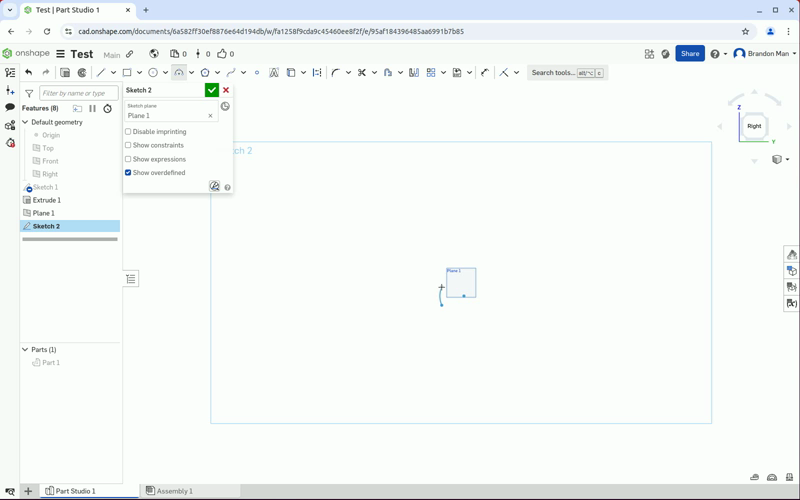
mouse_move(451, 295)
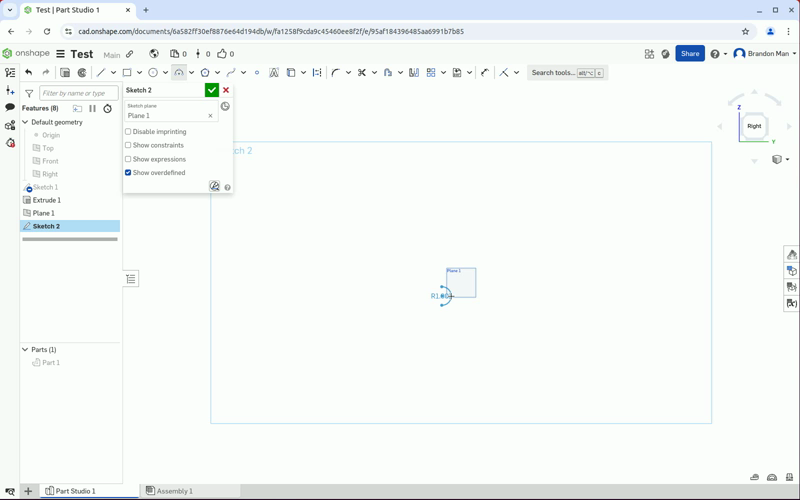
click(451, 295)
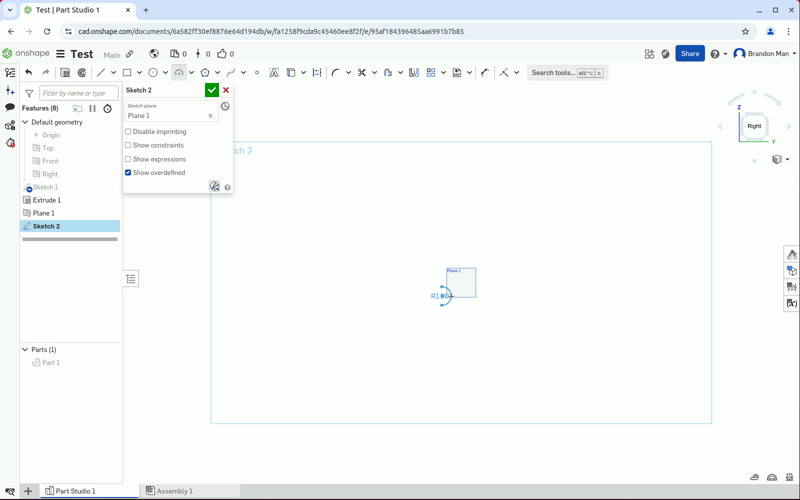
key_up(shift)
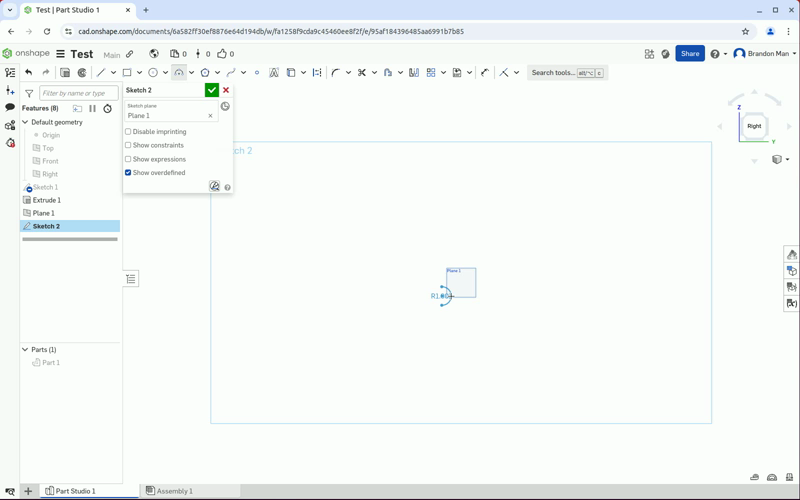
key(esc)
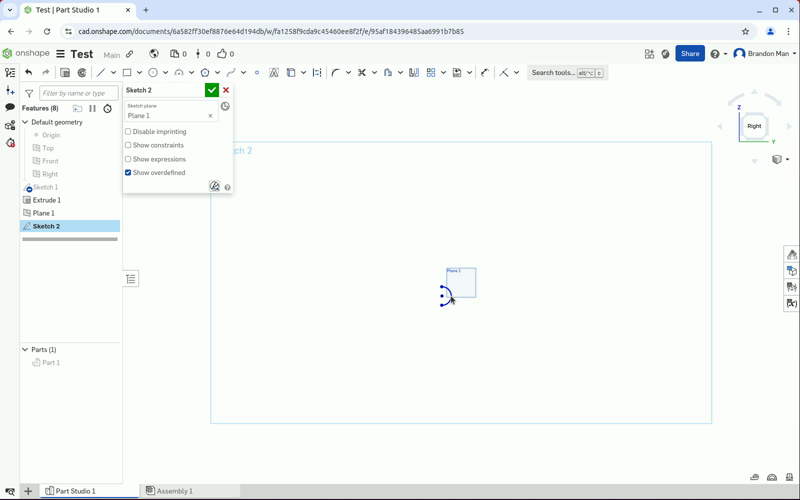
key(l)
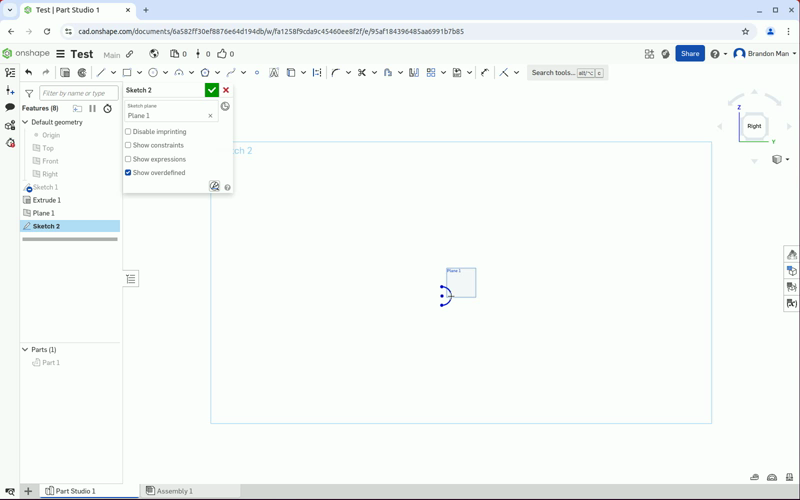
mouse_move(441, 286)
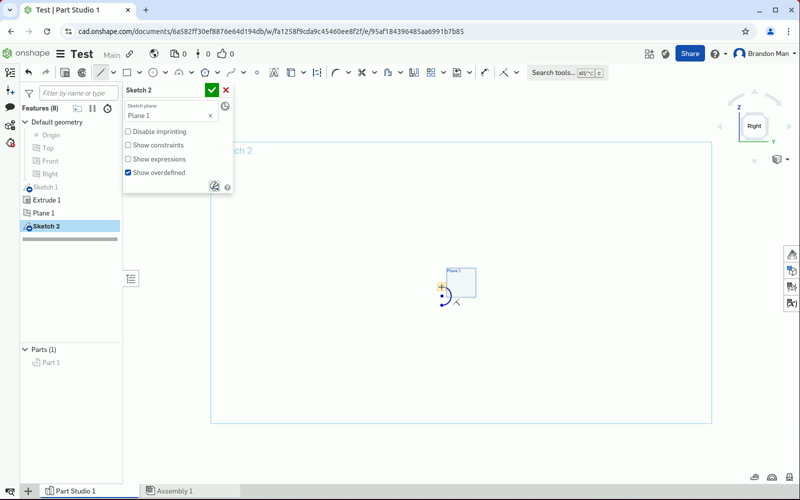
click(441, 286)
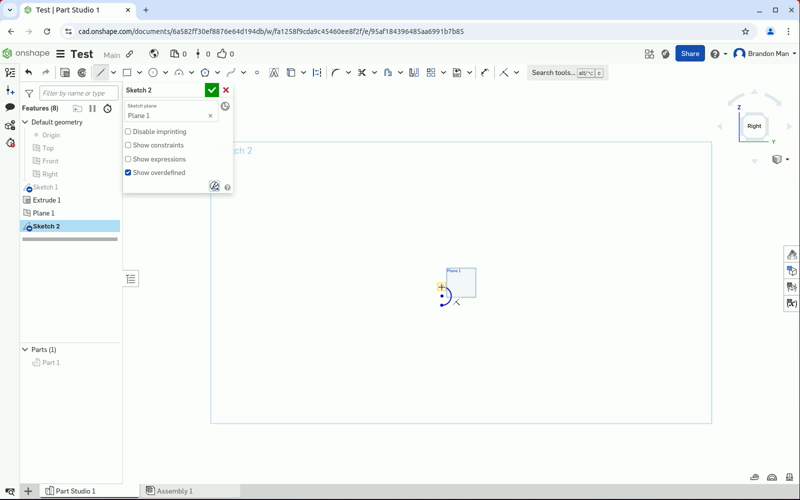
mouse_move(471, 286)
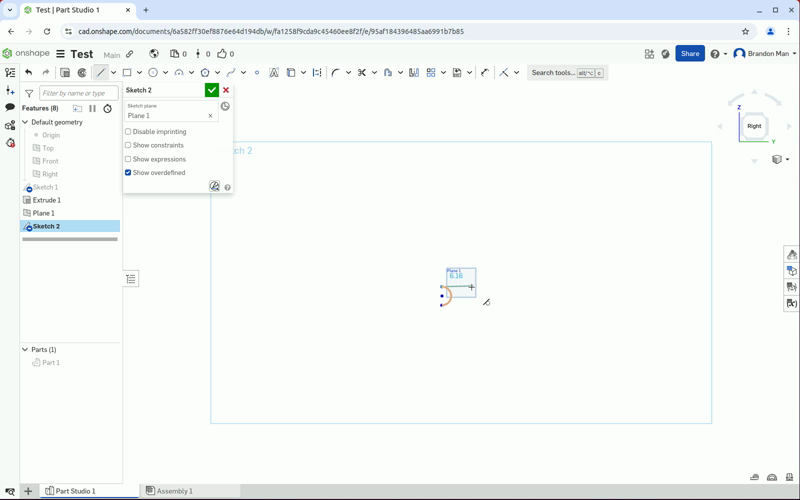
key_down(shift)
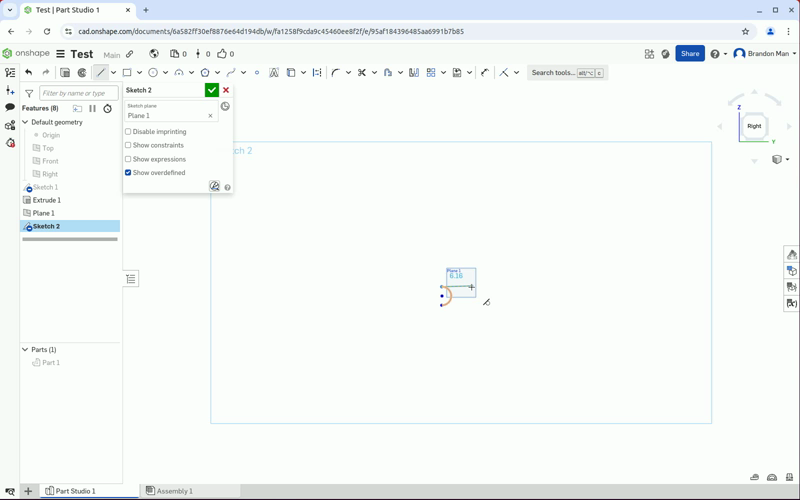
mouse_move(441, 305)
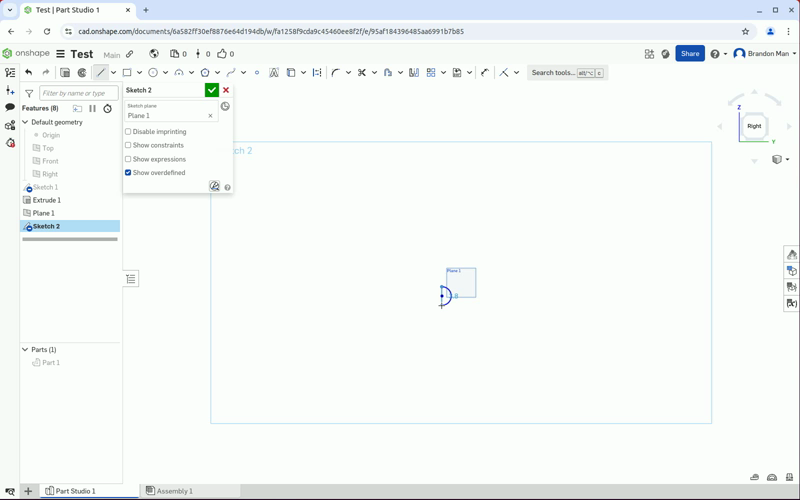
key_up(shift)
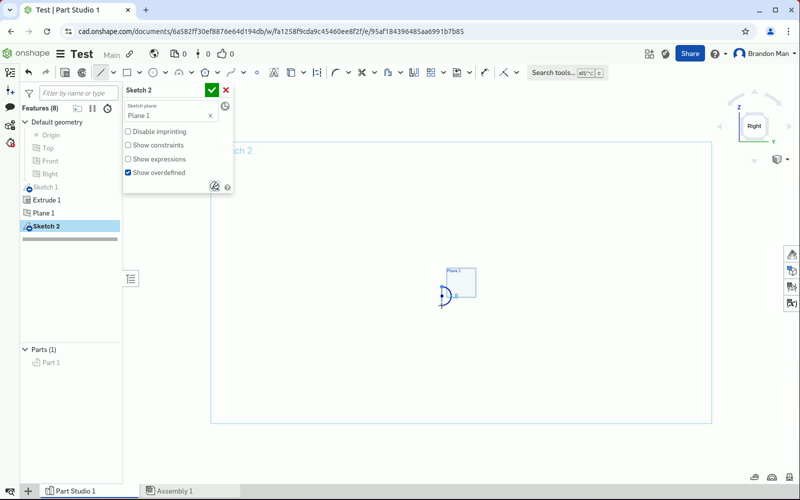
click(441, 305)
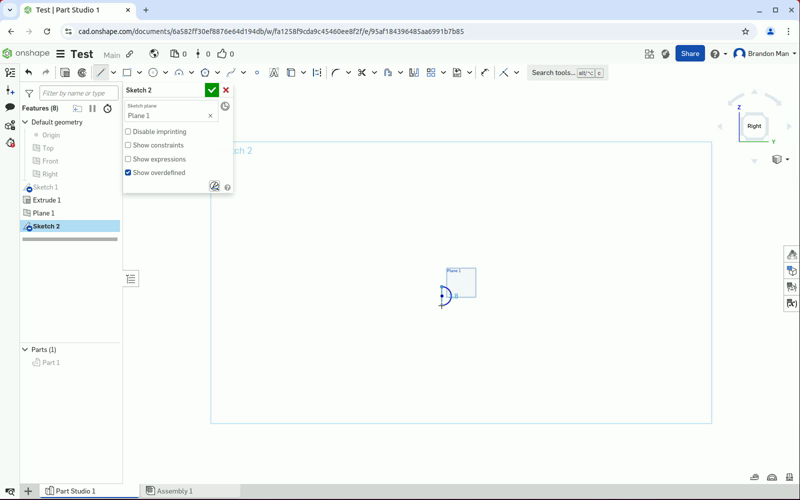
key(esc)
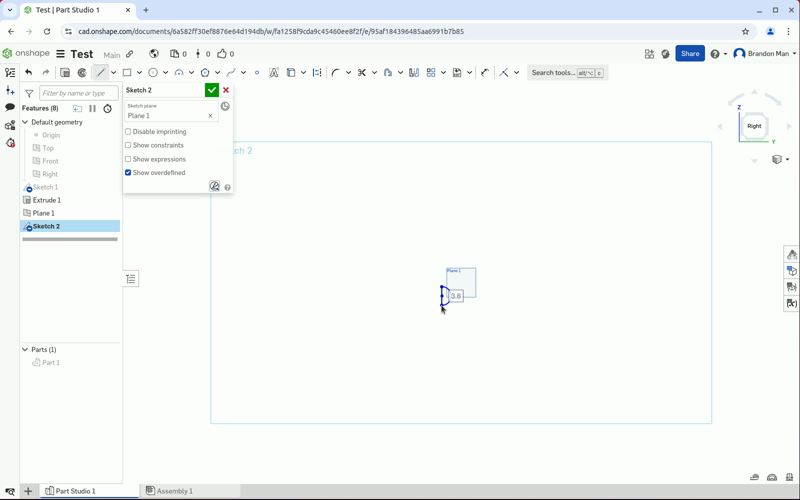
mouse_move(442, 302)
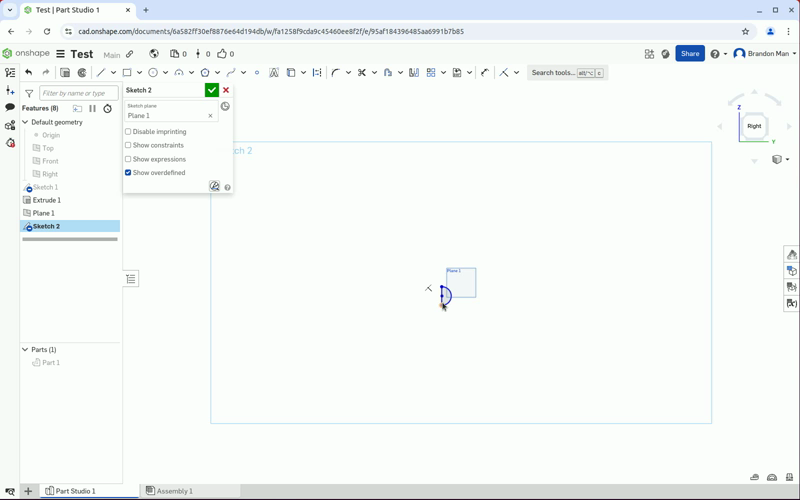
scroll(6)
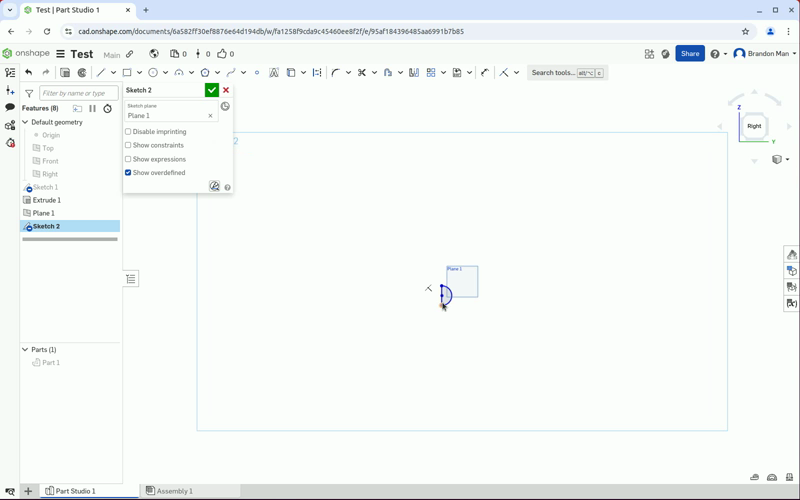
scroll(6)
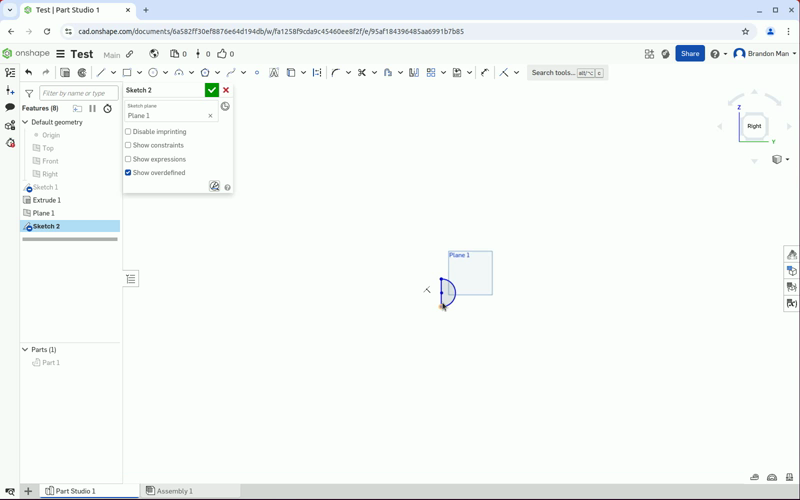
scroll(6)
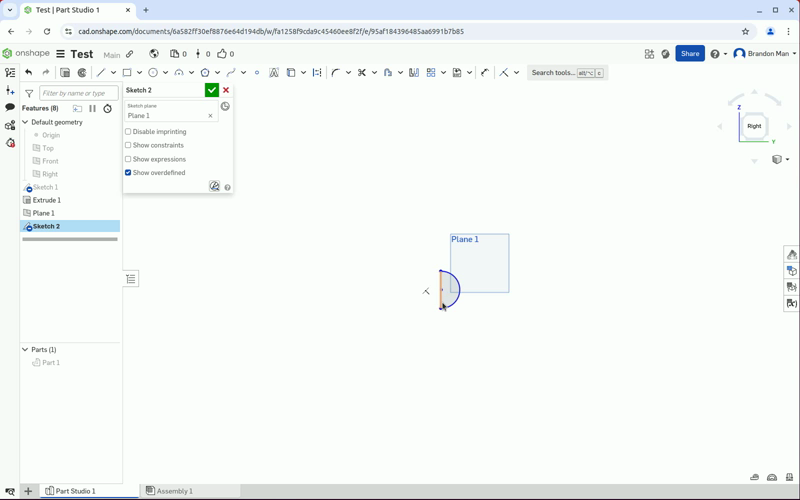
scroll(6)
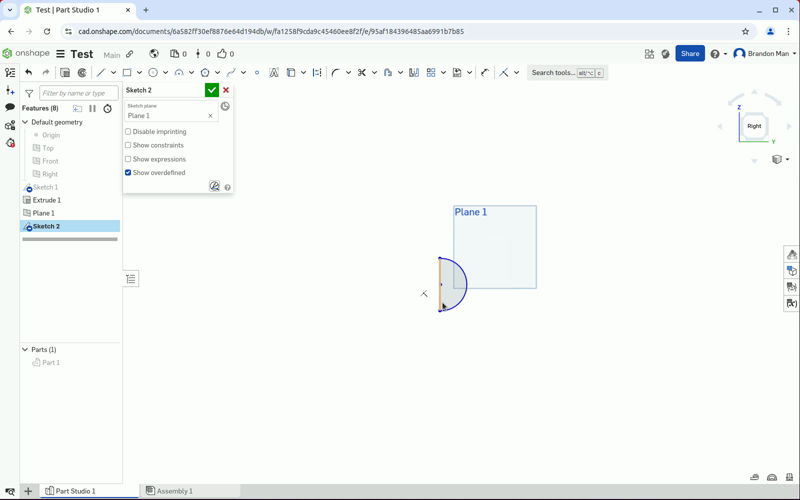
scroll(6)
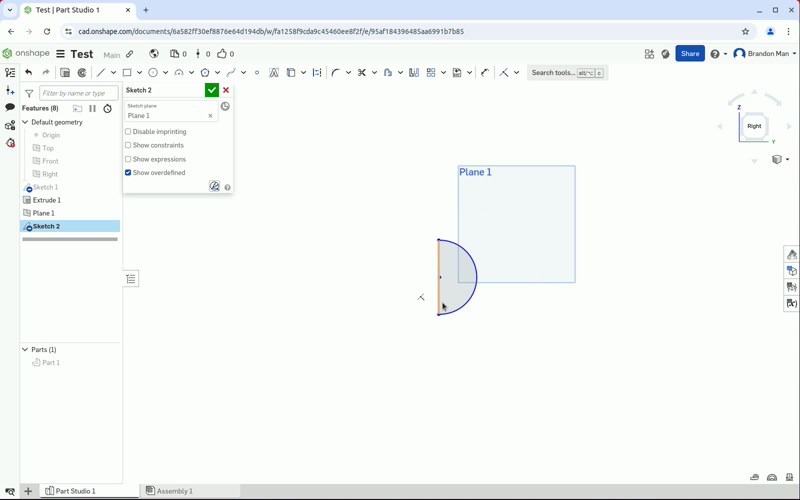
scroll(6)
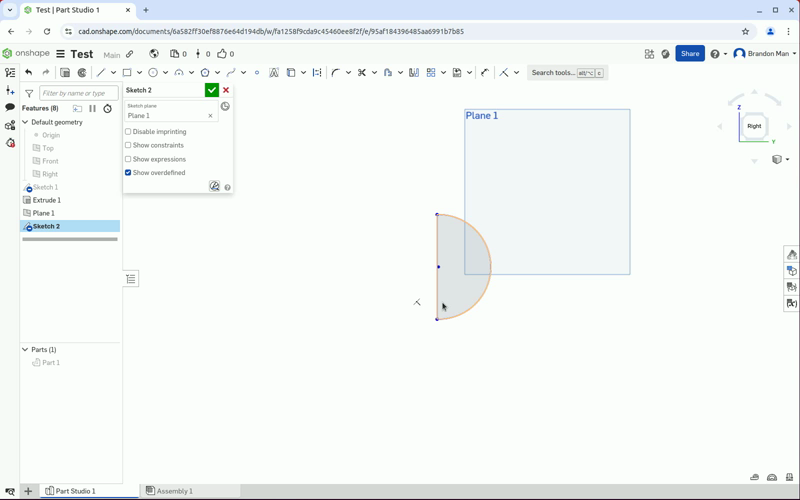
scroll(6)
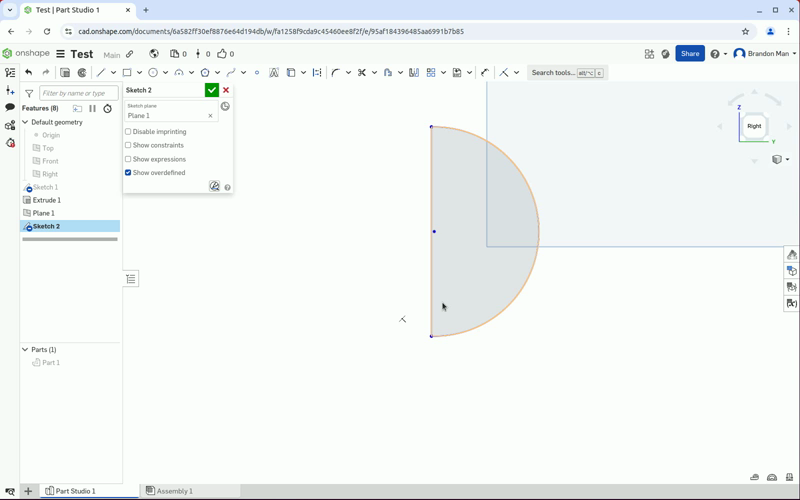
click(442, 302)
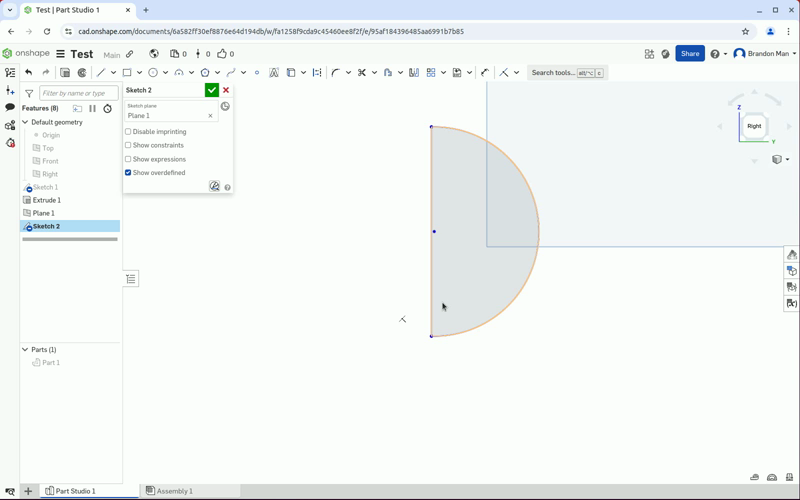
scroll(-6)
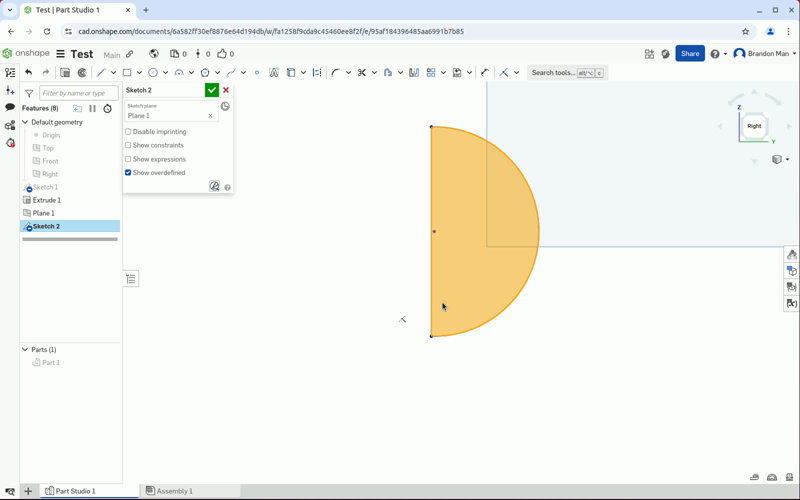
scroll(-6)
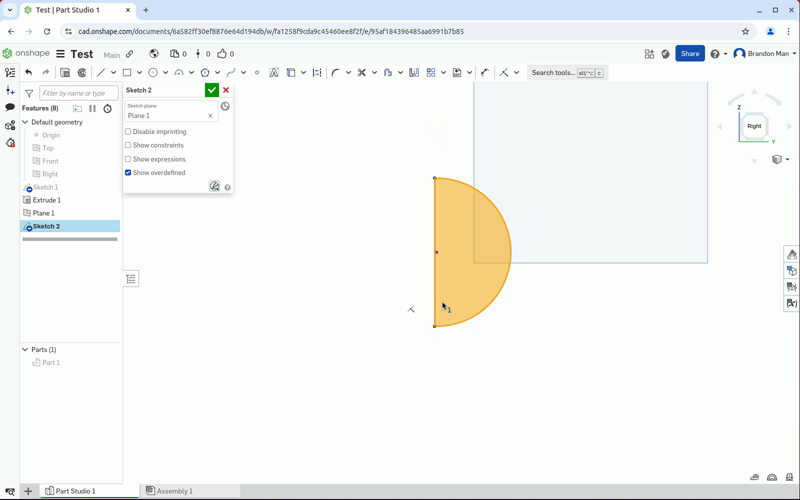
scroll(-6)
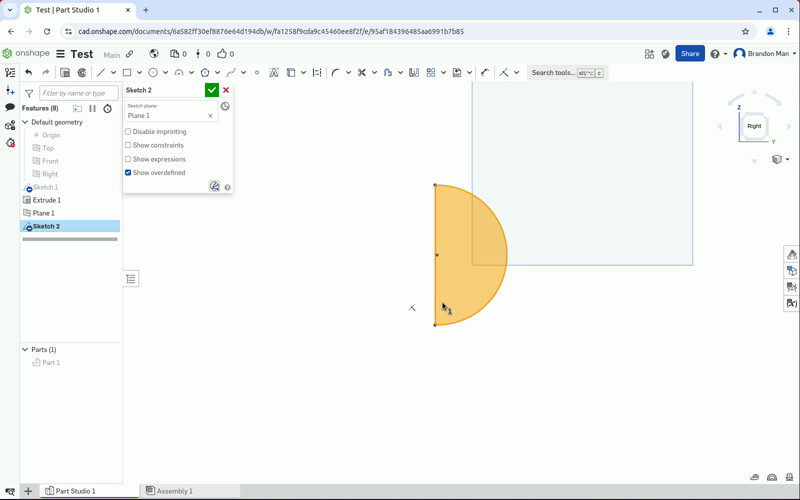
scroll(-6)
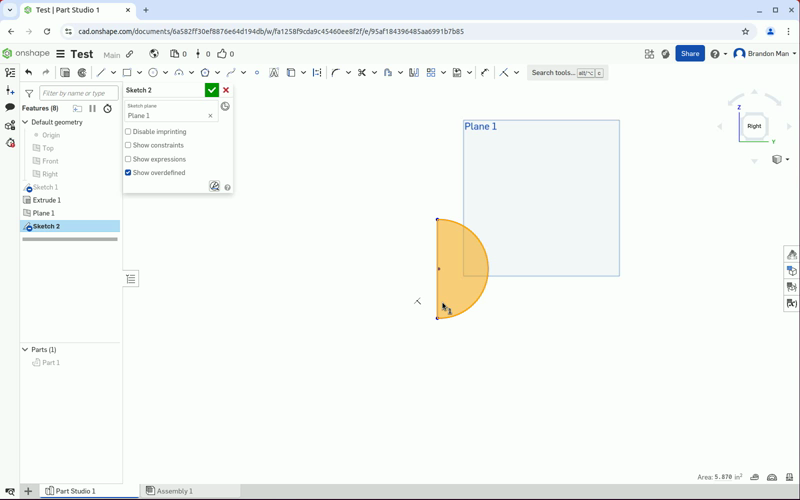
scroll(-6)
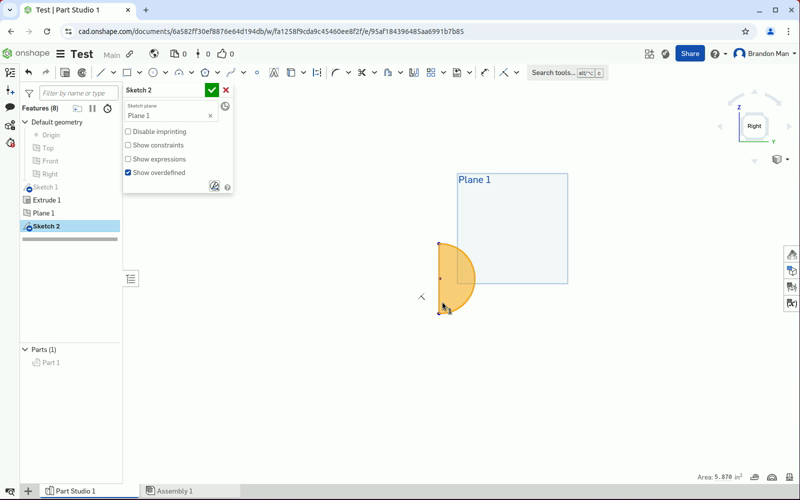
scroll(-6)
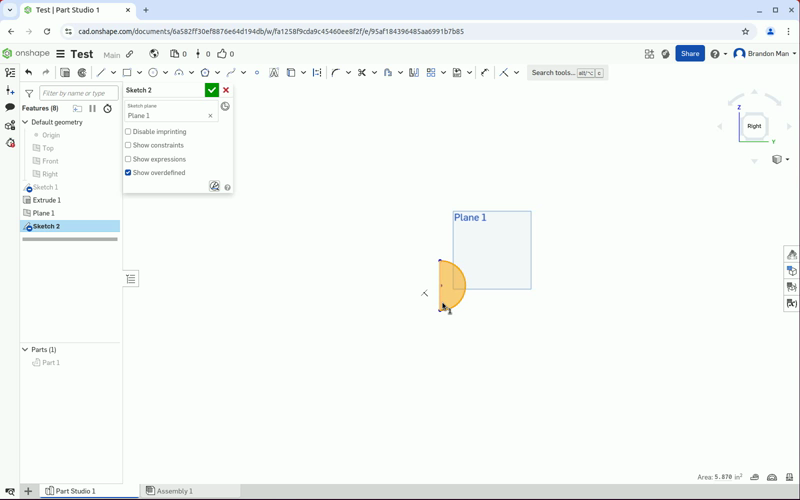
scroll(-6)
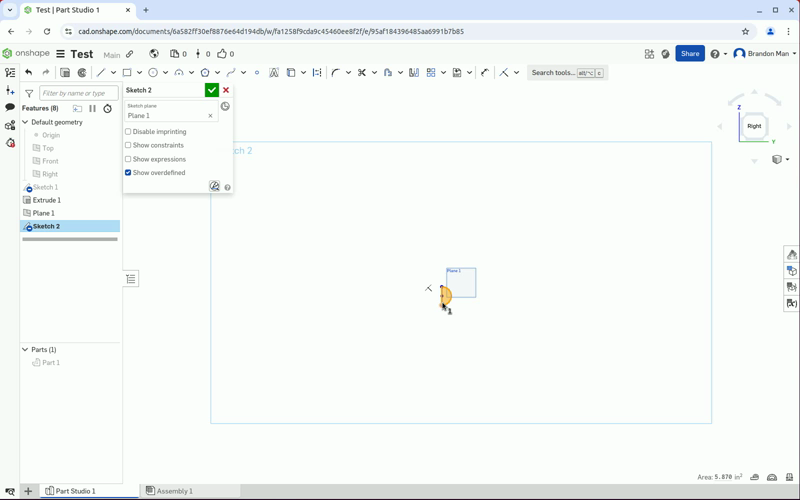
mouse_move(73, 352)
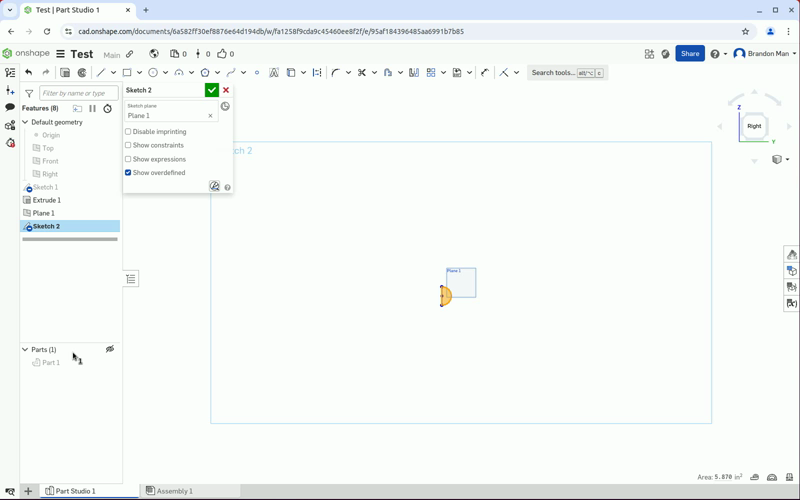
key(shift+y)
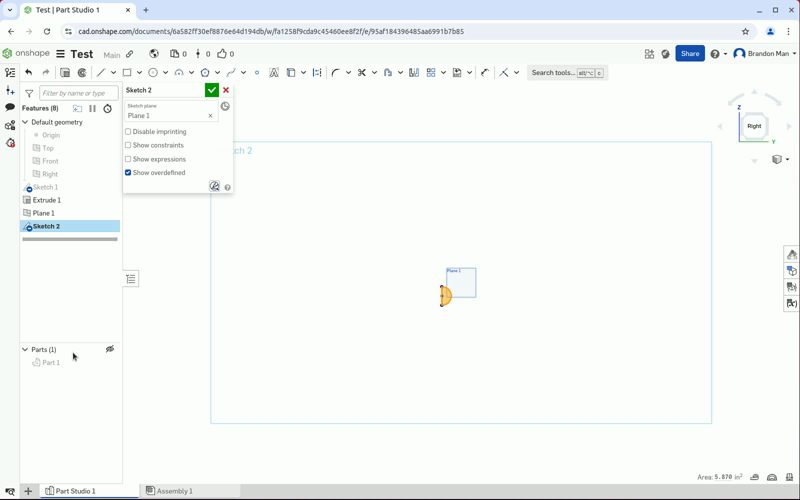
key(shift+e)
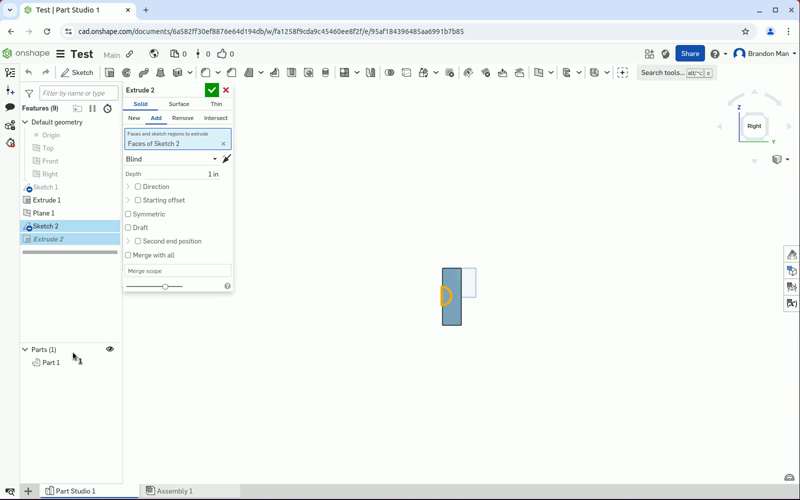
mouse_move(143, 106)
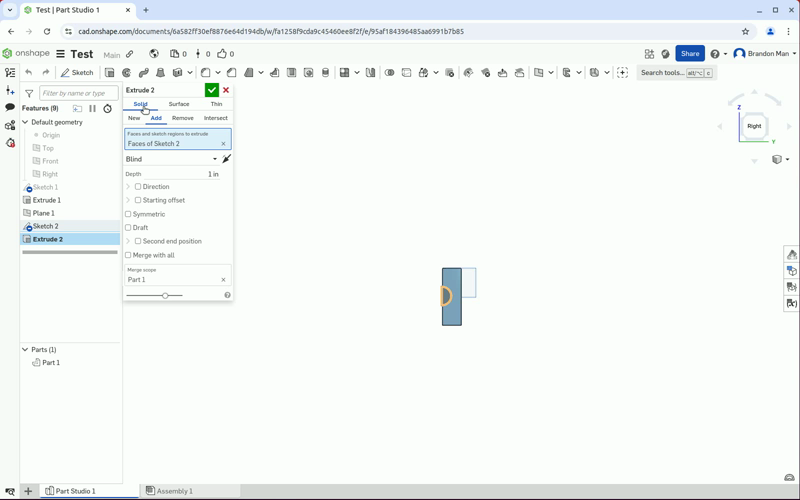
click(143, 106)
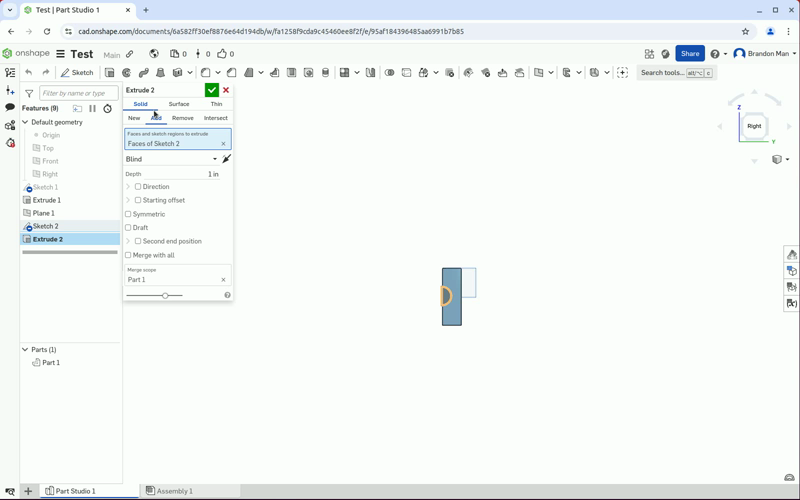
mouse_move(186, 120)
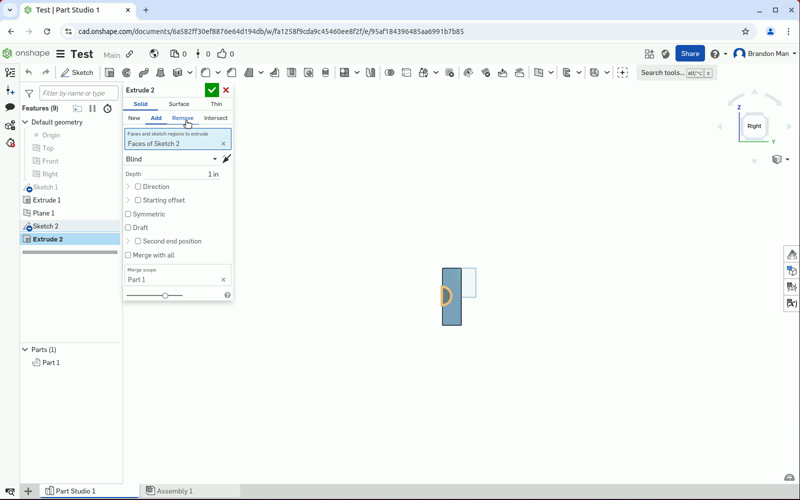
click(186, 120)
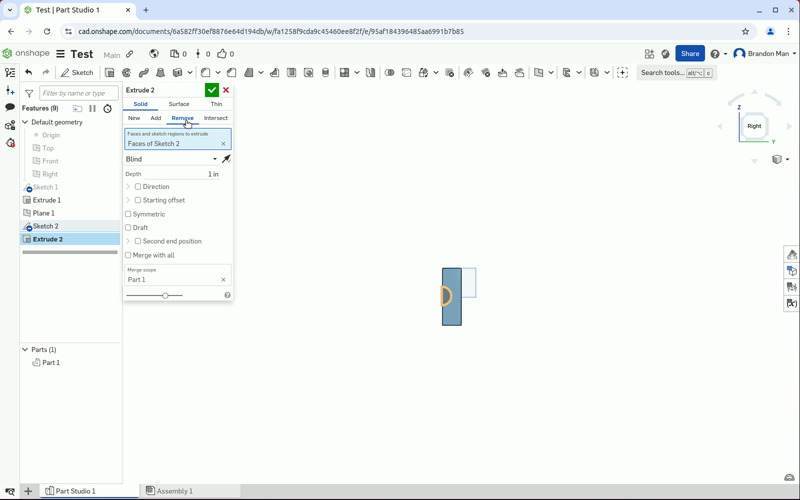
key(tab, 4)
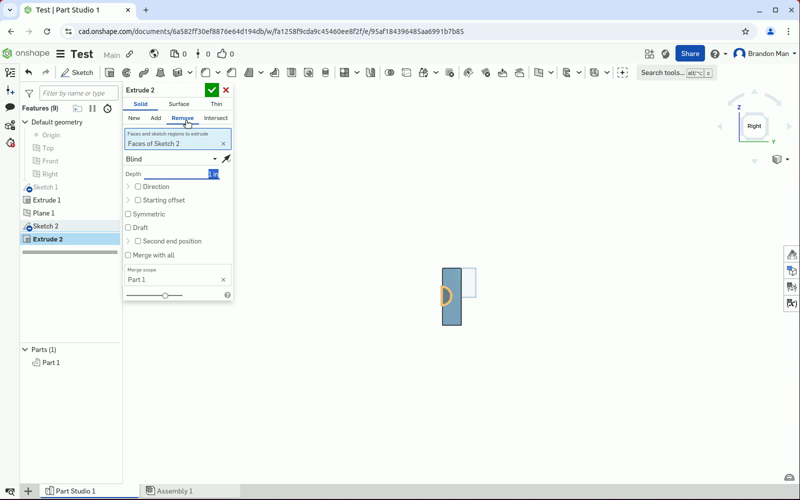
text(3.851)
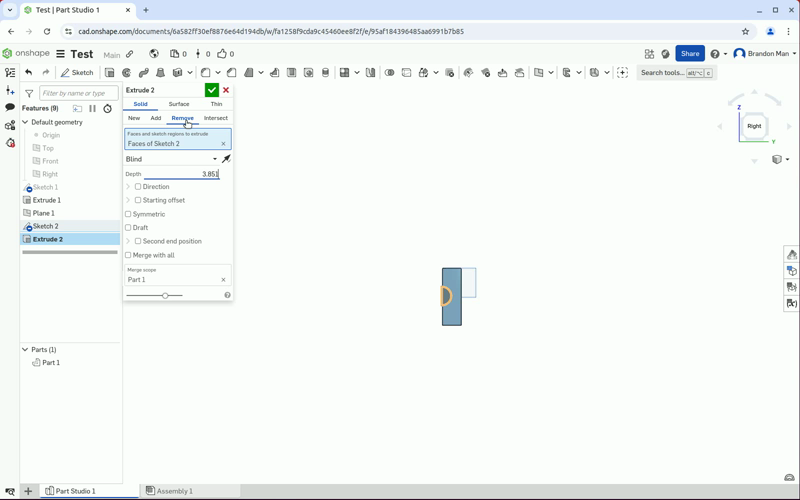
key(tab, 6)
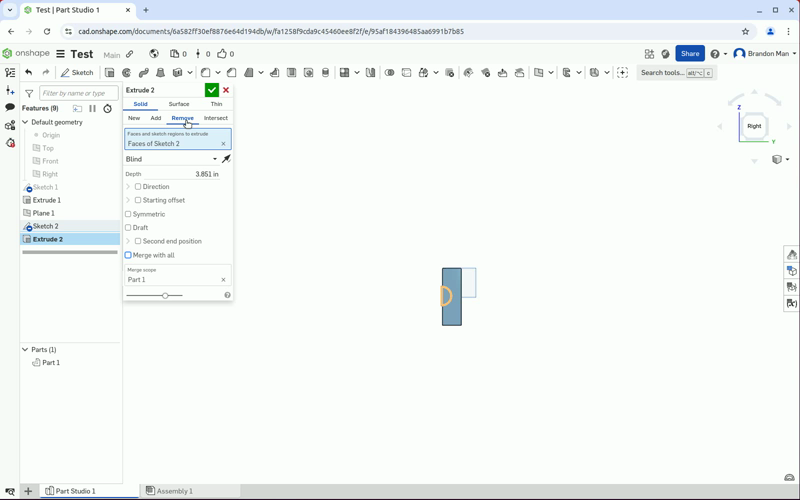
key(space)
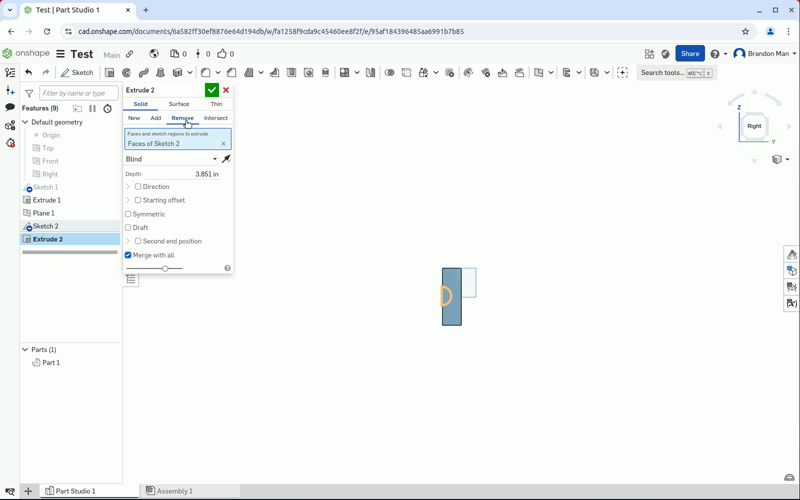
key(enter)
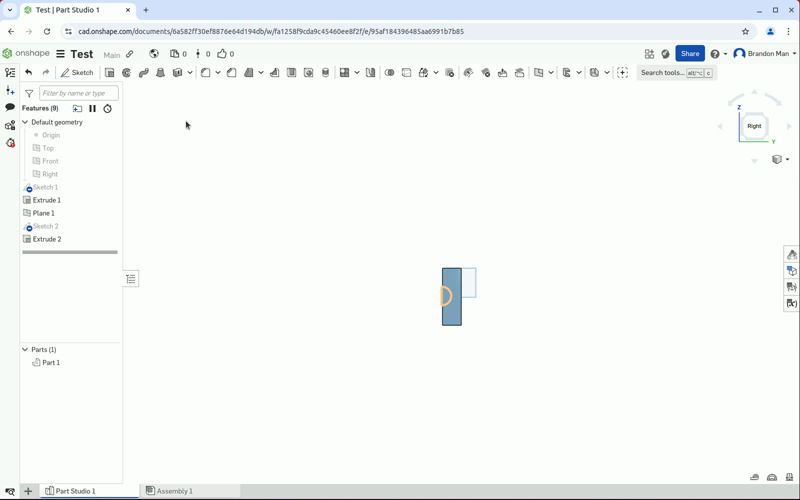
key(shift+h)
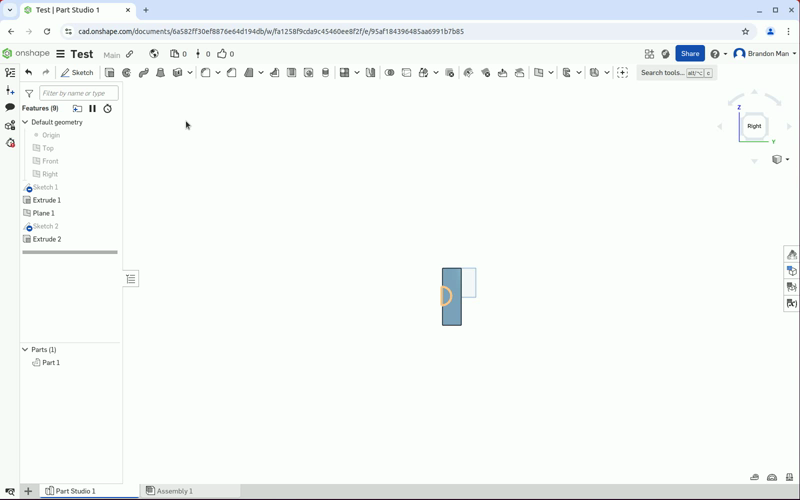
key(shift+h)
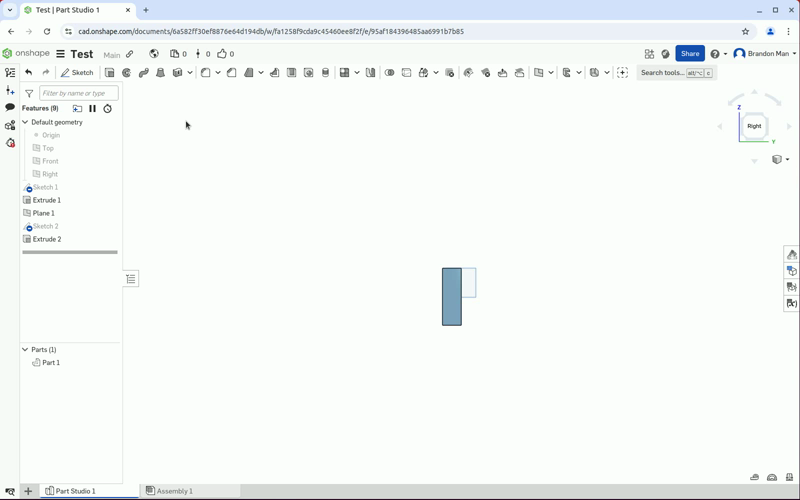
mouse_move(73, 189)
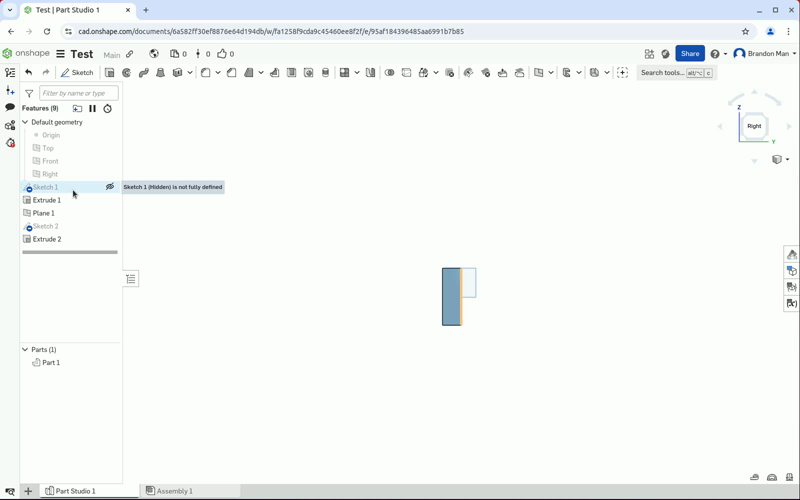
click(73, 189)
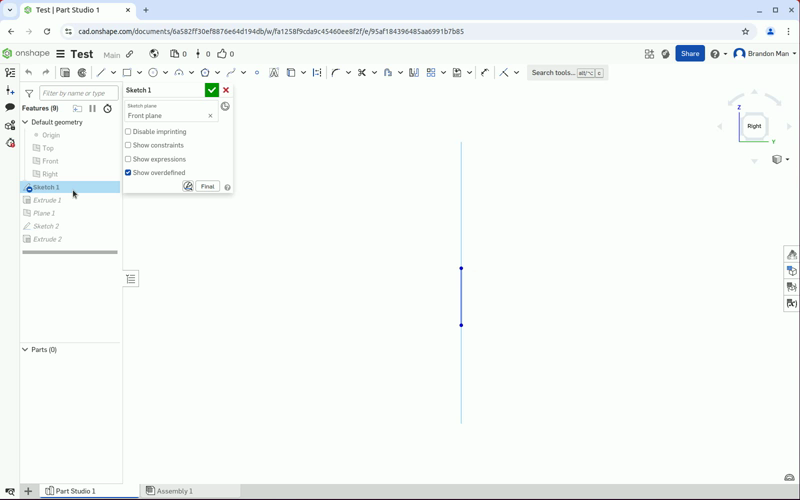
mouse_move(229, 92)
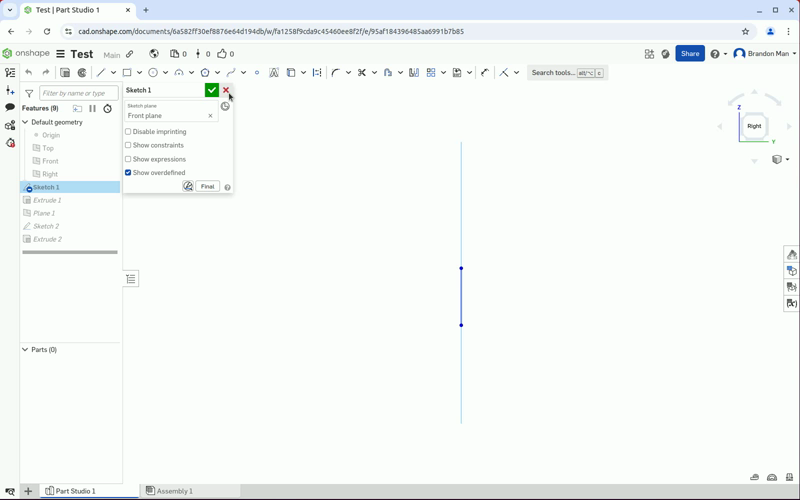
click(229, 92)
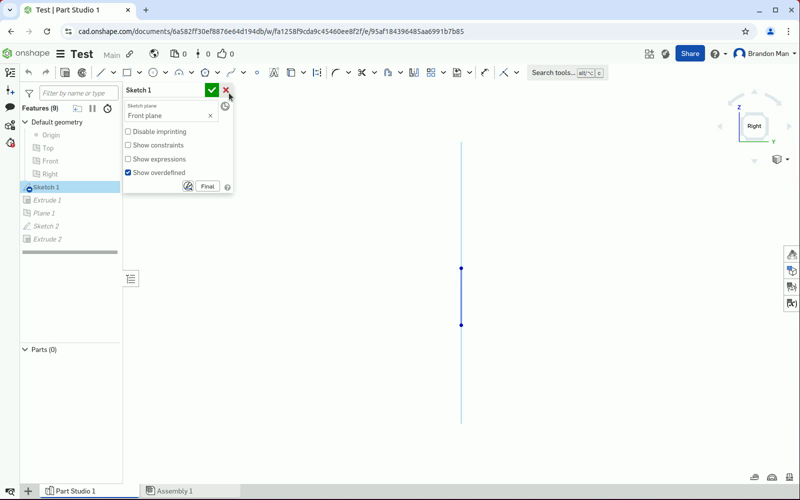
key(shift+s)
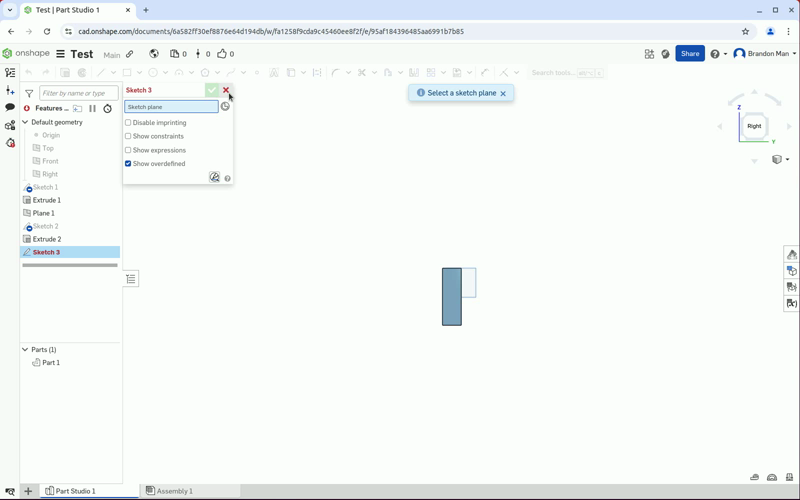
mouse_move(73, 215)
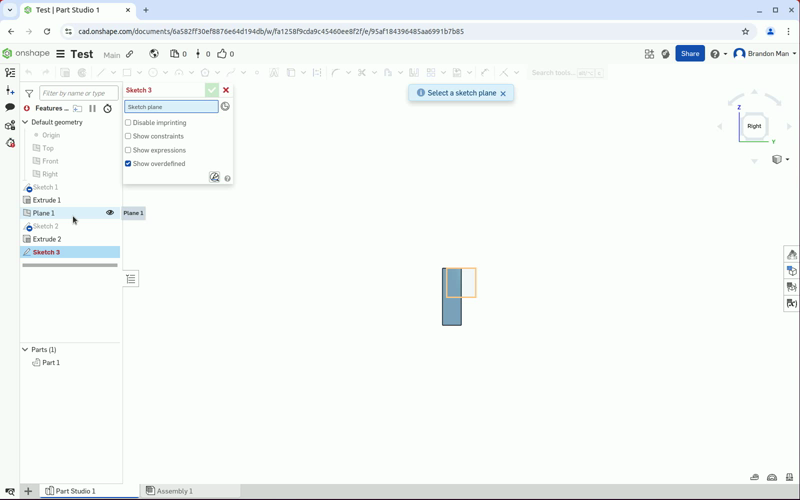
click(73, 215)
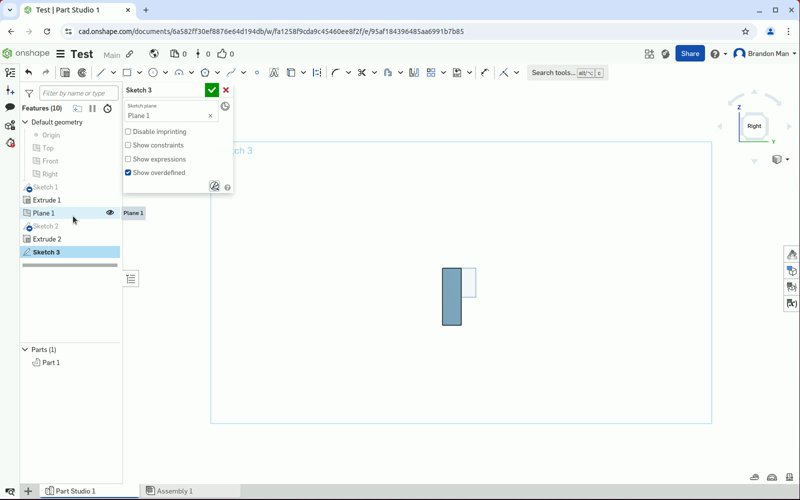
mouse_move(73, 352)
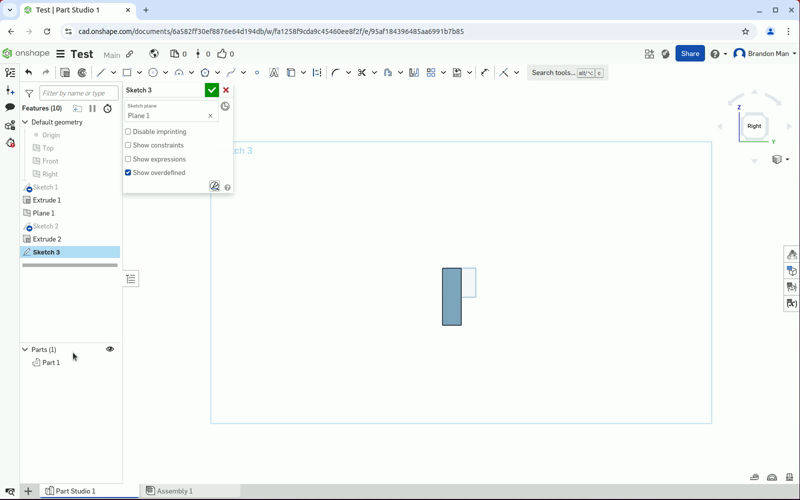
key(y)
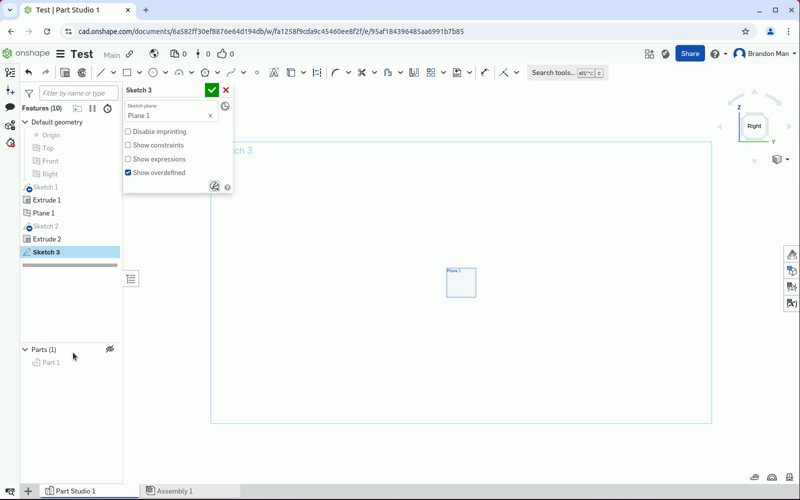
key(a)
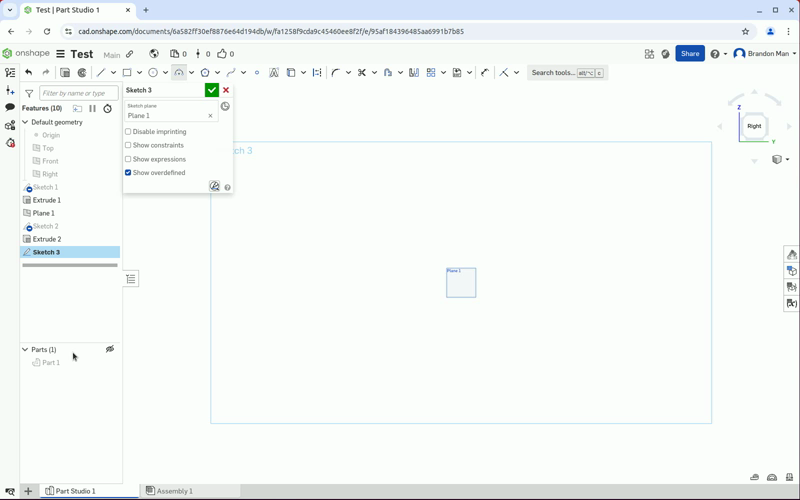
key_down(shift)
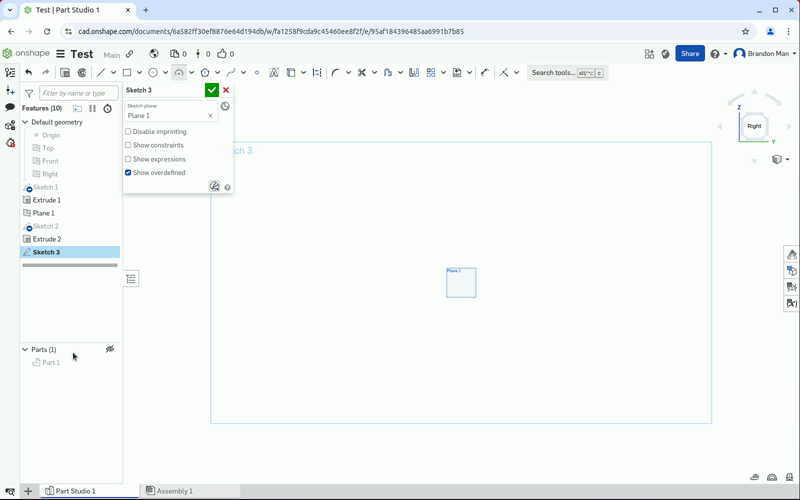
mouse_move(441, 305)
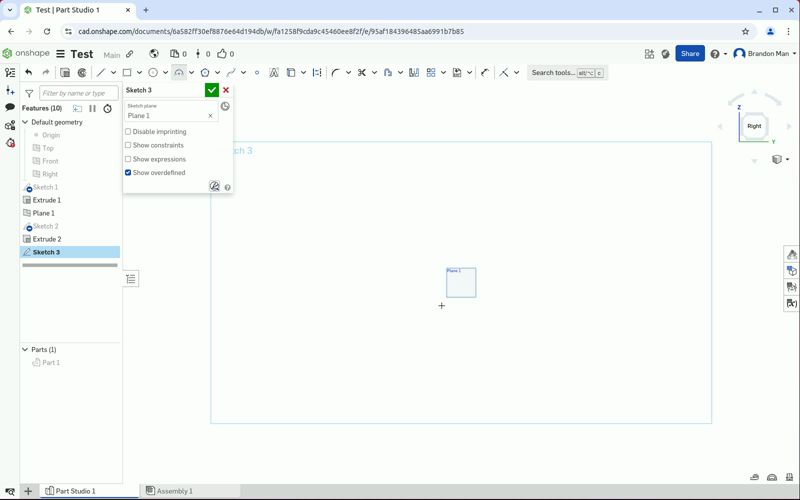
click(441, 305)
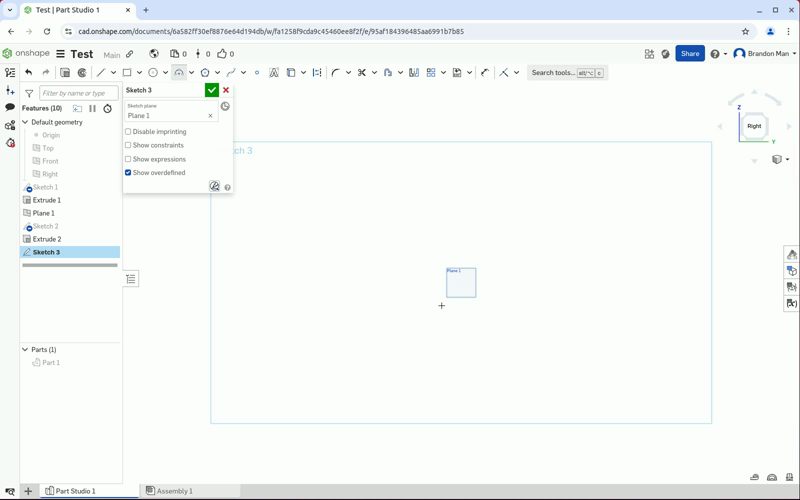
key_up(shift)
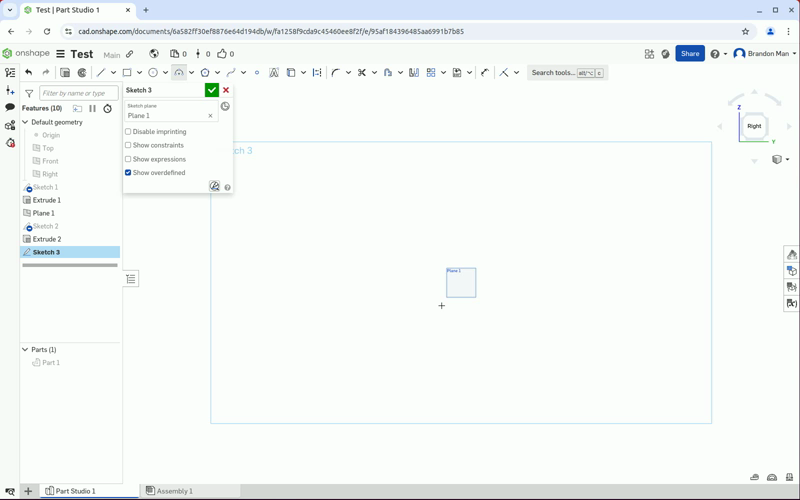
key_down(shift)
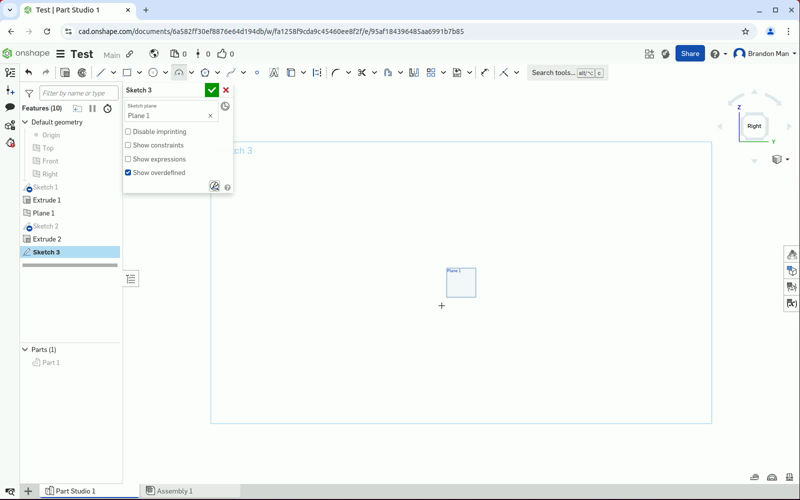
mouse_move(441, 286)
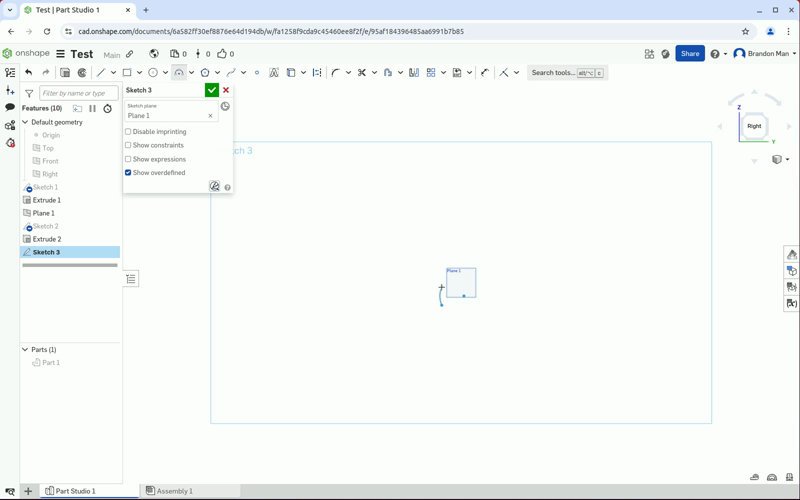
click(441, 286)
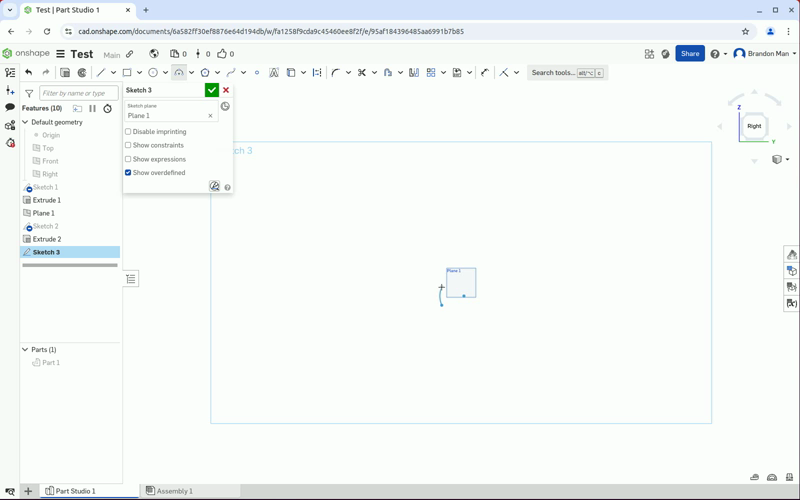
mouse_move(451, 295)
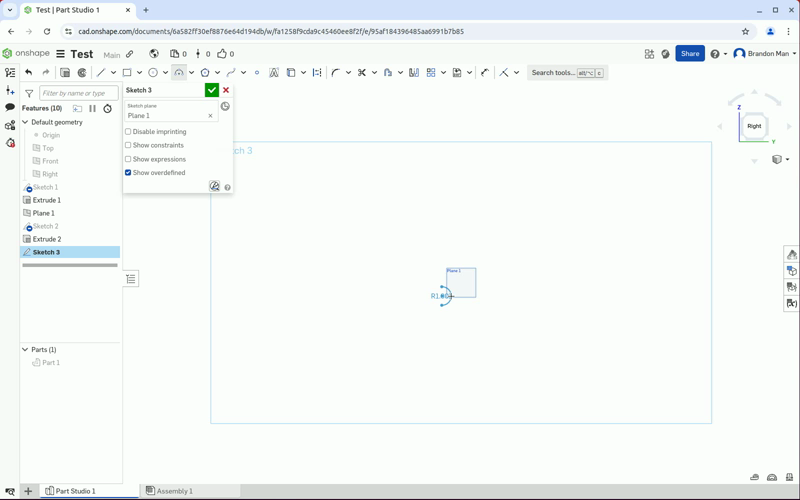
click(451, 295)
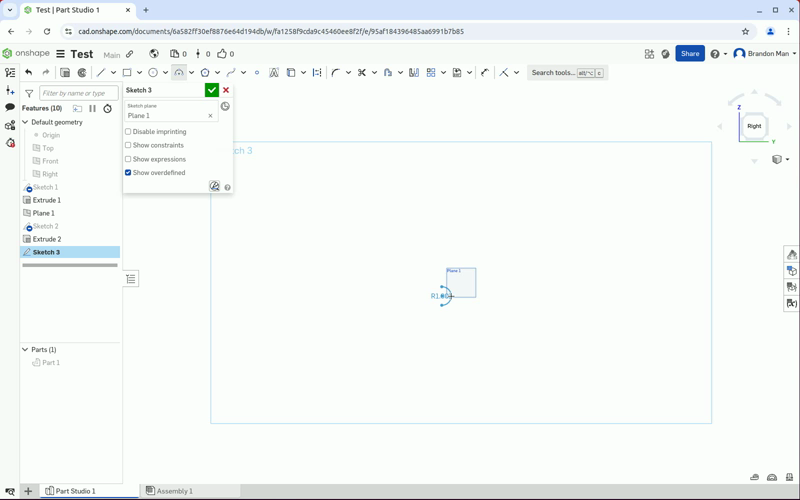
key_up(shift)
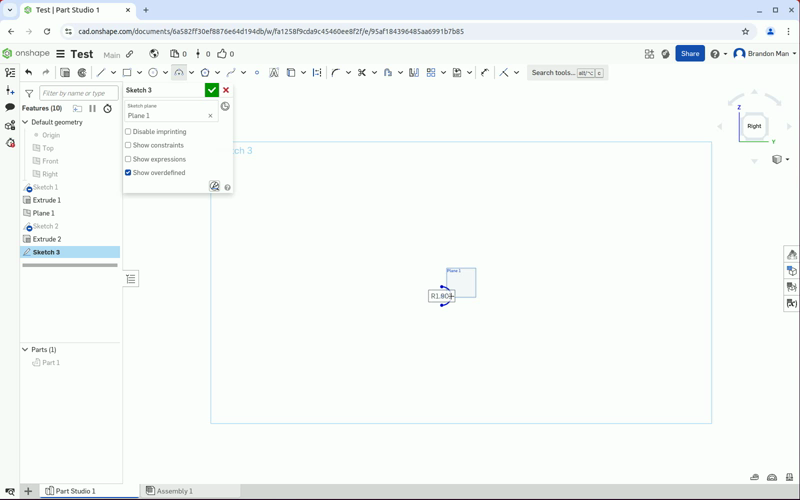
key(esc)
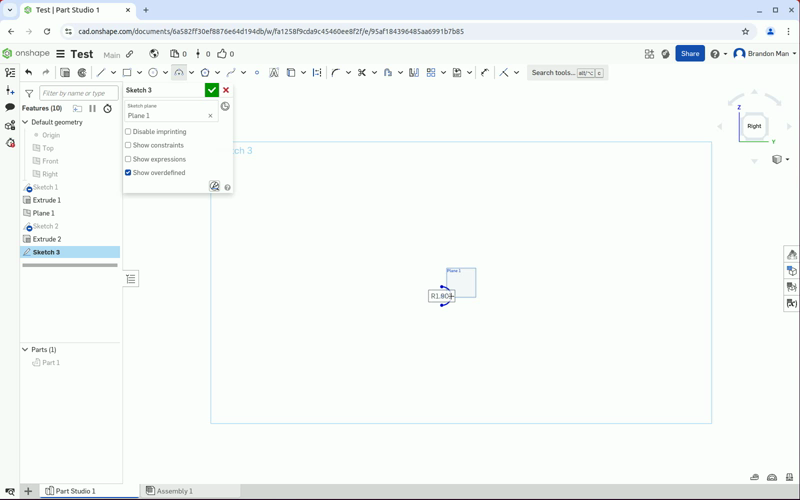
key(l)
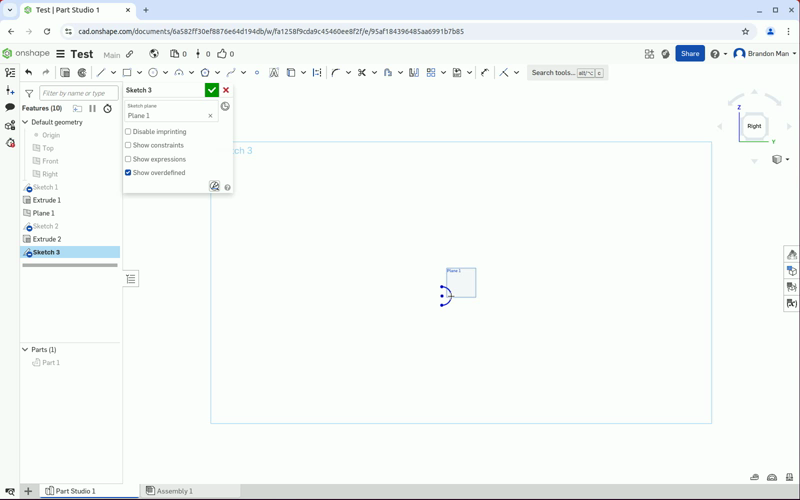
mouse_move(441, 286)
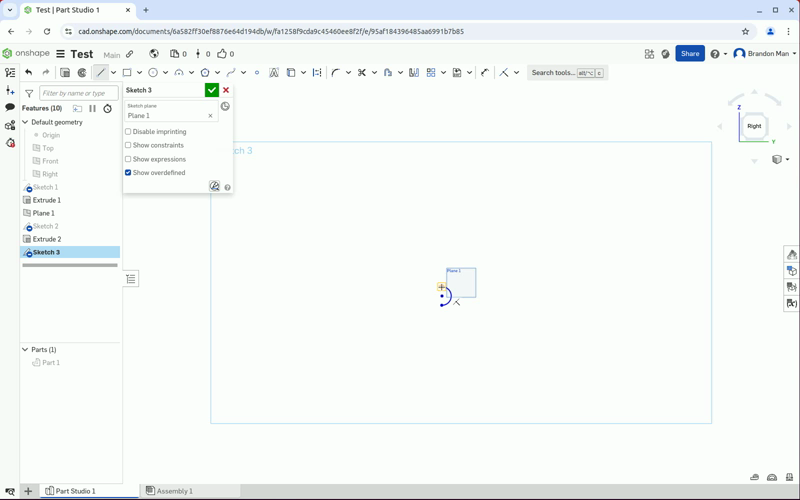
click(441, 286)
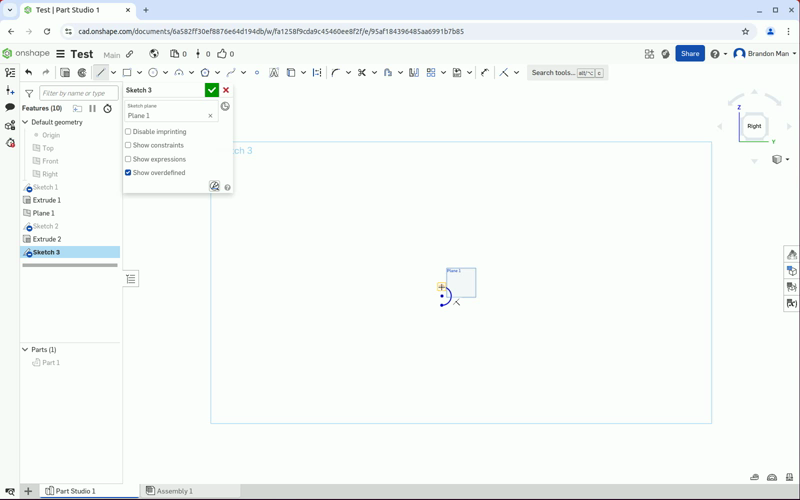
mouse_move(471, 286)
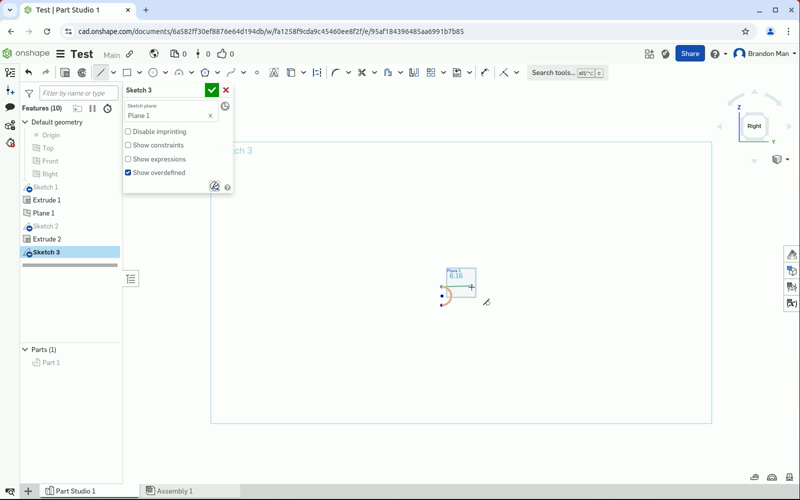
key_down(shift)
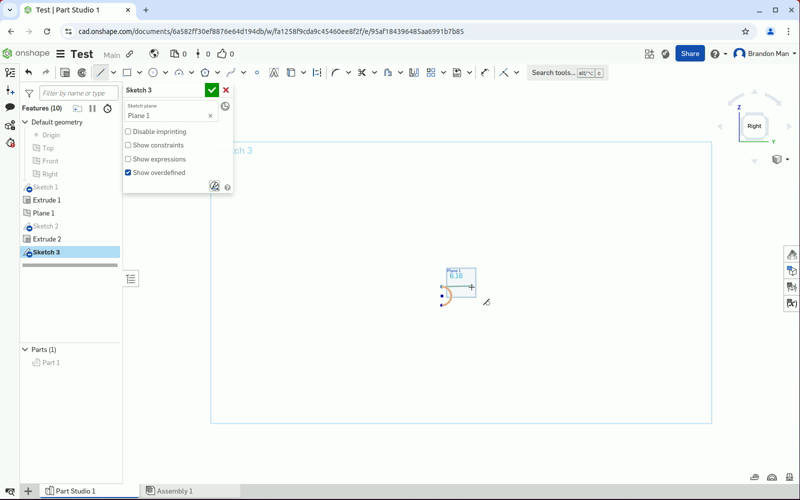
mouse_move(441, 305)
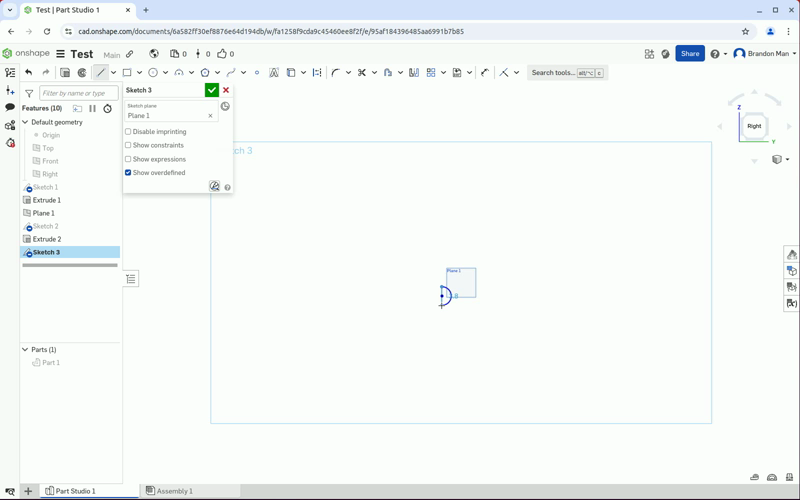
key_up(shift)
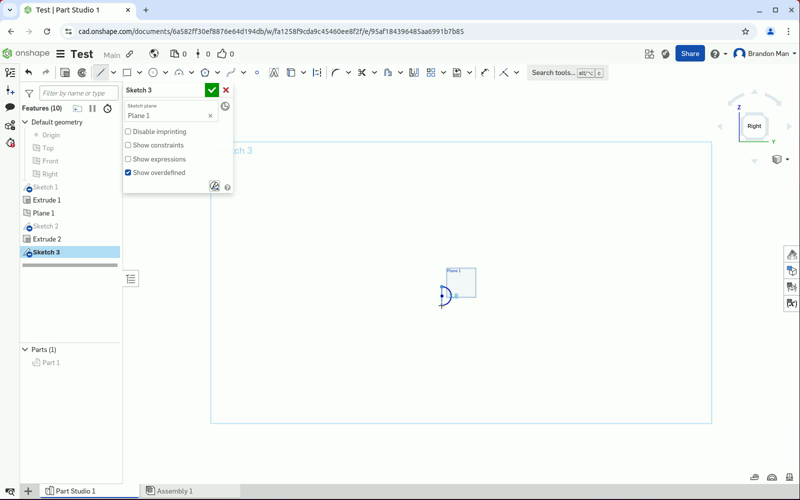
click(441, 305)
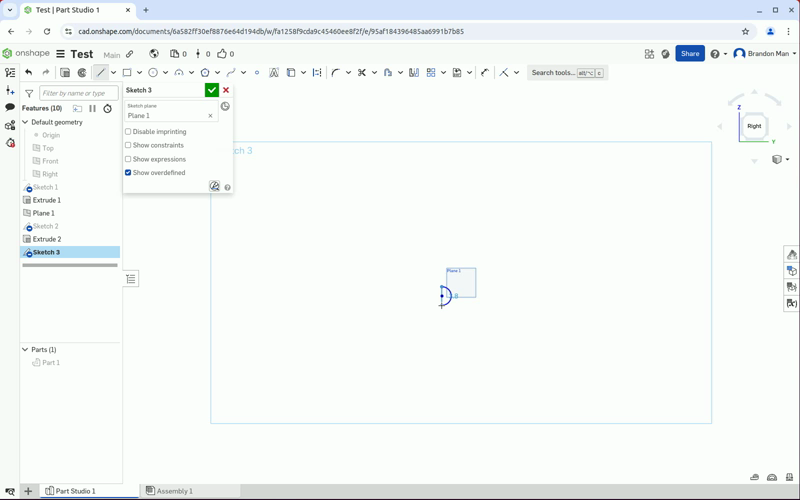
key(esc)
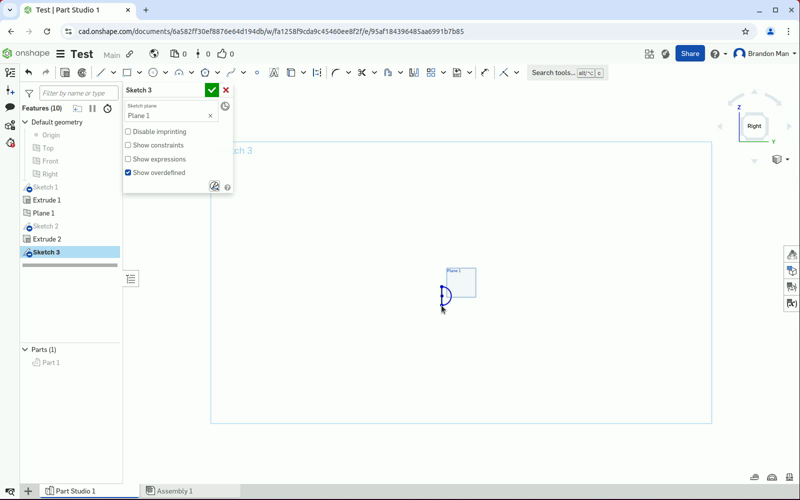
mouse_move(444, 289)
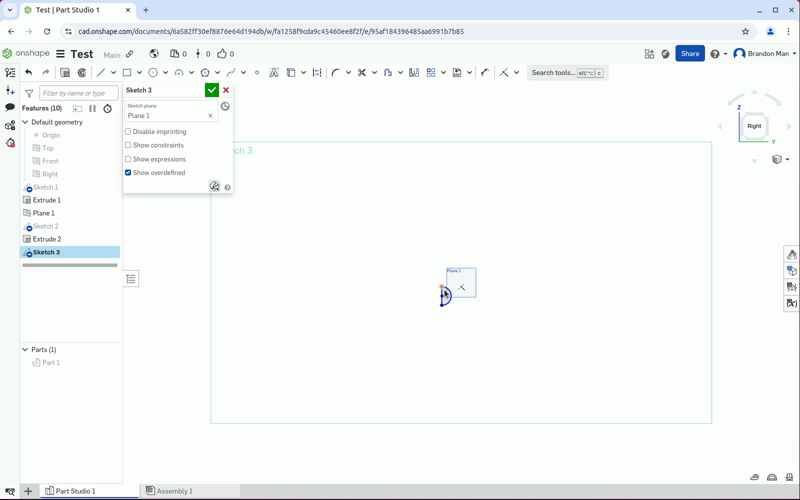
scroll(6)
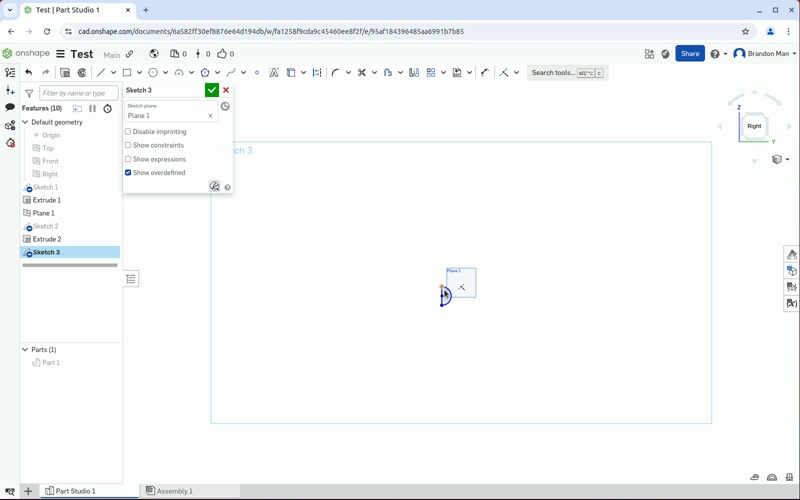
scroll(6)
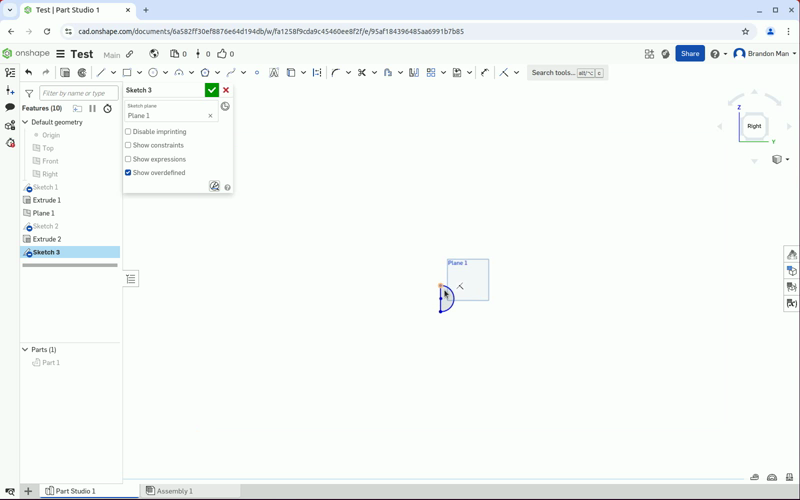
scroll(6)
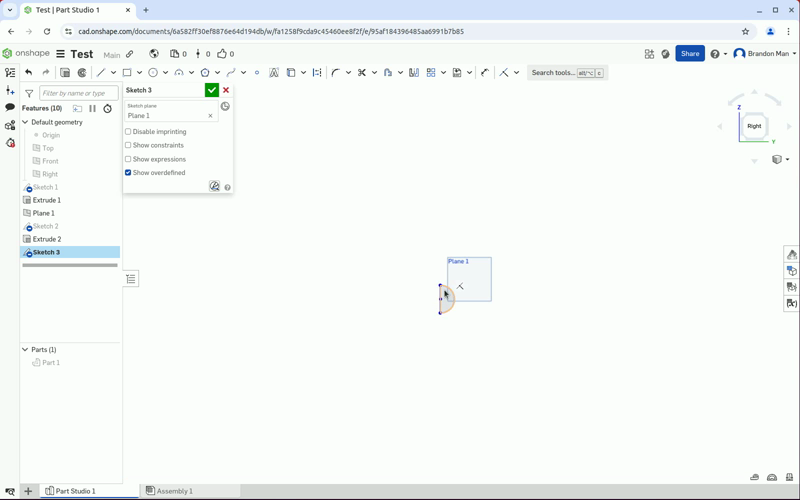
scroll(6)
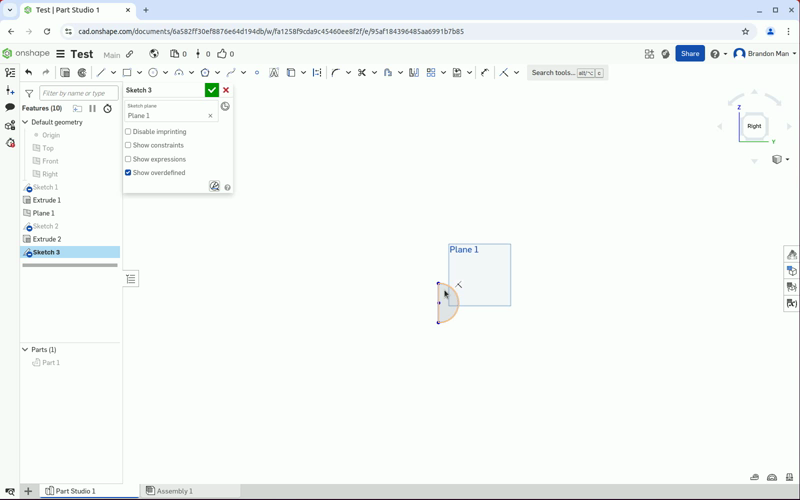
scroll(6)
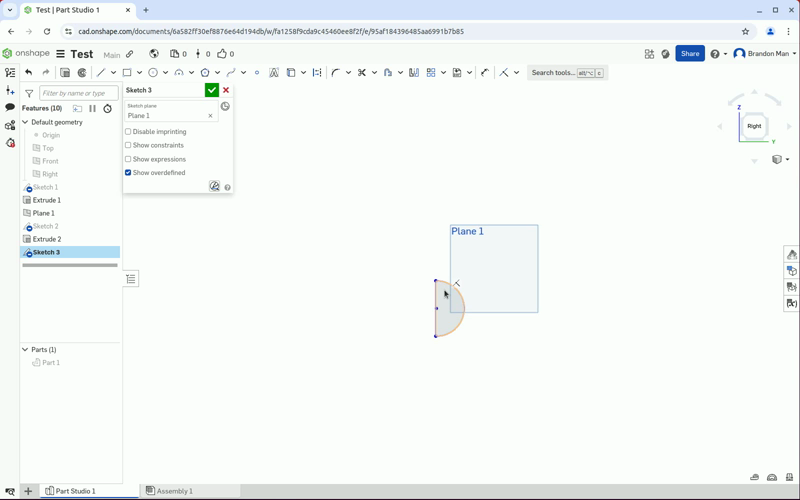
scroll(6)
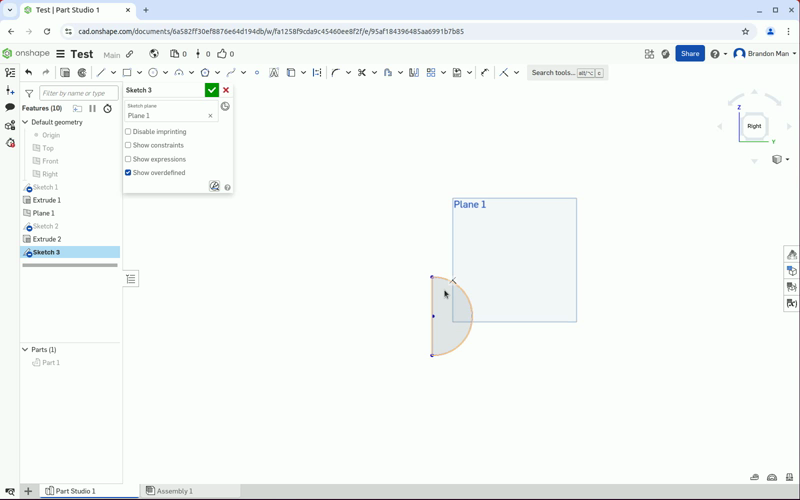
scroll(6)
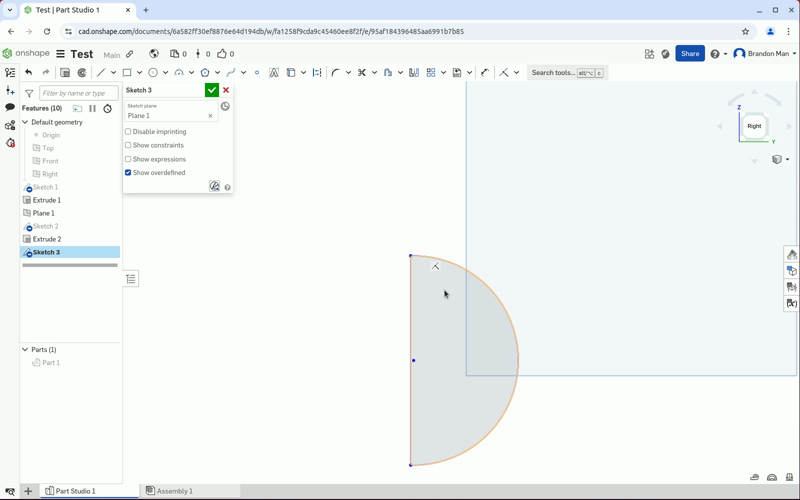
click(444, 289)
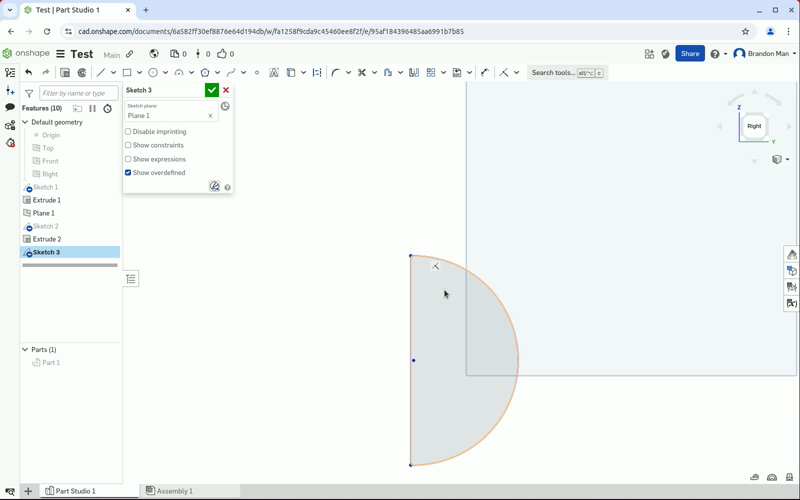
scroll(-6)
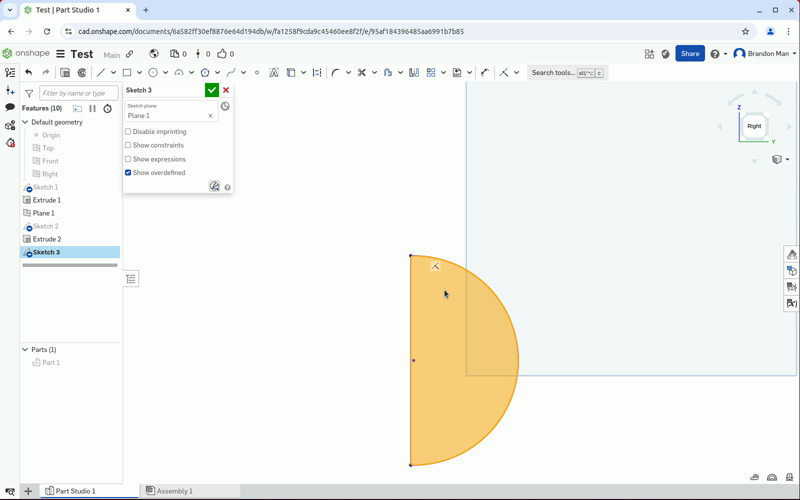
scroll(-6)
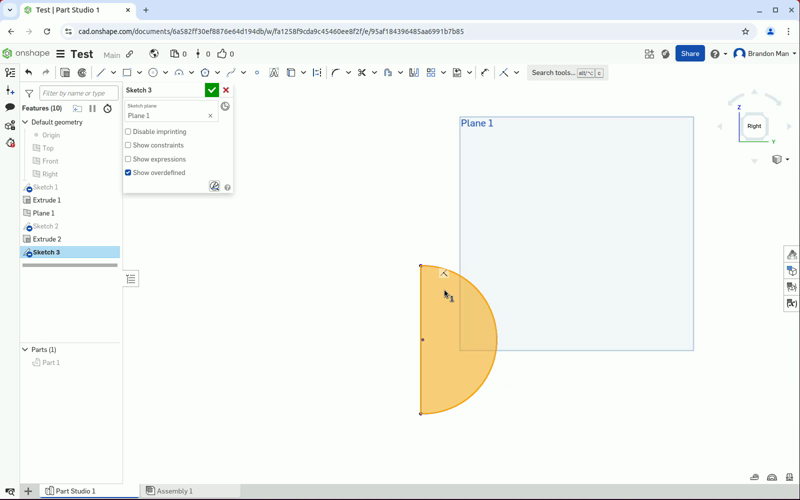
scroll(-6)
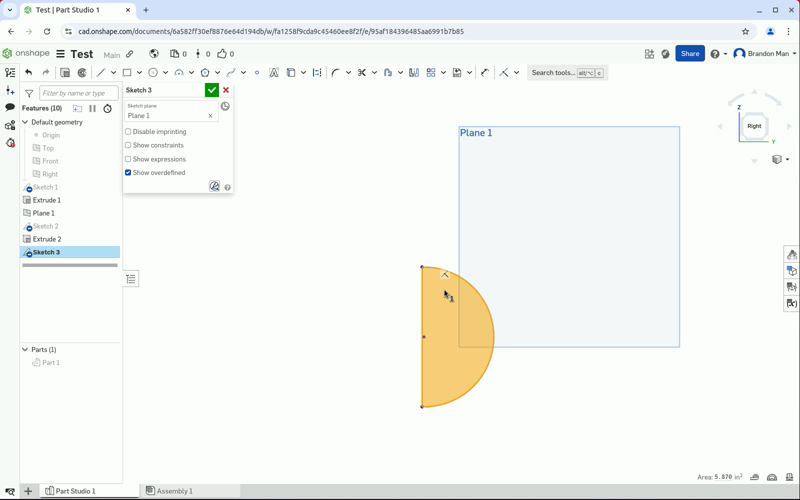
scroll(-6)
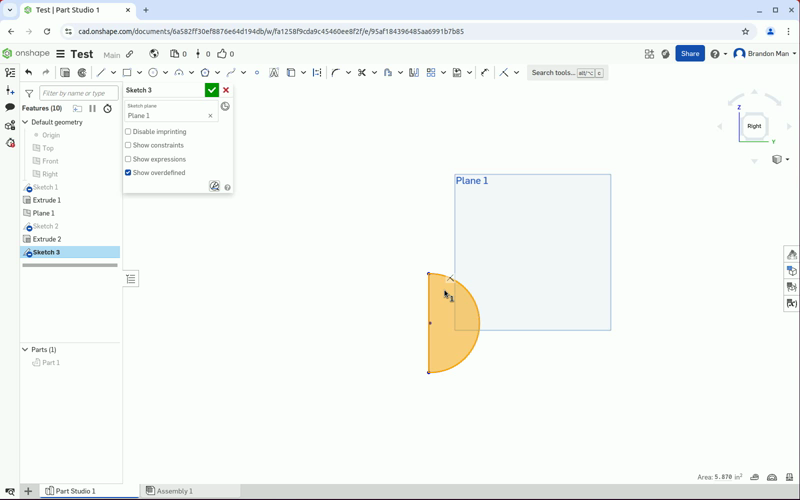
scroll(-6)
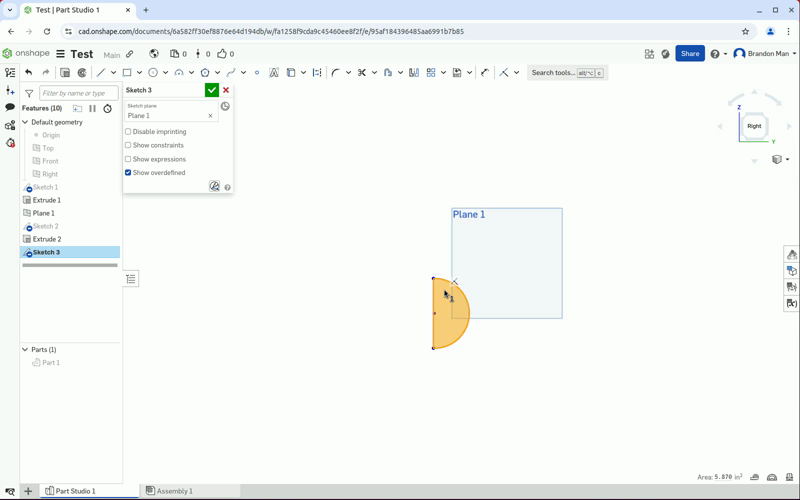
scroll(-6)
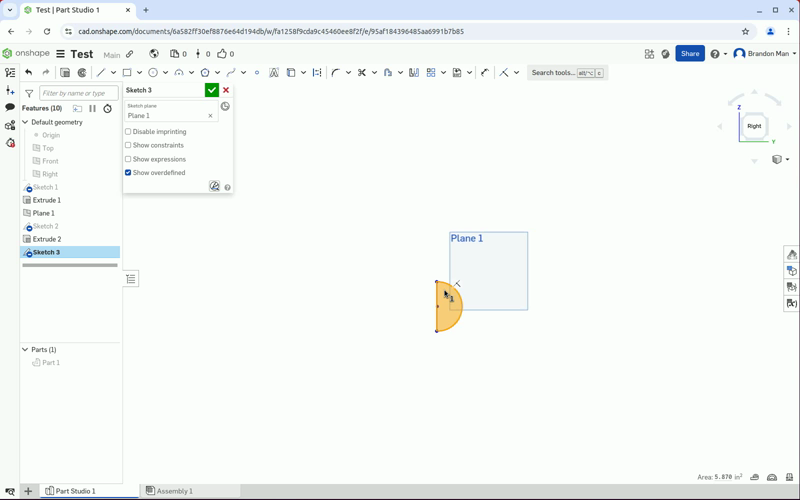
scroll(-6)
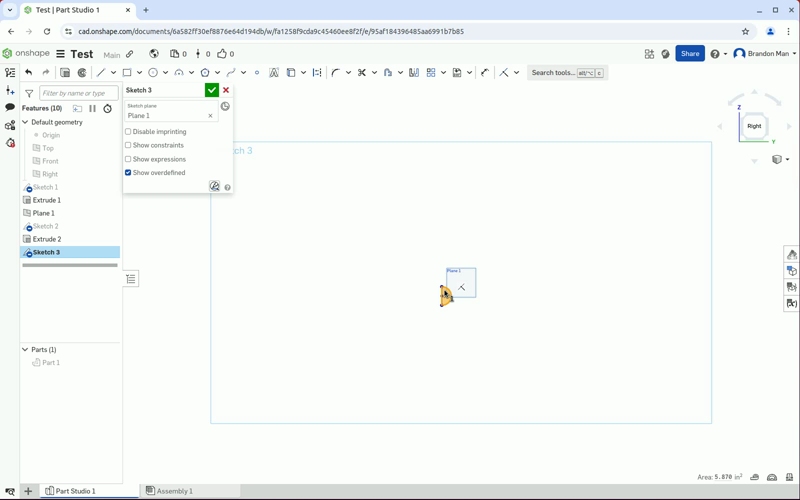
mouse_move(73, 352)
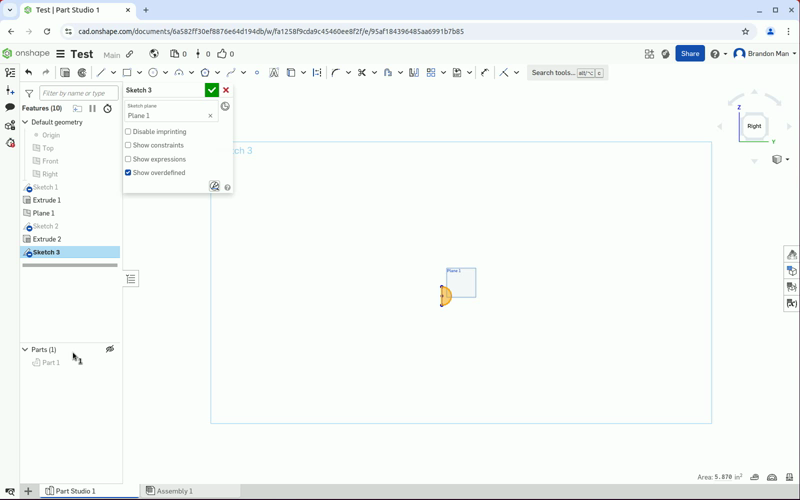
key(shift+y)
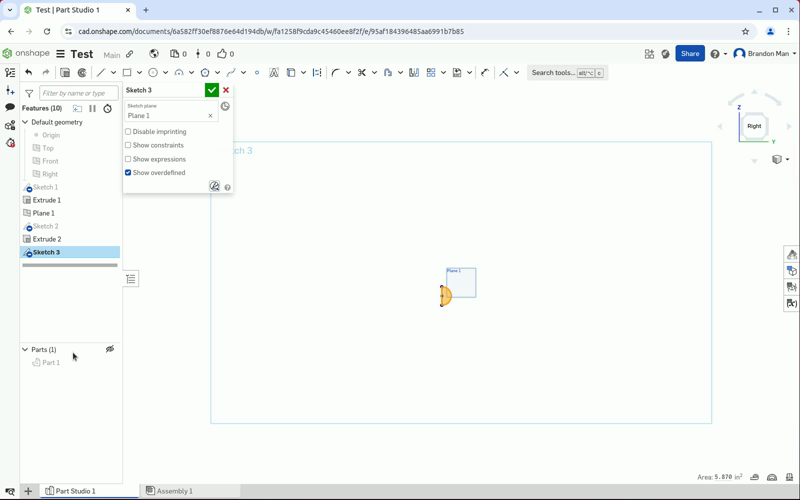
key(shift+e)
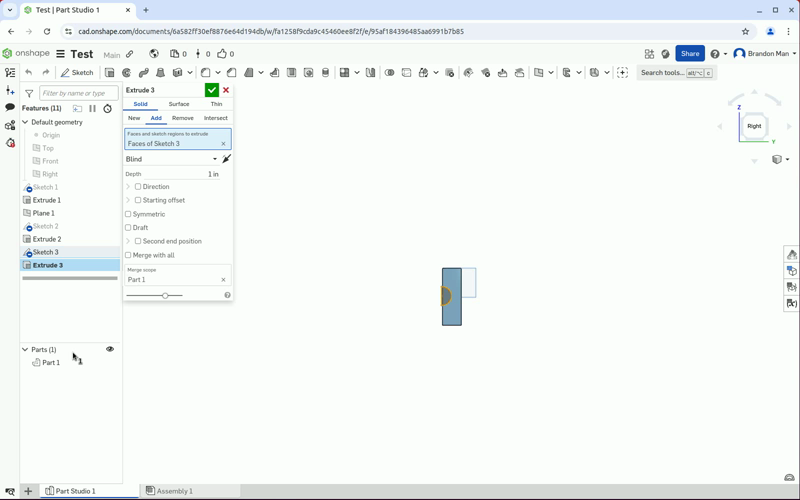
mouse_move(143, 106)
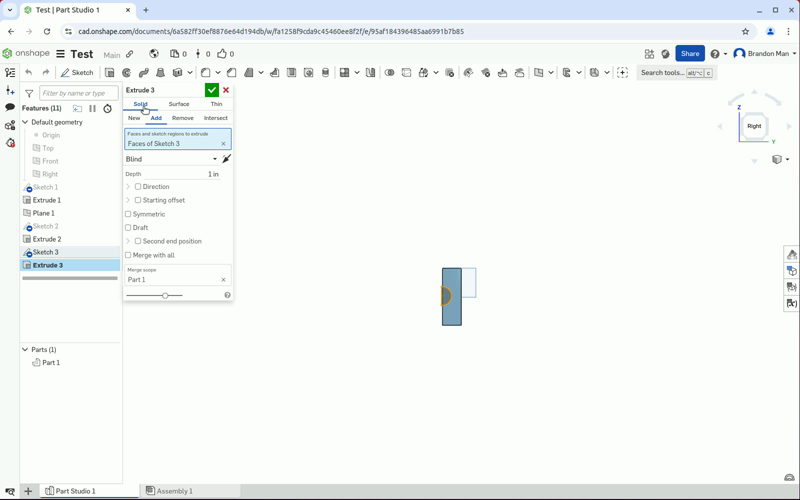
click(143, 106)
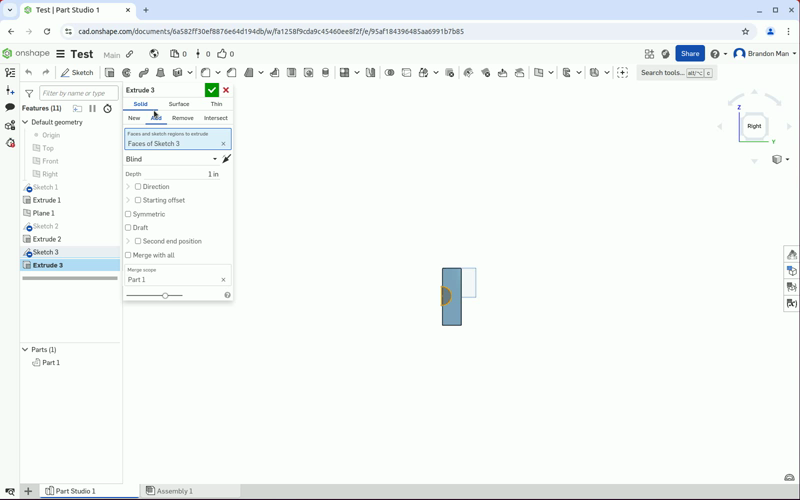
mouse_move(186, 120)
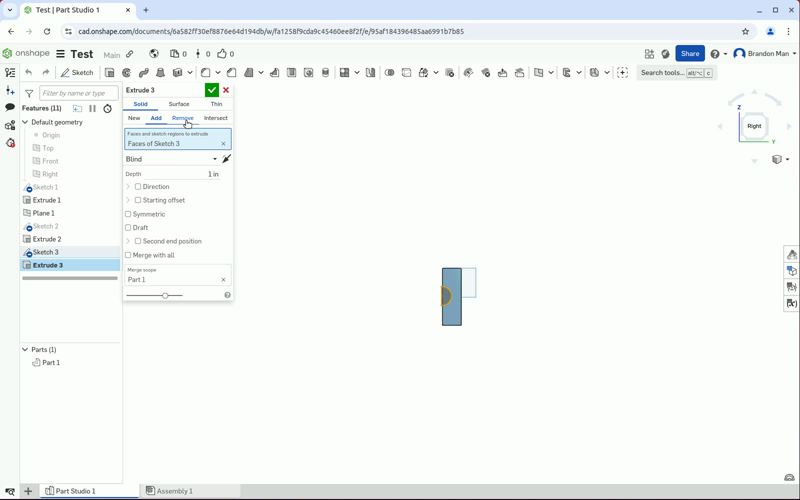
click(186, 120)
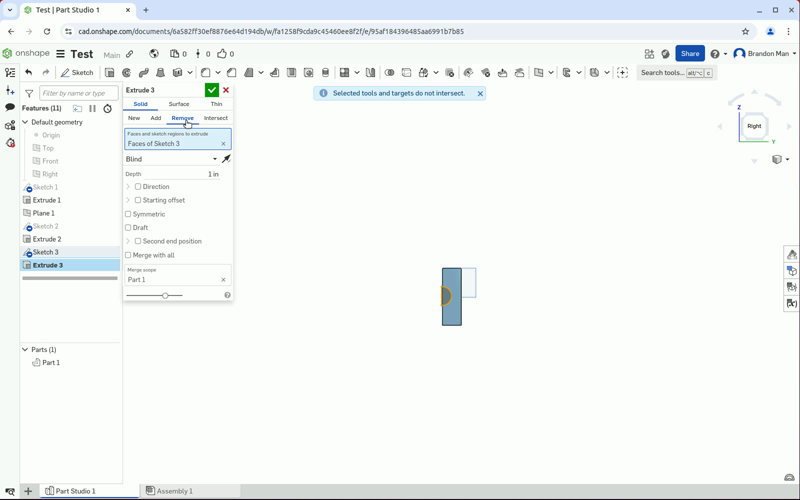
key(tab, 4)
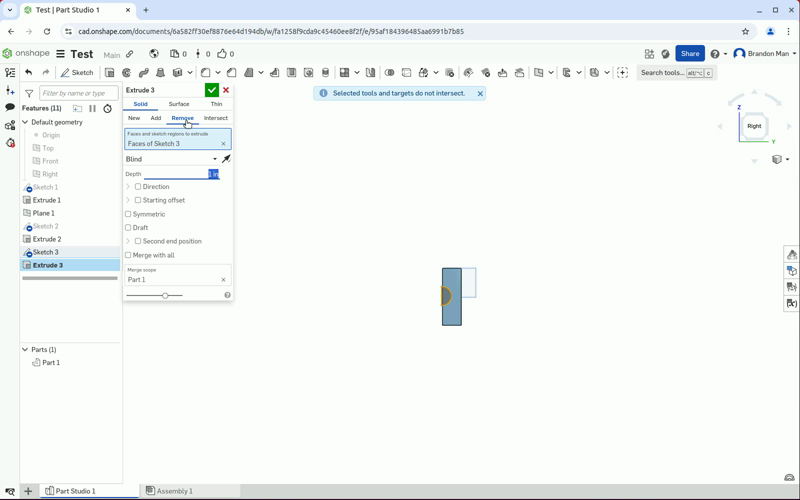
text(3.851)
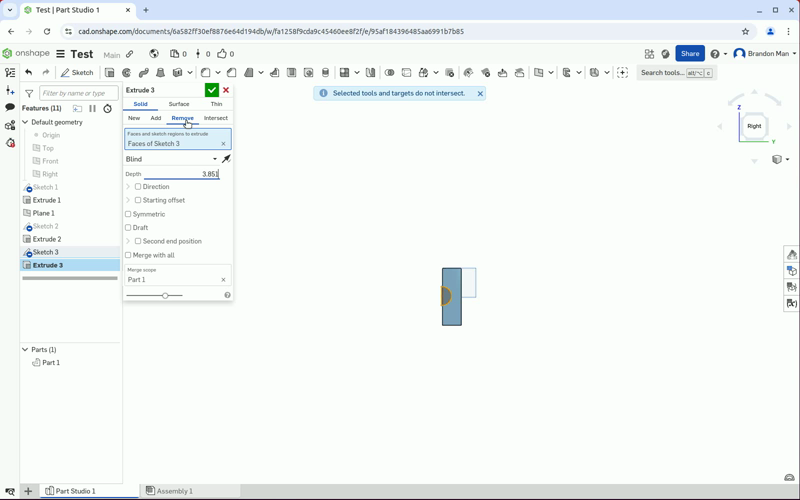
key(tab, 6)
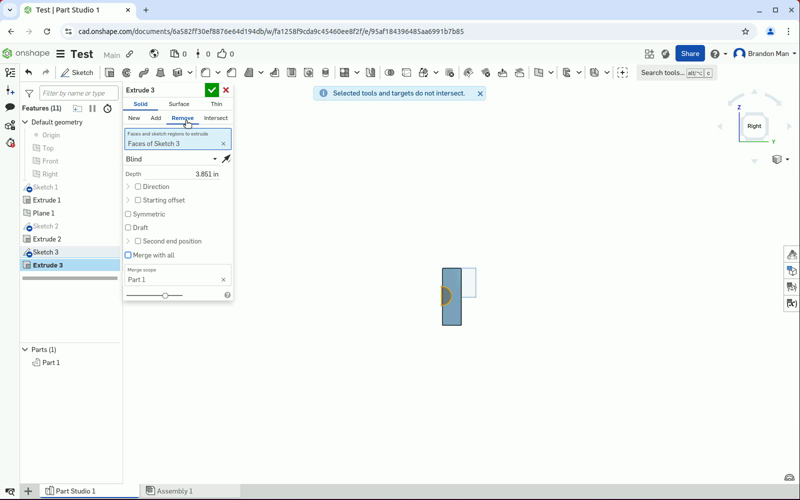
key(space)
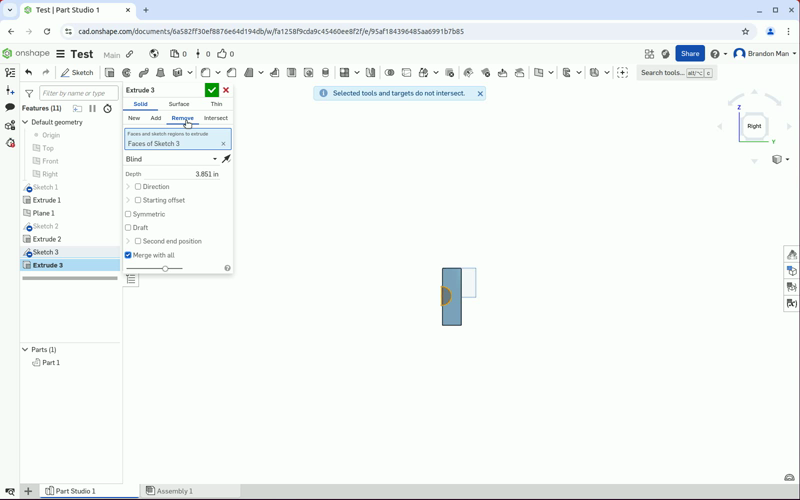
key(enter)
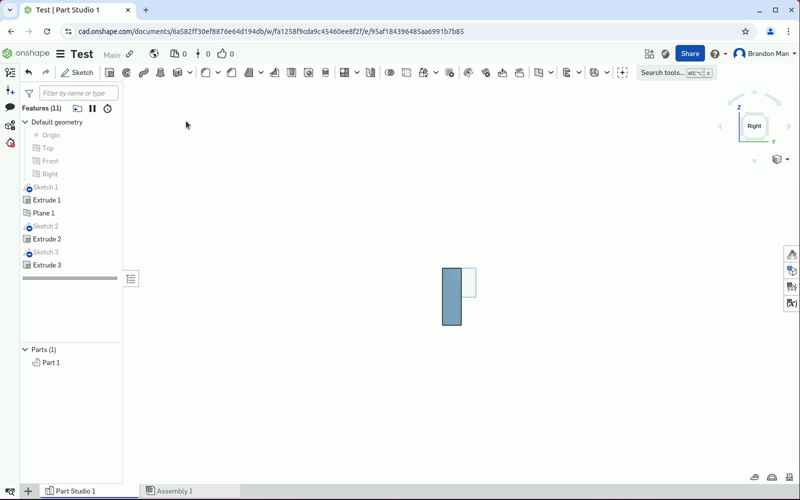
key(shift+h)
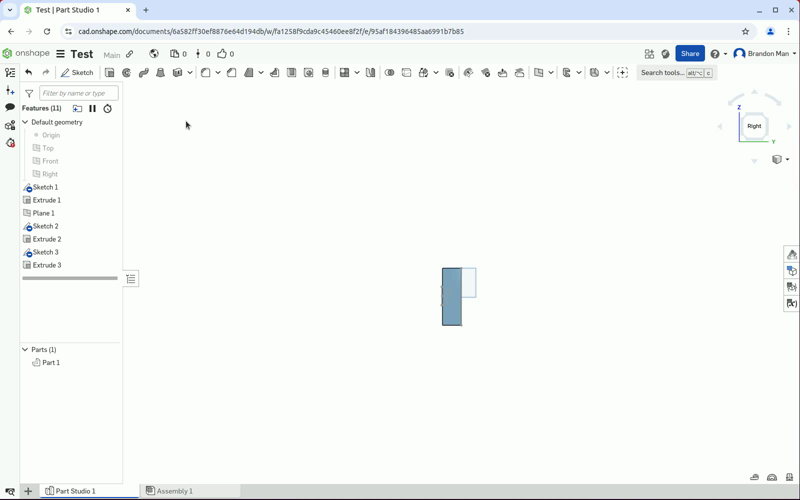
key(shift+h)
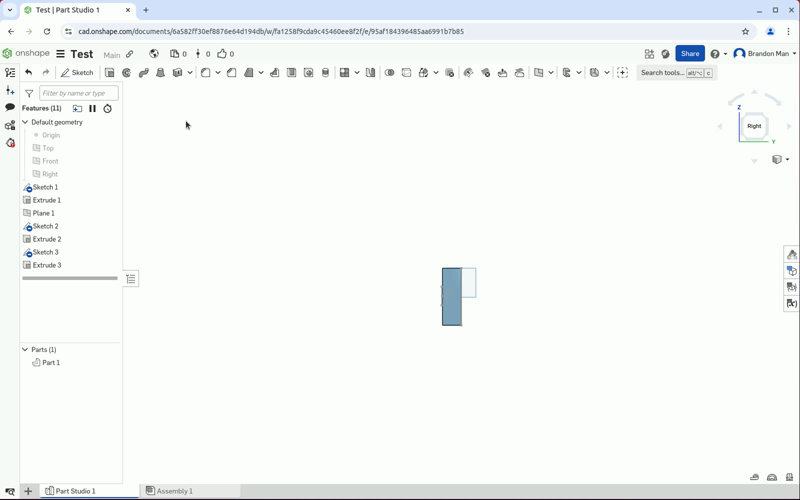
key(shift+7)
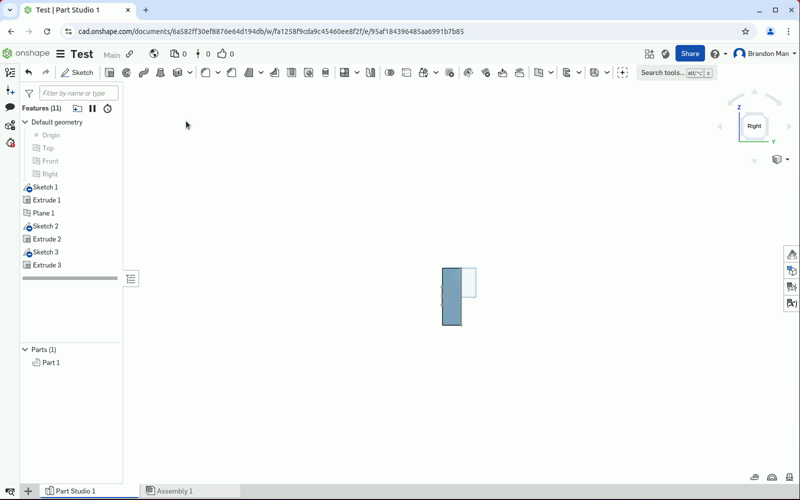
key(right, 2)
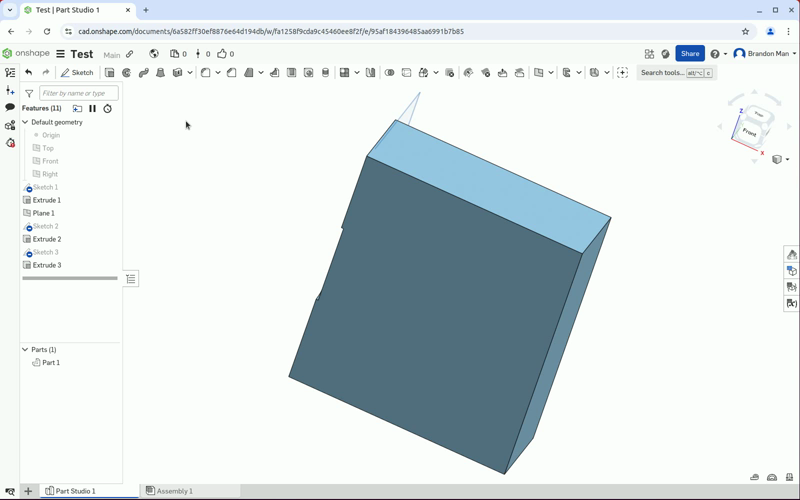
key(down, 2)
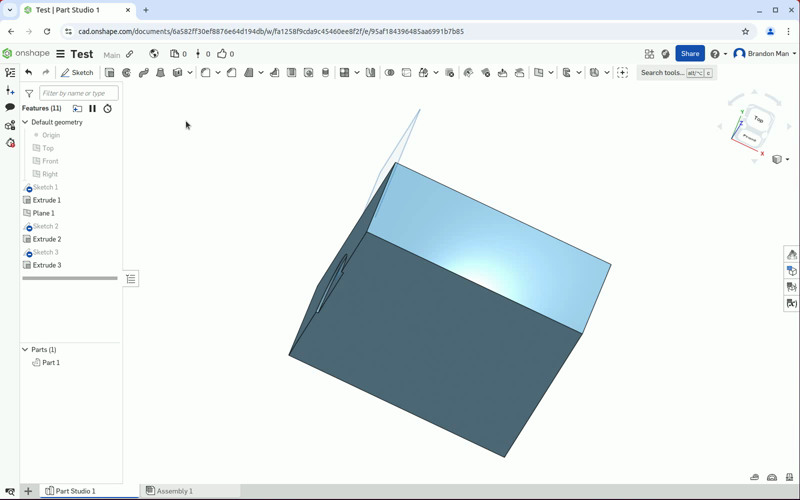
key(up, 2)
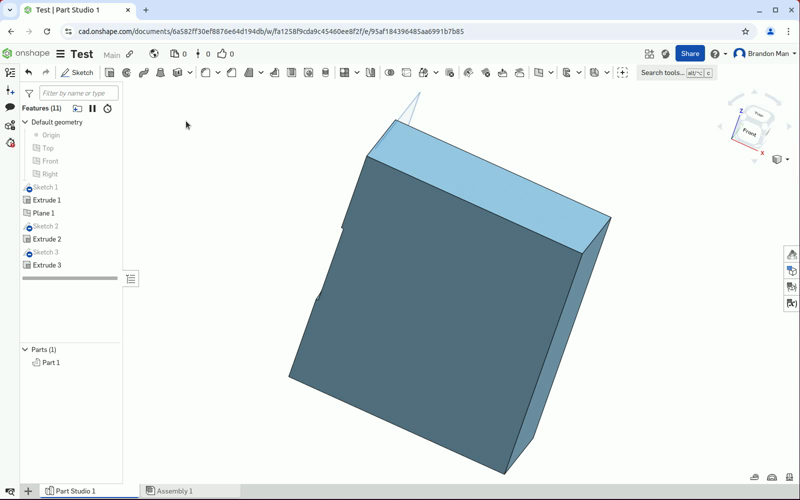
key(left, 2)
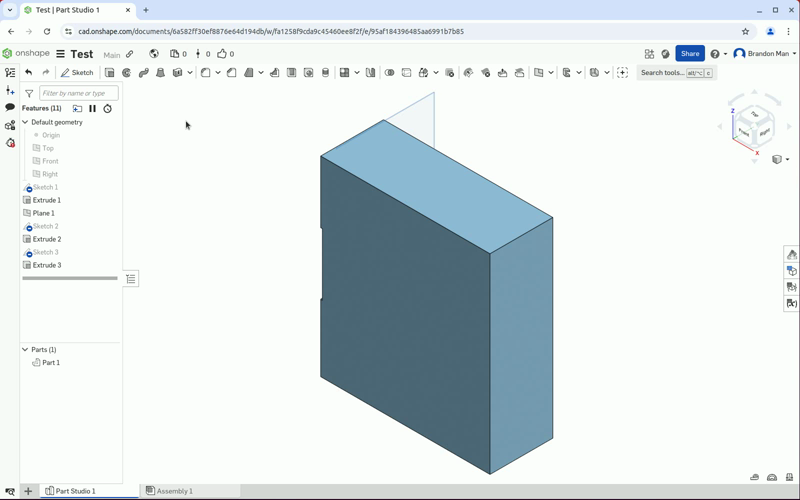
mouse_move(73, 189)
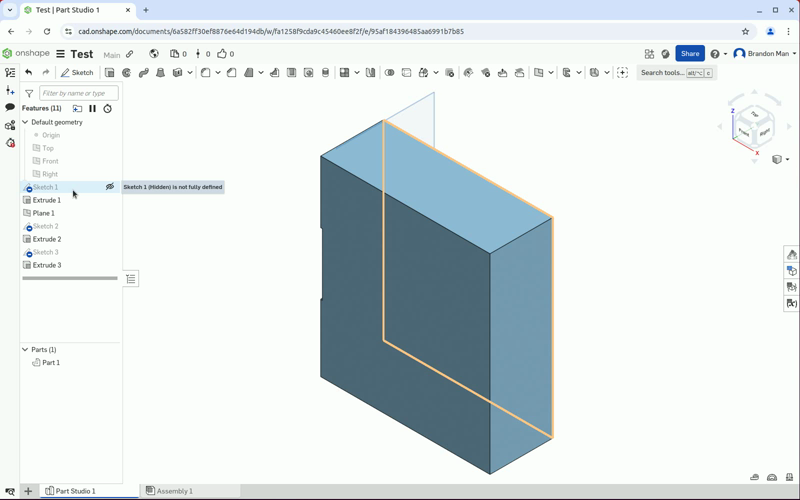
click(73, 189)